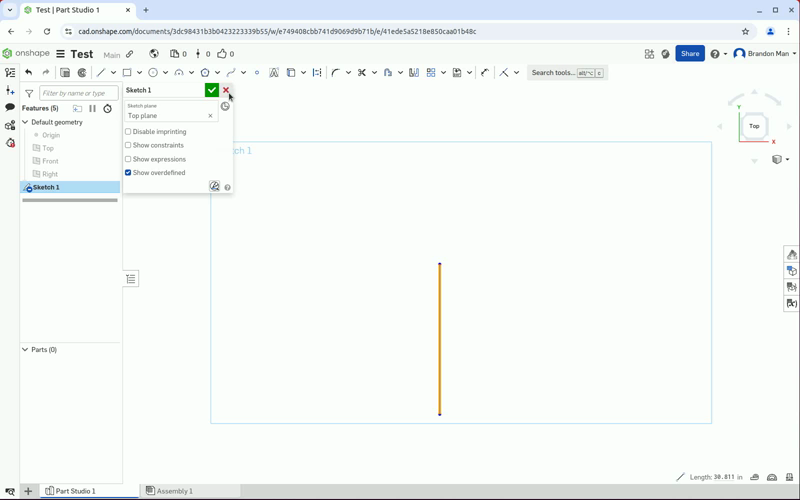
key(shift+h)
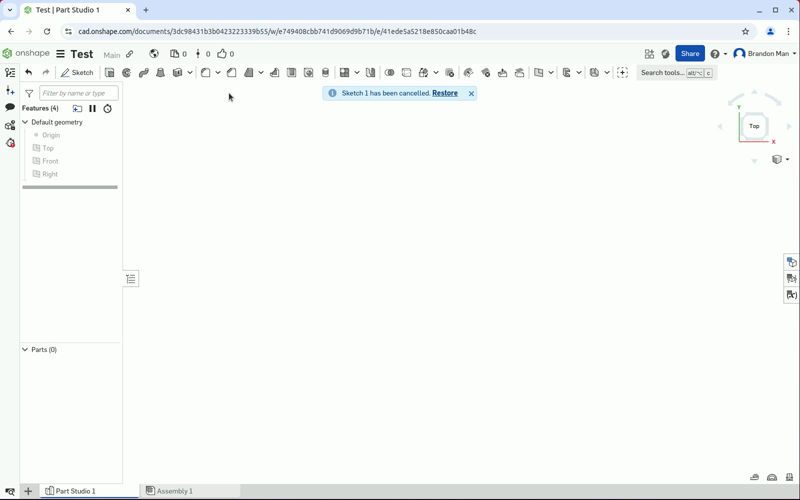
mouse_move(73, 352)
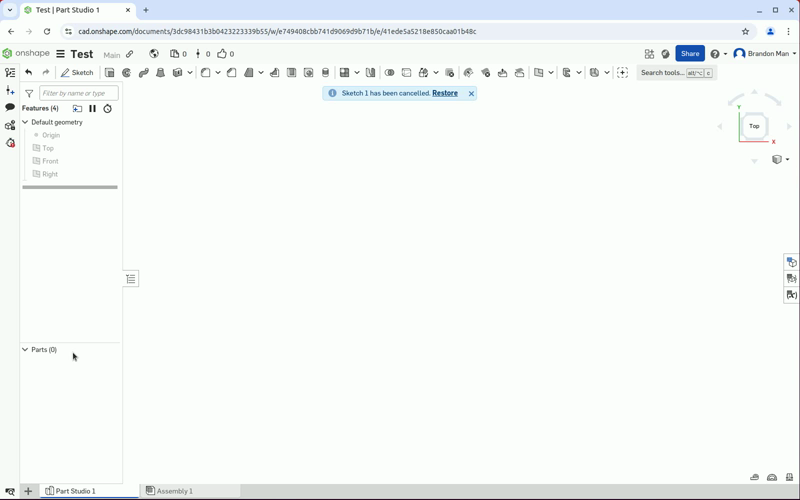
key(y)
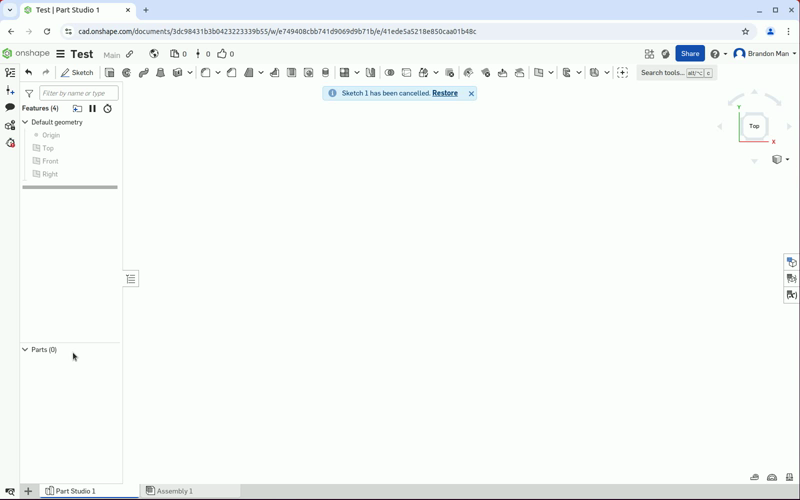
key(shift+p)
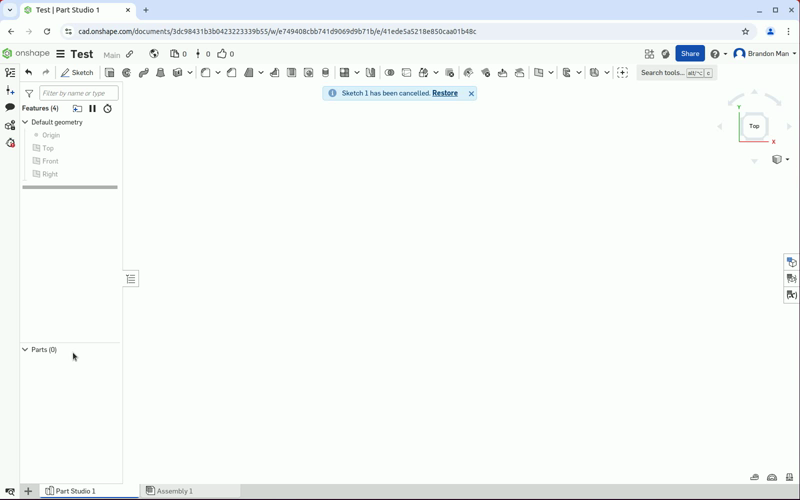
key(space)
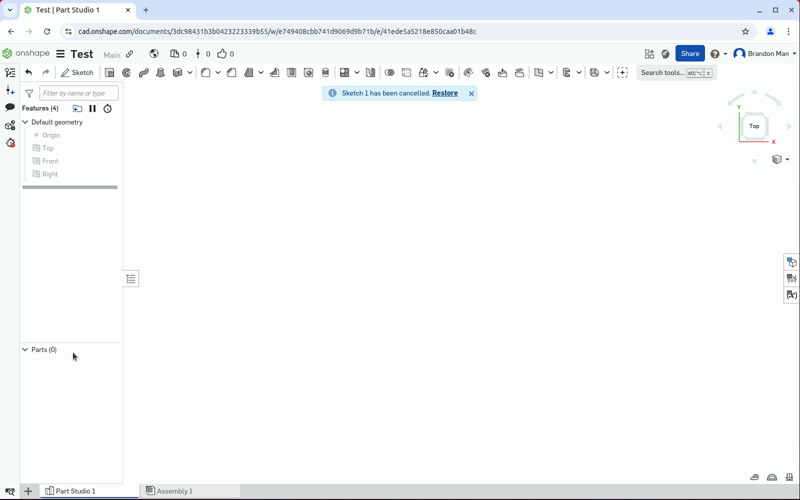
key_down(shift)
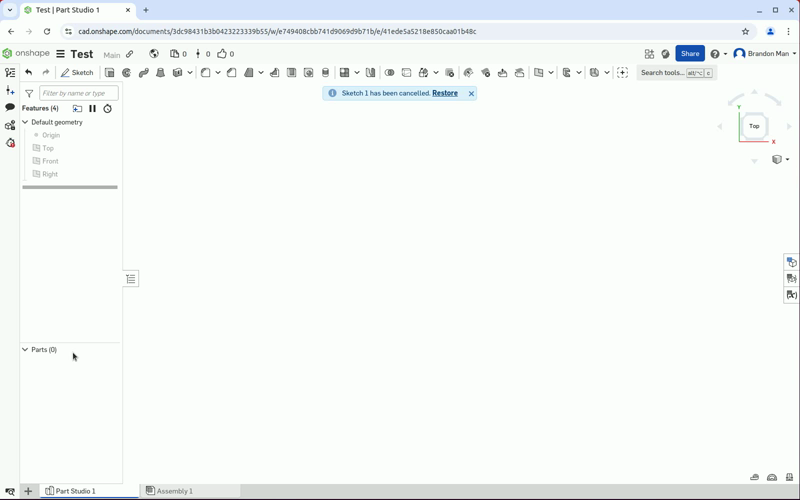
key(up)
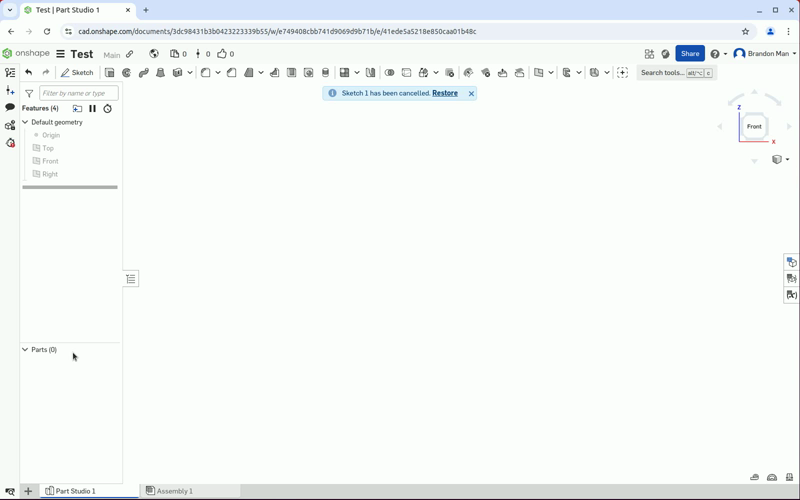
key_up(shift)
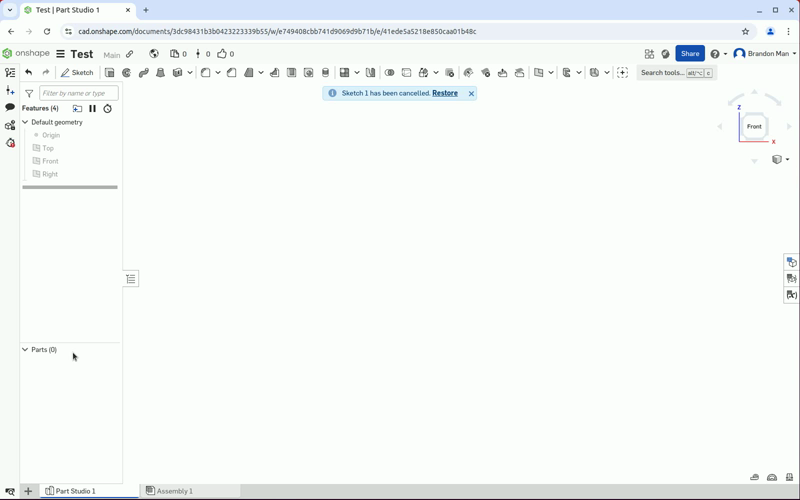
mouse_move(73, 352)
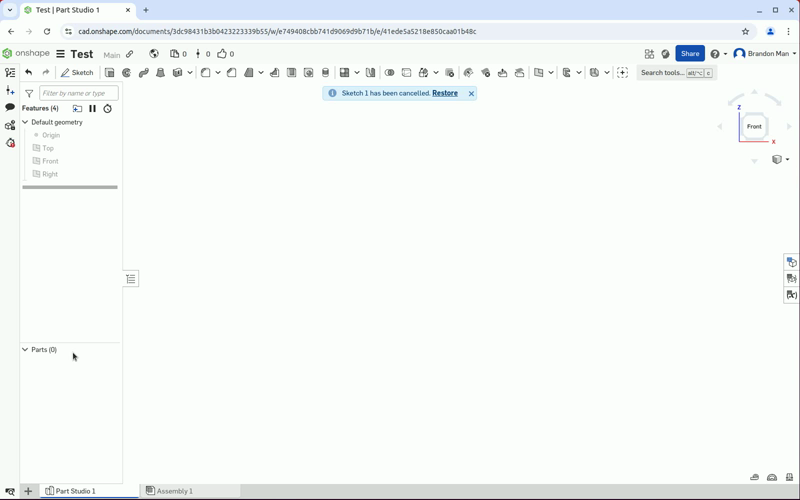
key(shift+y)
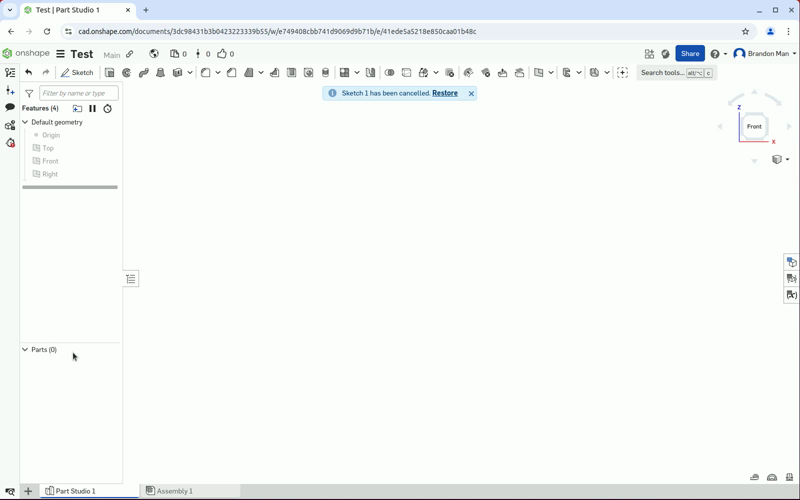
key(shift+s)
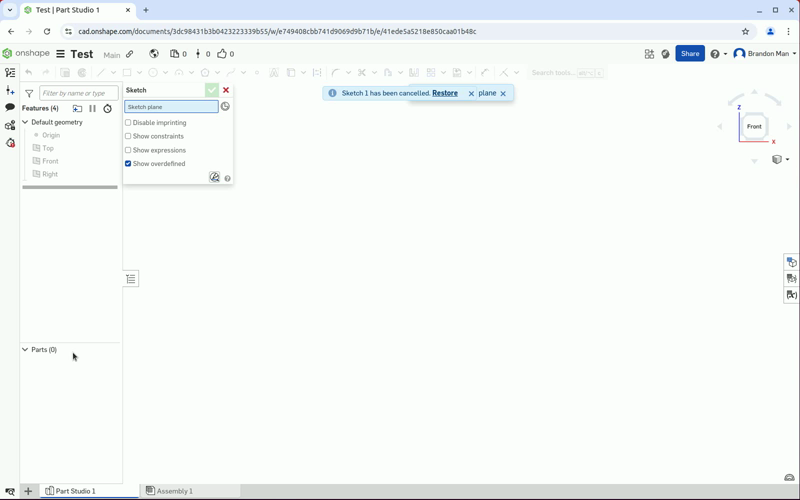
mouse_move(73, 163)
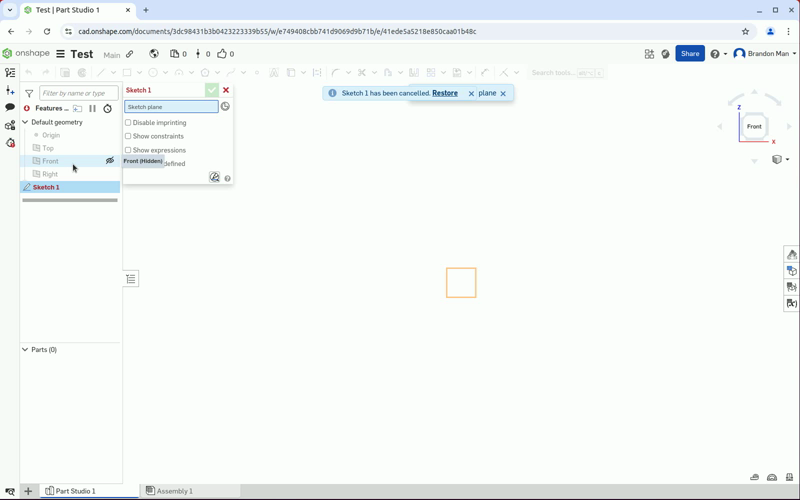
click(73, 163)
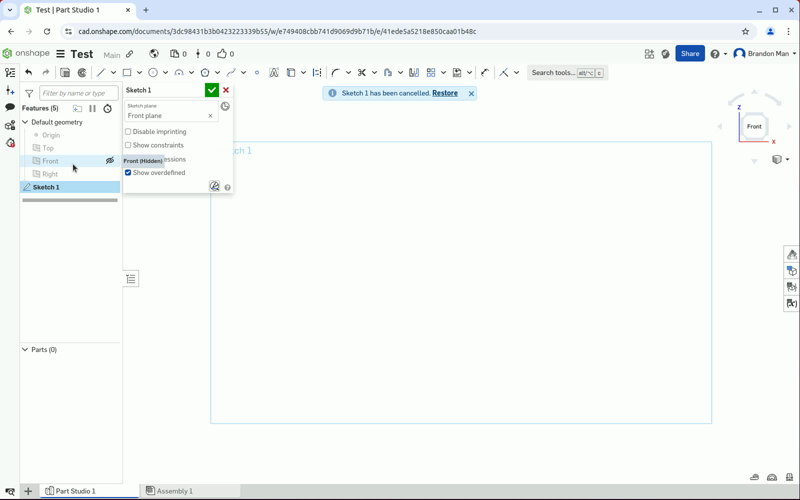
mouse_move(73, 352)
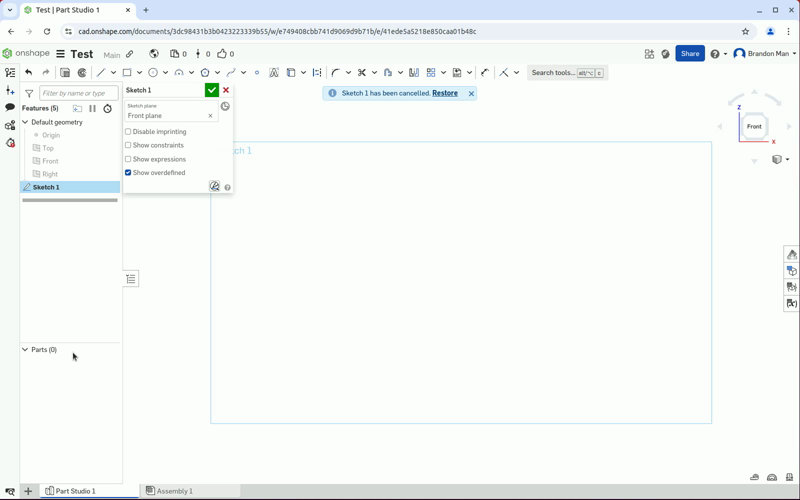
key(y)
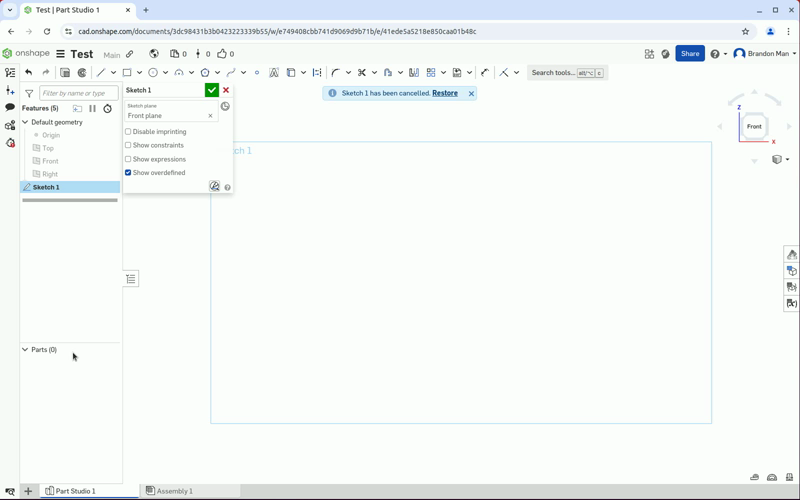
key(l)
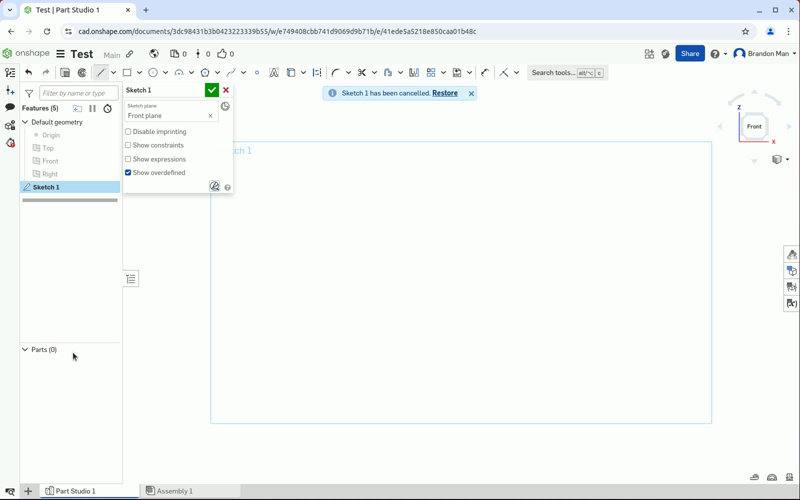
key_down(shift)
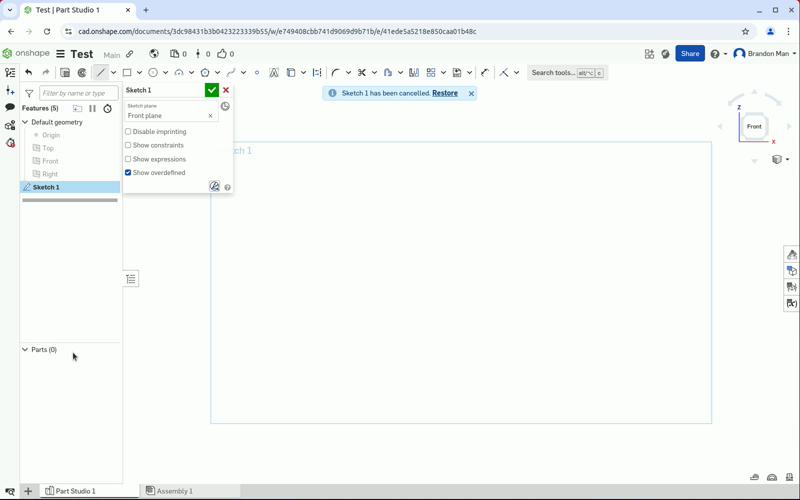
mouse_move(450, 356)
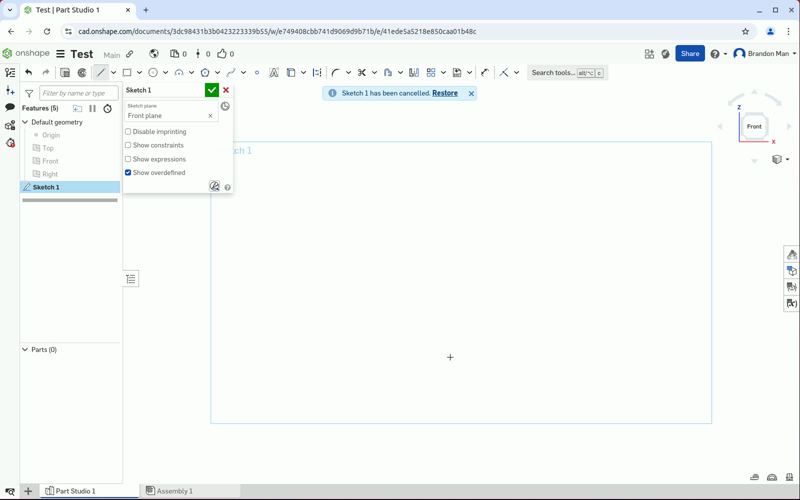
click(450, 356)
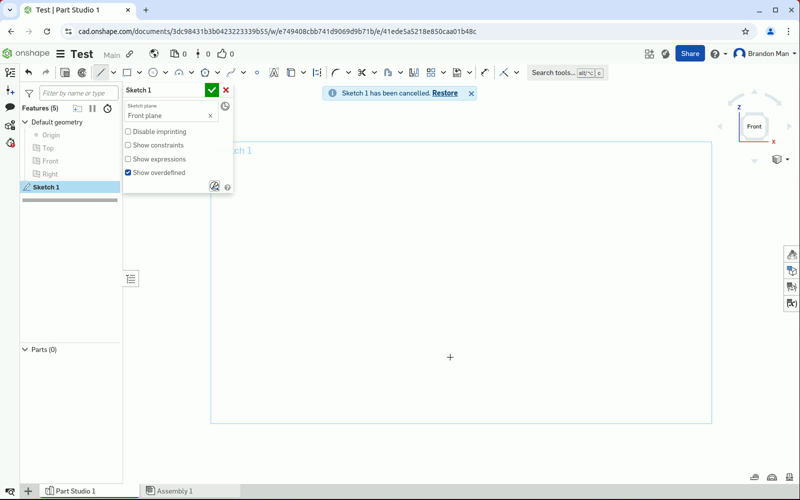
key_up(shift)
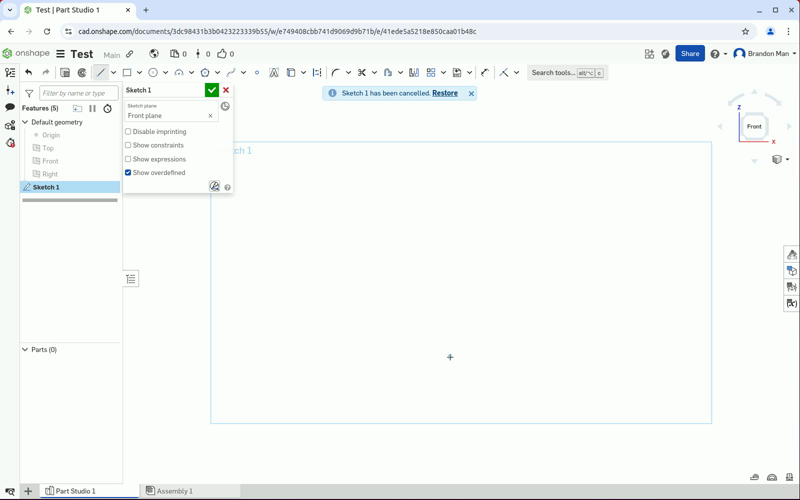
key_down(shift)
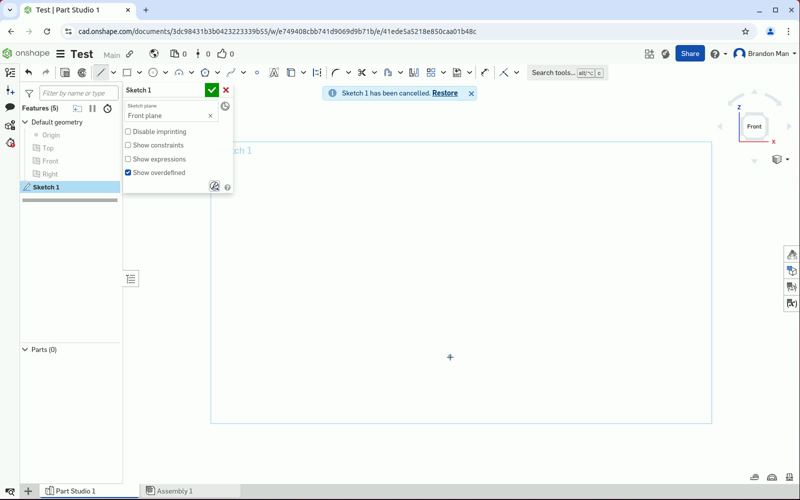
mouse_move(480, 356)
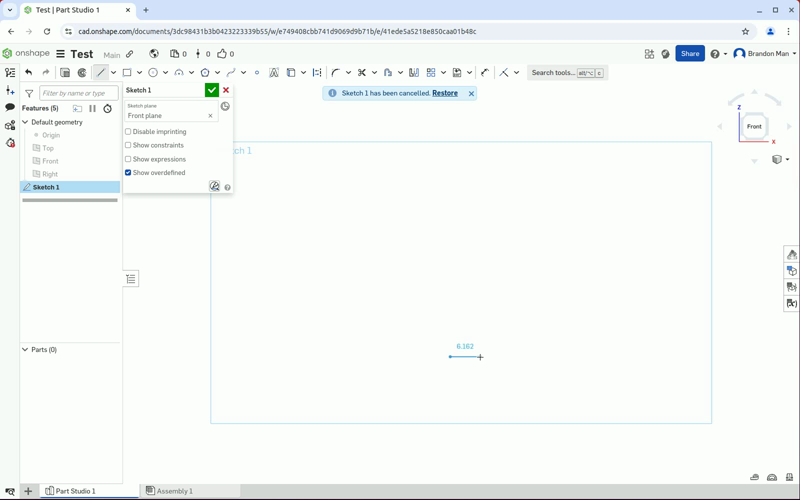
mouse_move(454, 394)
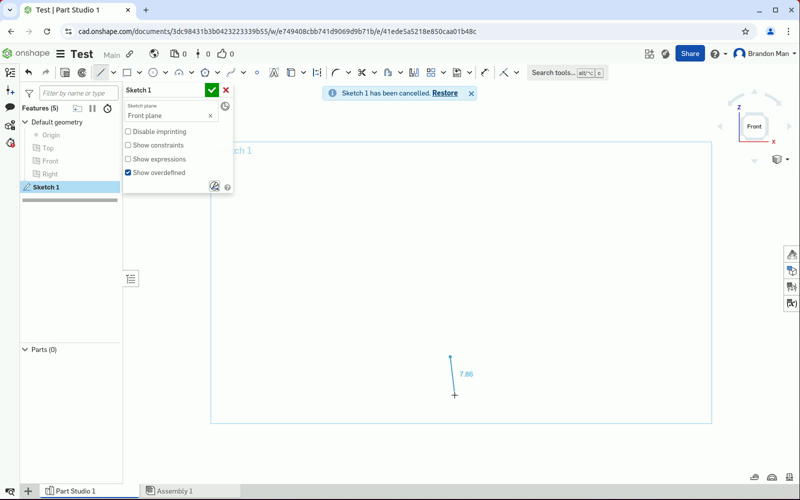
click(454, 394)
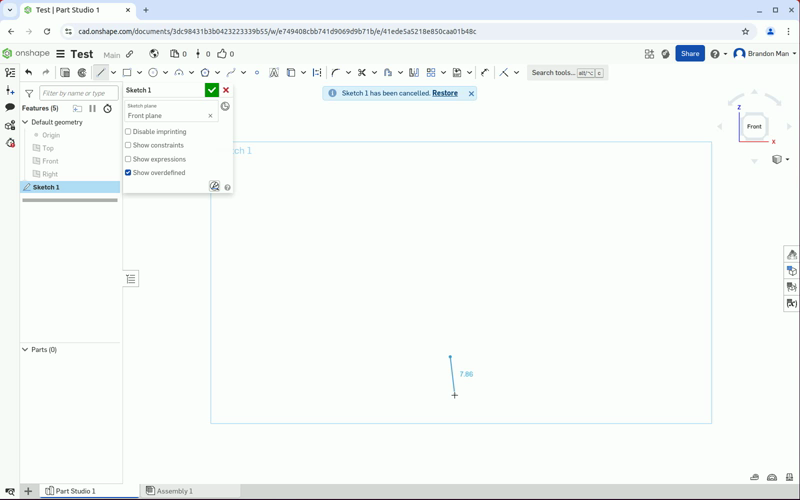
key_up(shift)
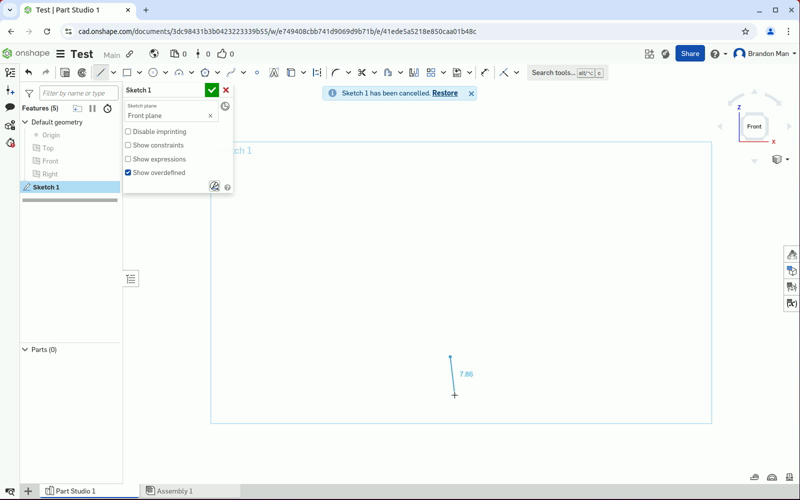
key_down(shift)
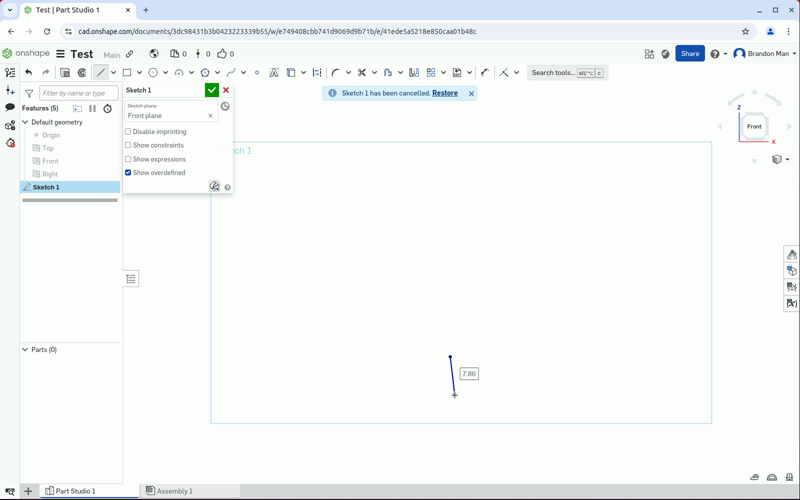
mouse_move(484, 394)
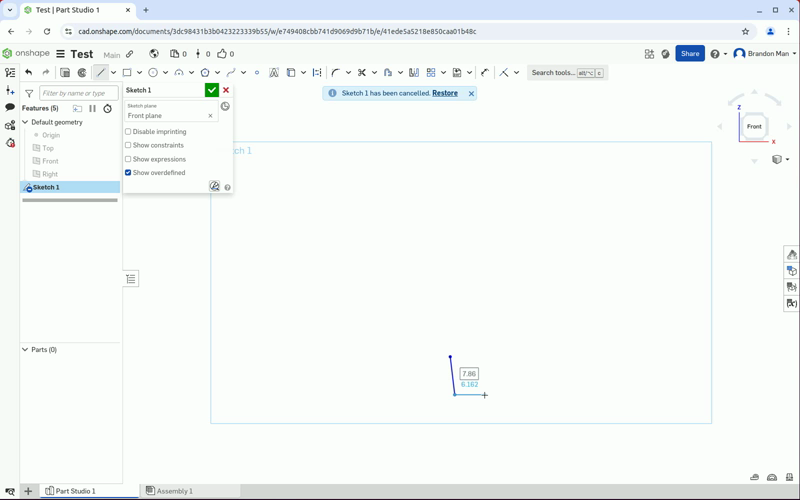
mouse_move(467, 394)
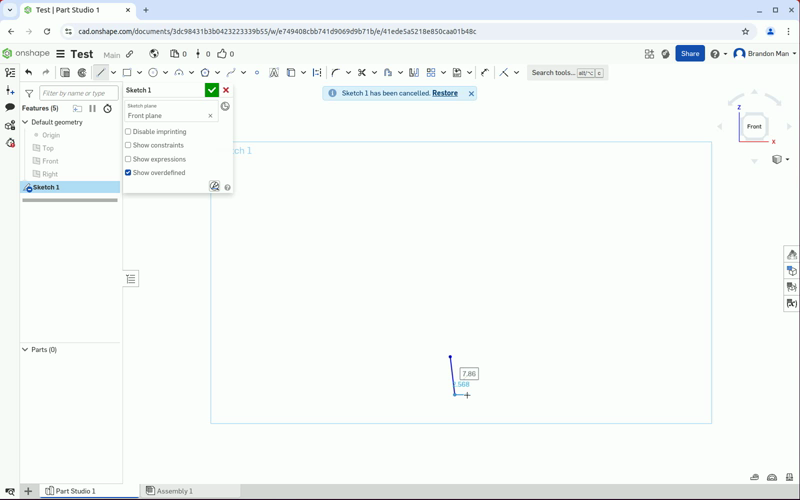
click(467, 394)
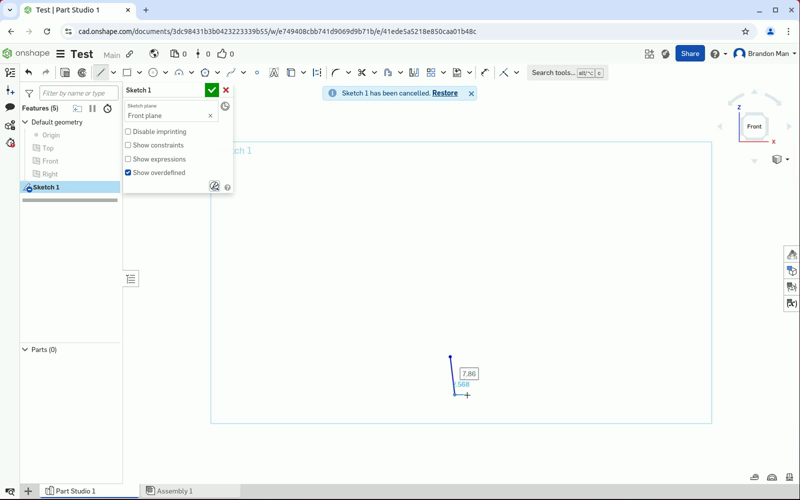
key_up(shift)
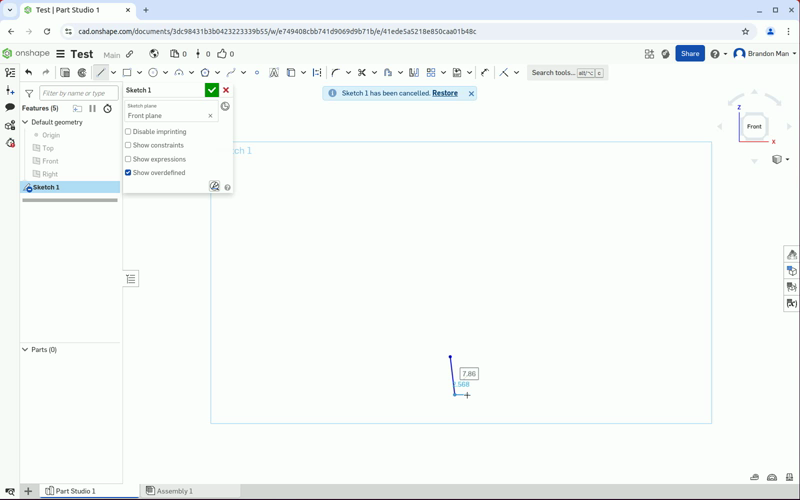
key_down(shift)
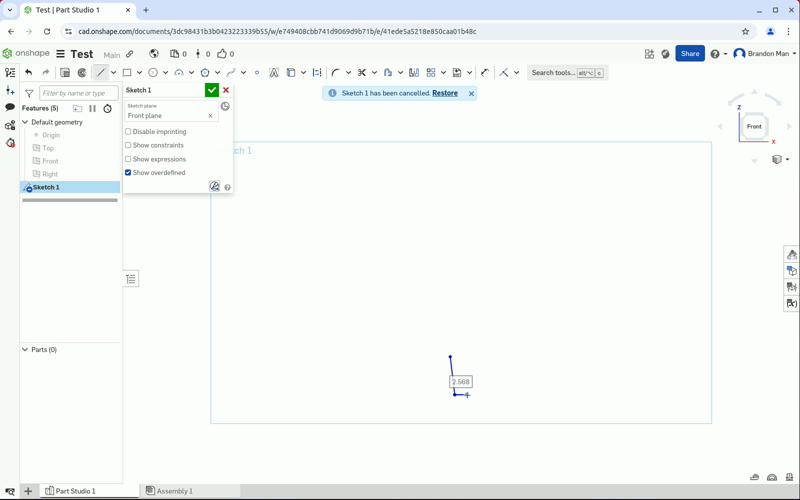
mouse_move(497, 394)
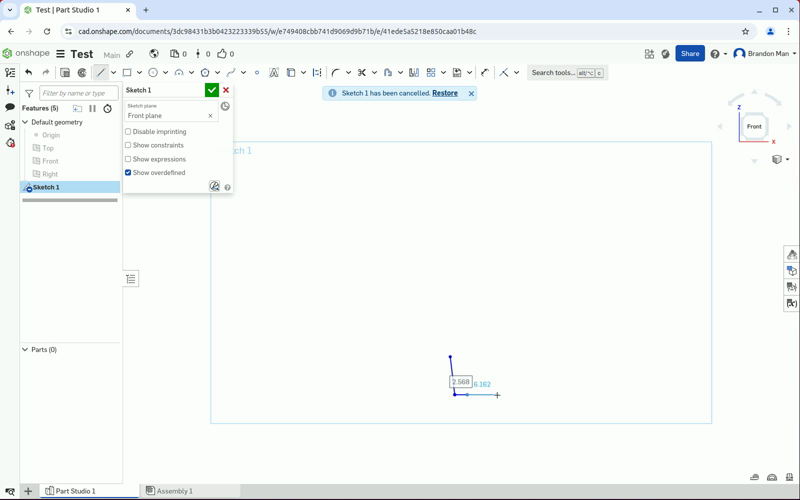
mouse_move(470, 356)
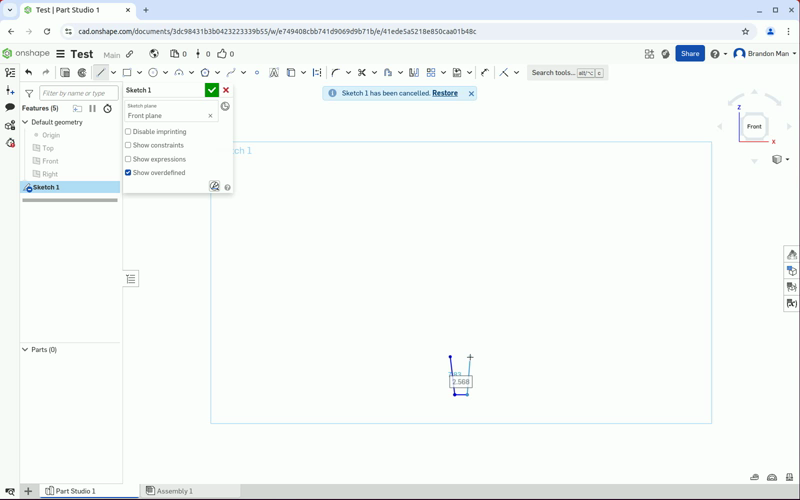
click(470, 356)
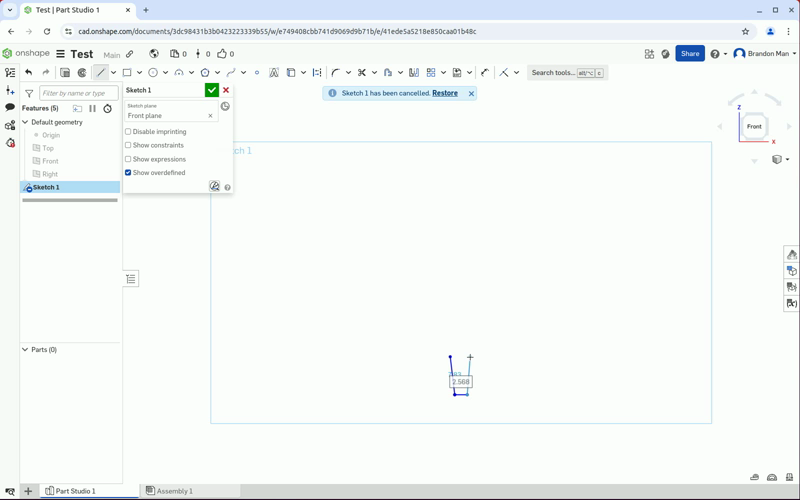
key_up(shift)
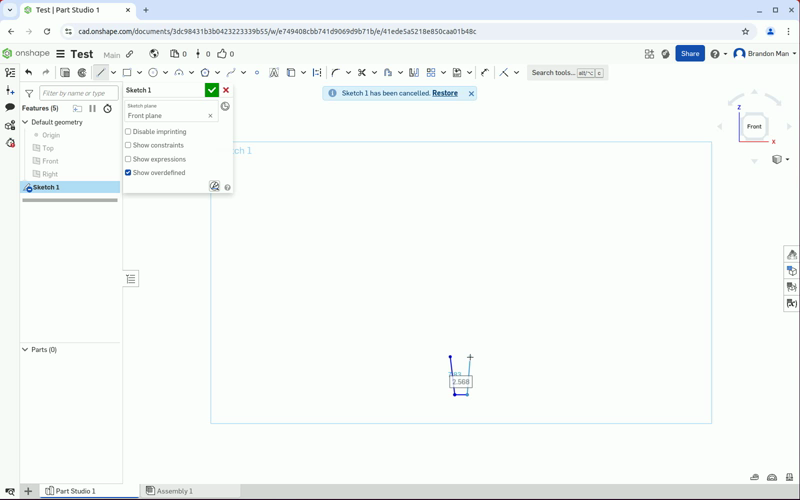
key_down(shift)
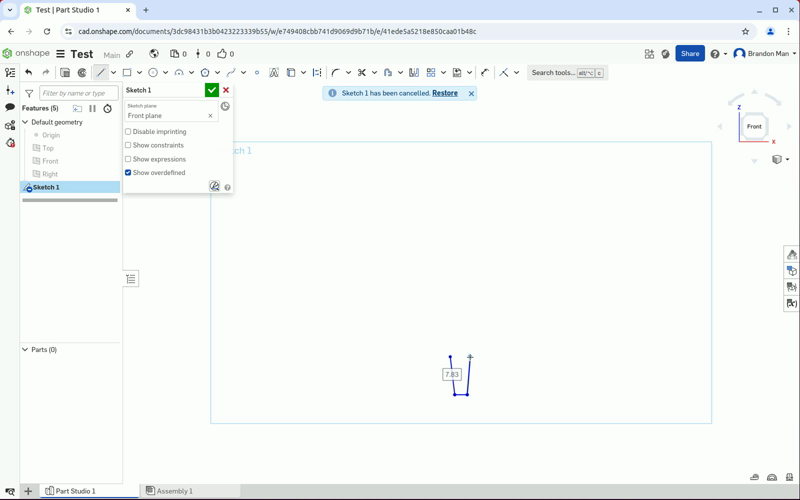
mouse_move(470, 243)
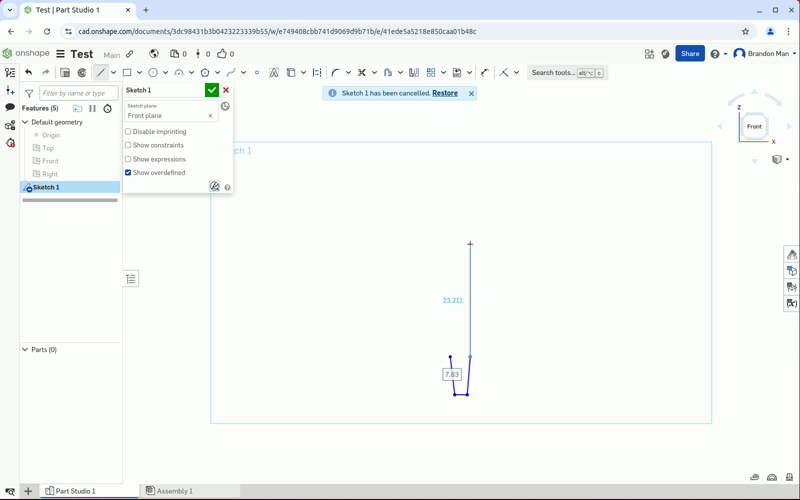
click(470, 243)
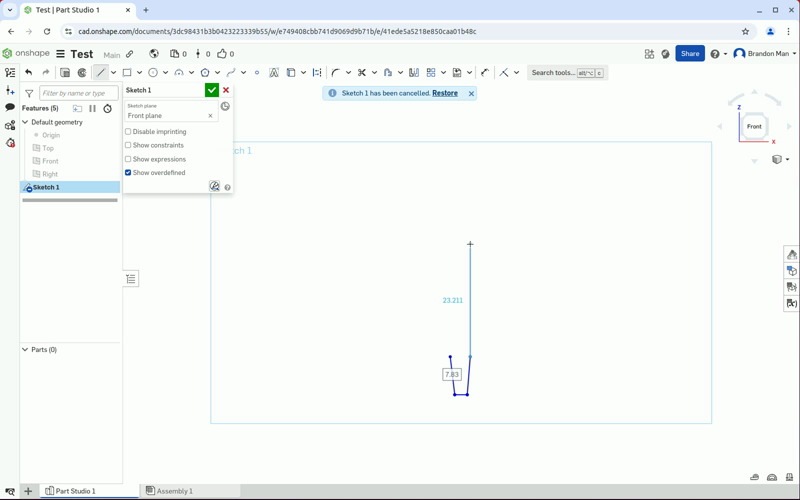
key_up(shift)
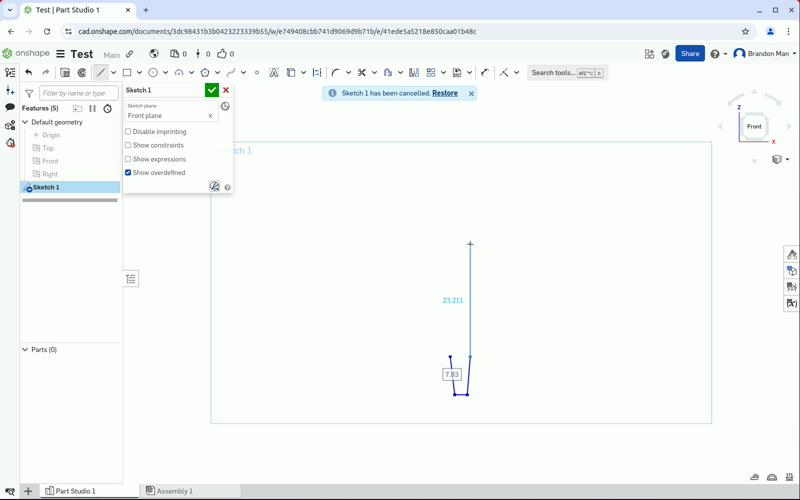
key_down(shift)
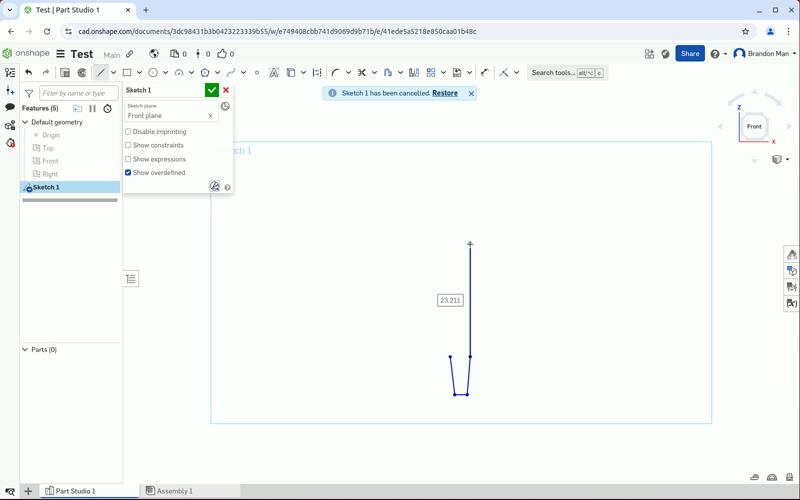
mouse_move(500, 243)
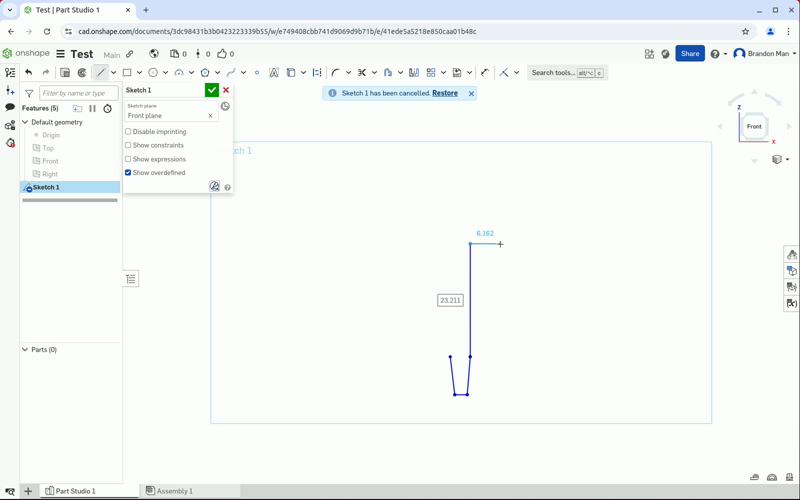
mouse_move(470, 236)
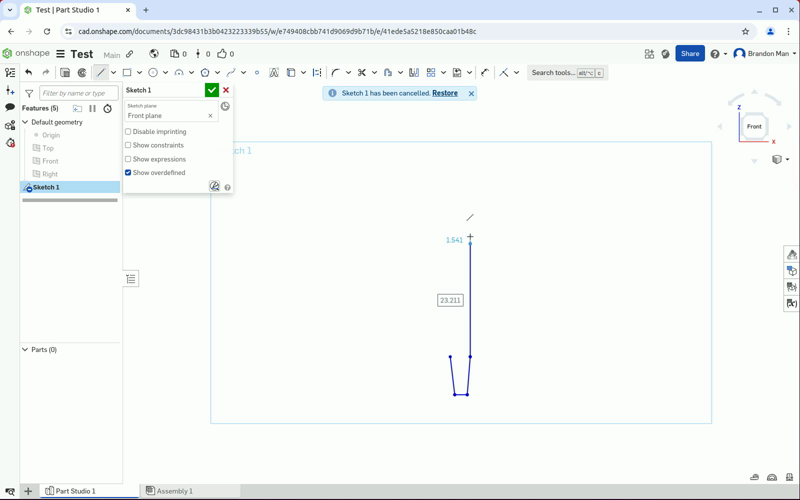
click(470, 236)
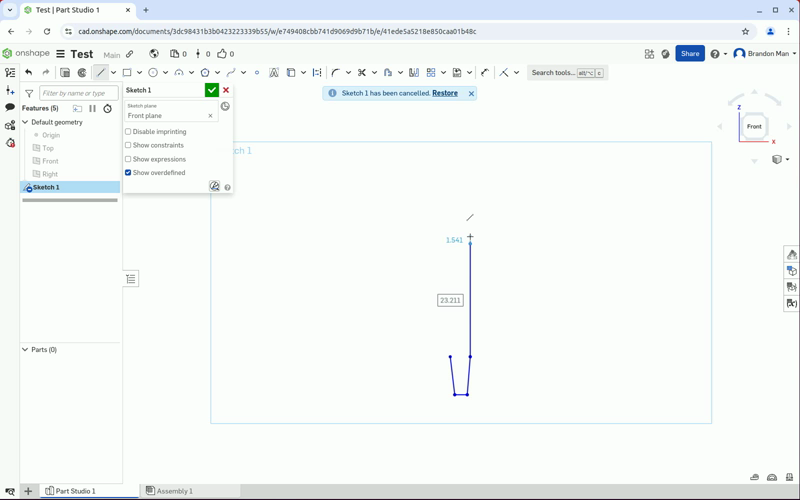
key_up(shift)
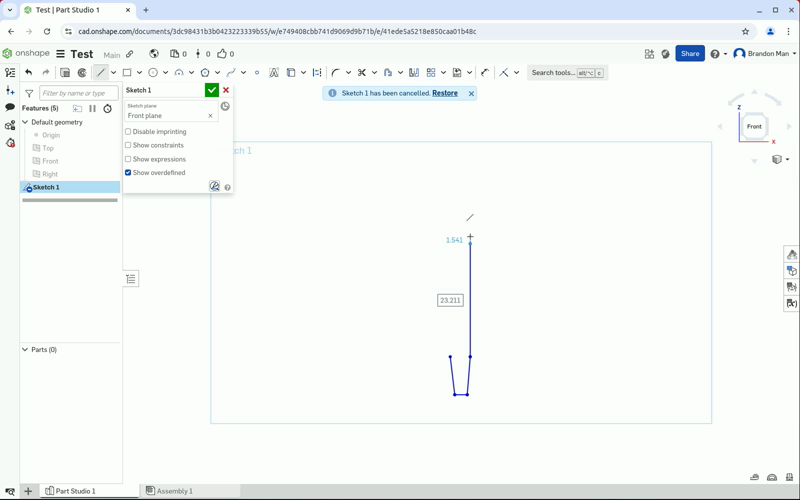
key(esc)
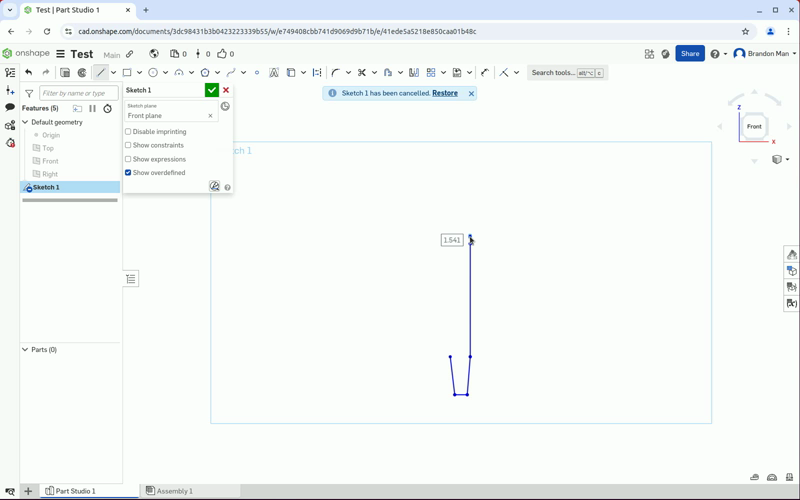
key(a)
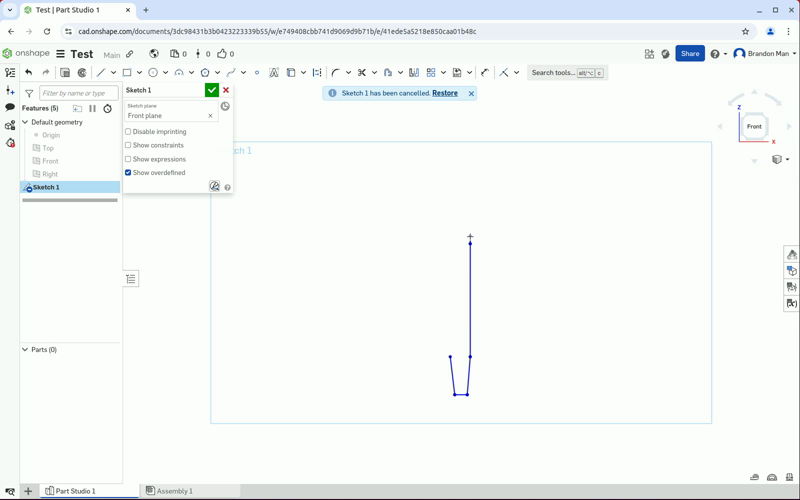
mouse_move(470, 236)
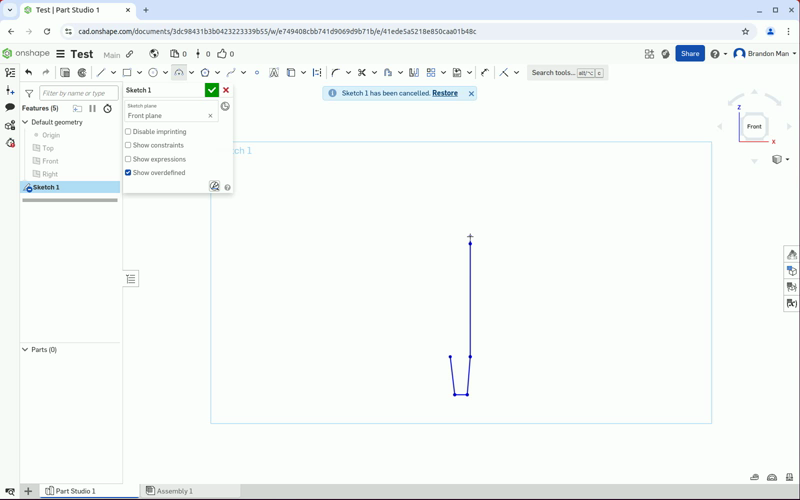
click(470, 236)
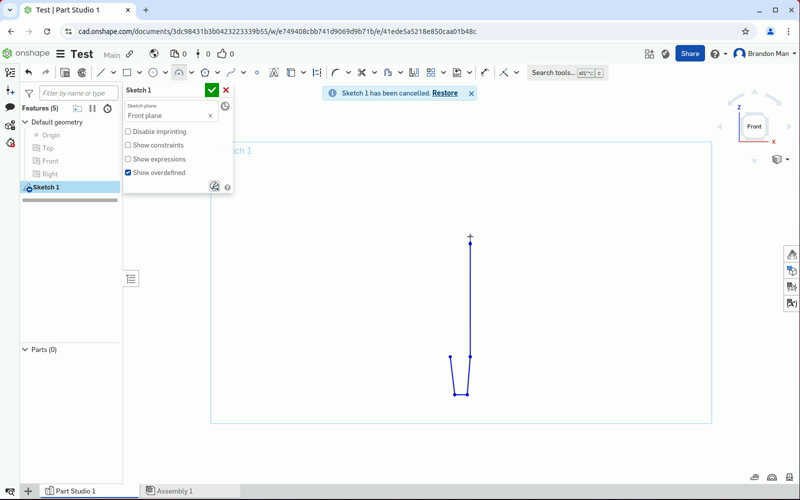
key_down(shift)
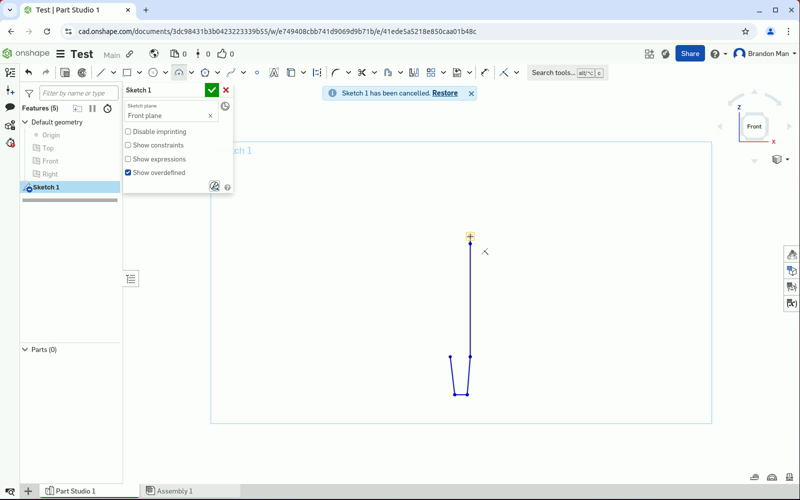
mouse_move(470, 222)
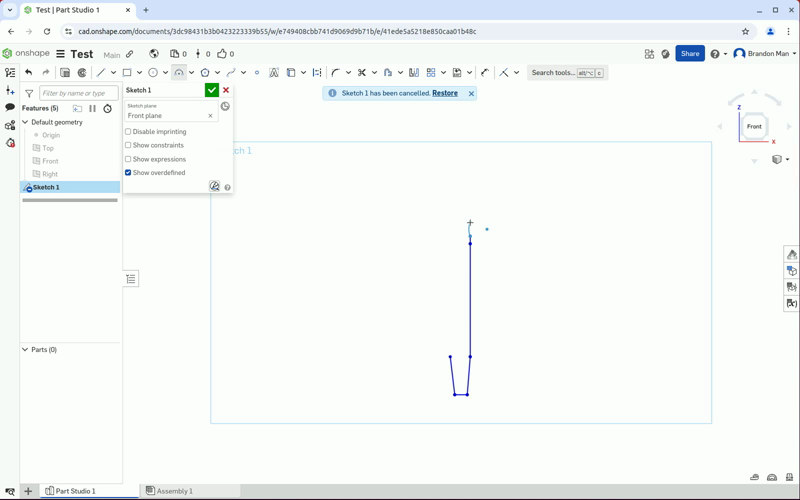
click(470, 222)
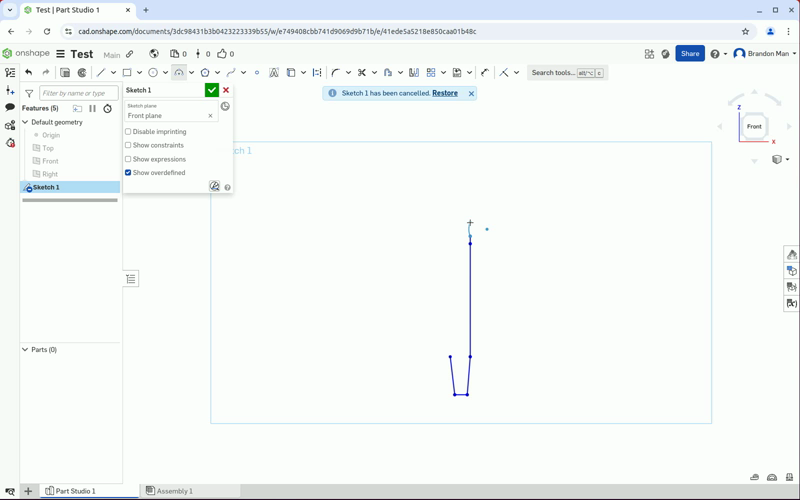
mouse_move(470, 229)
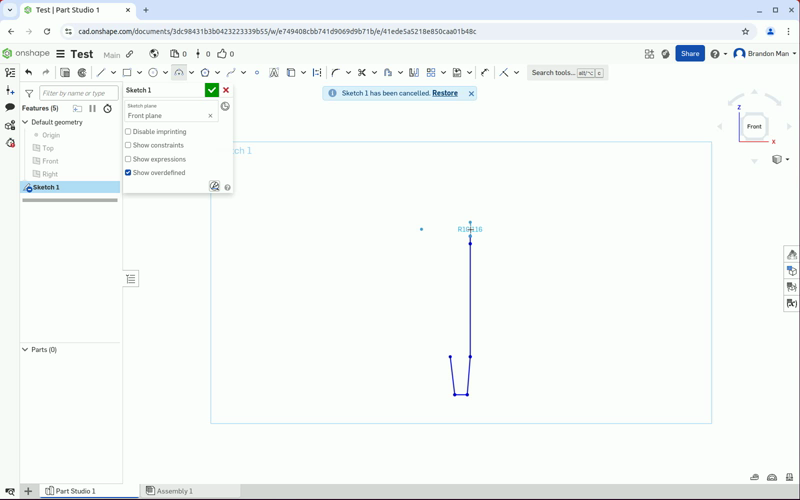
click(470, 229)
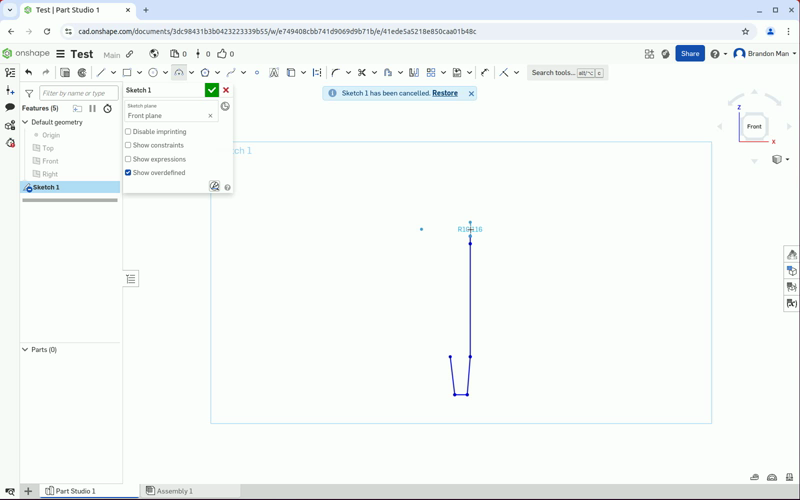
key_up(shift)
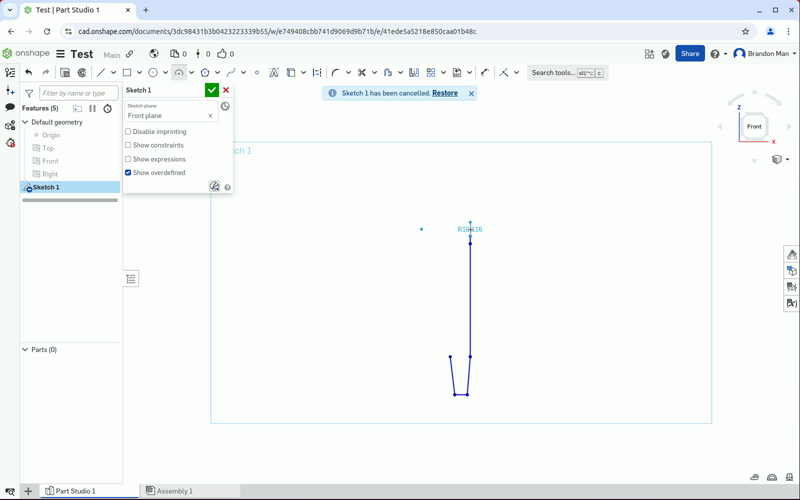
mouse_move(470, 222)
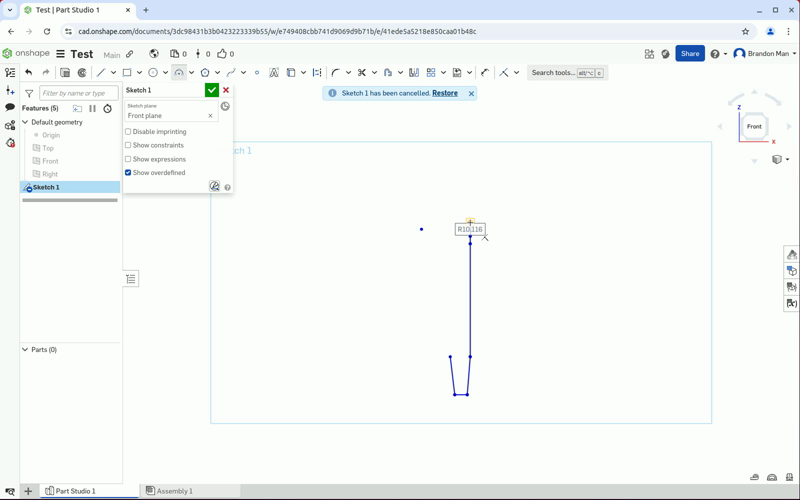
click(470, 222)
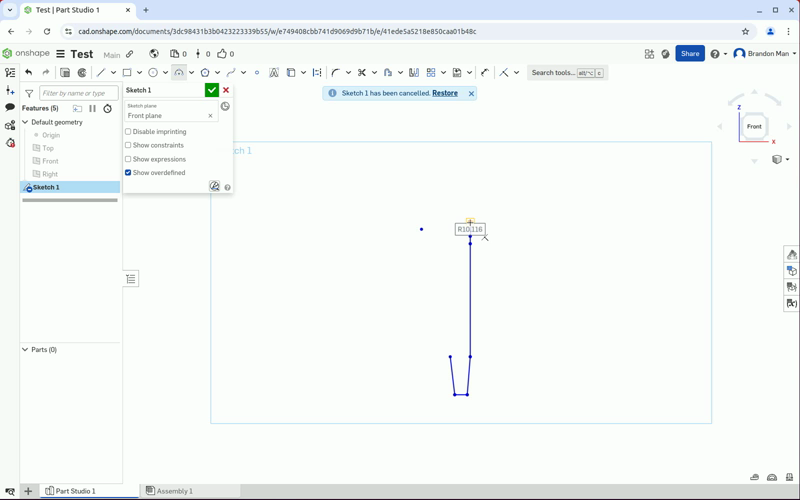
key_down(shift)
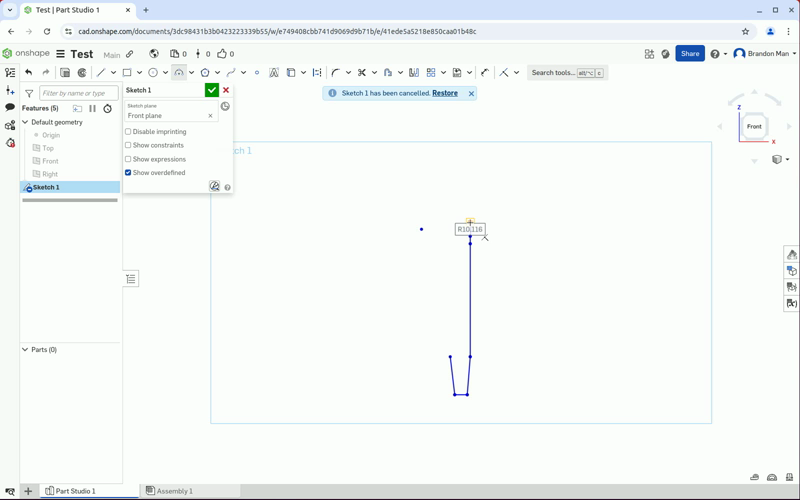
mouse_move(450, 222)
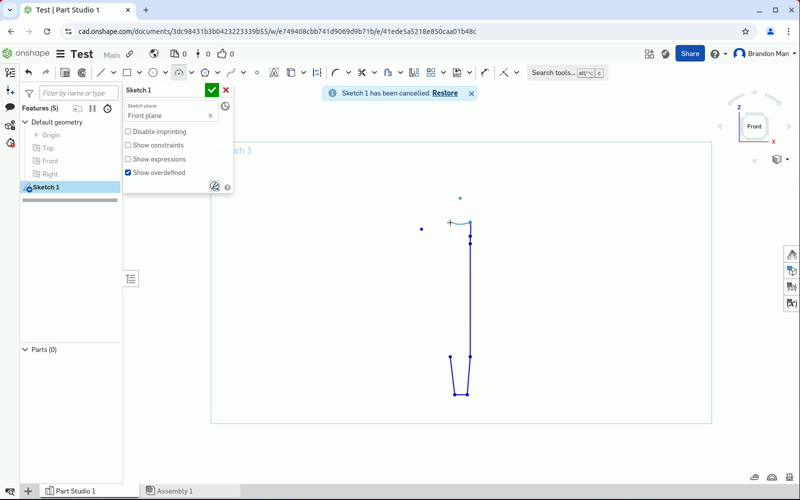
click(450, 222)
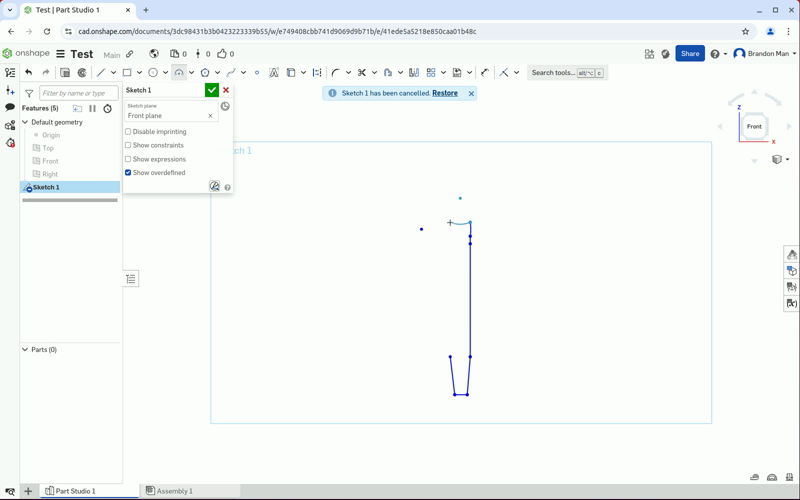
mouse_move(460, 212)
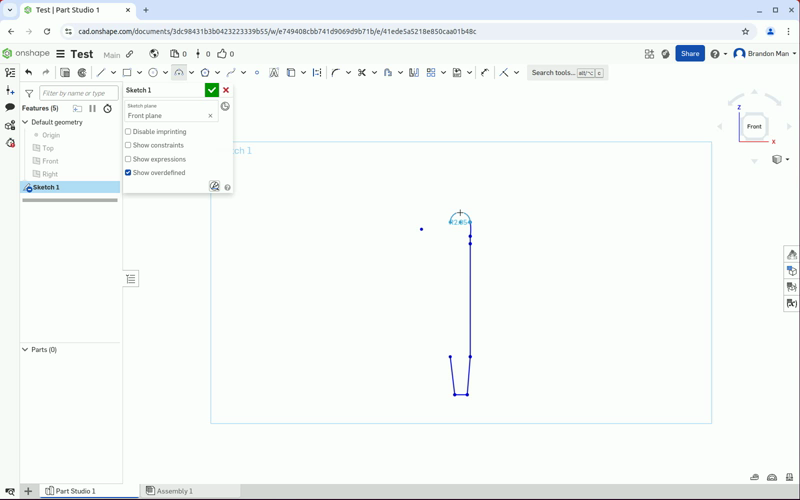
click(460, 212)
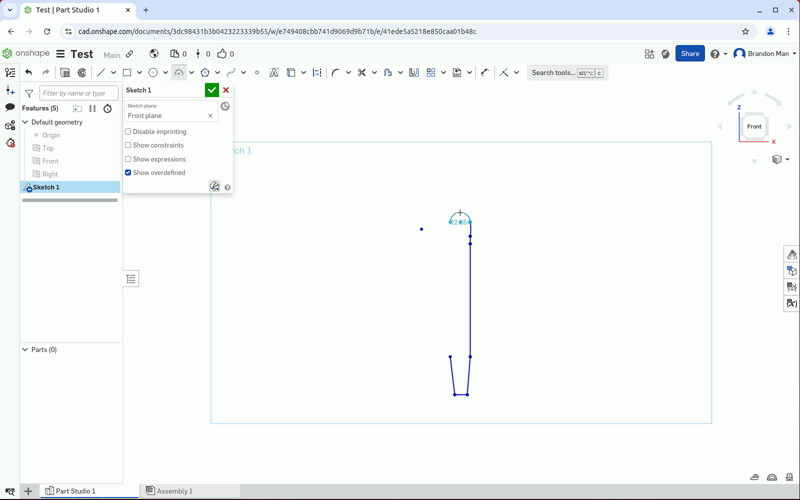
key_up(shift)
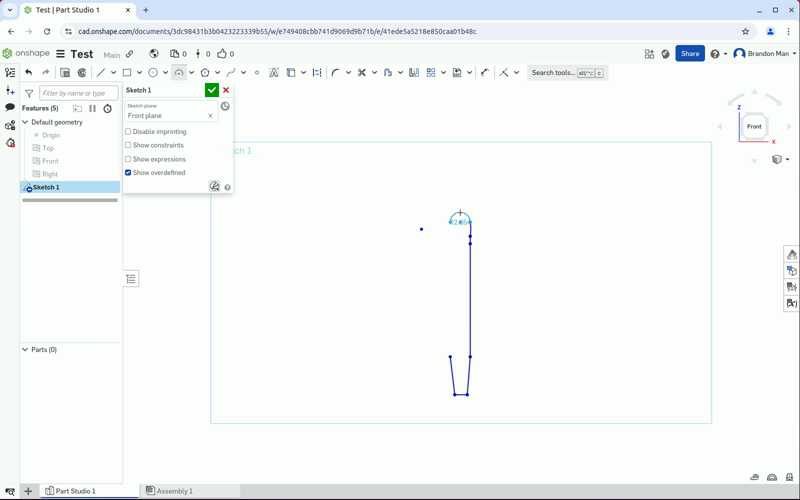
mouse_move(450, 222)
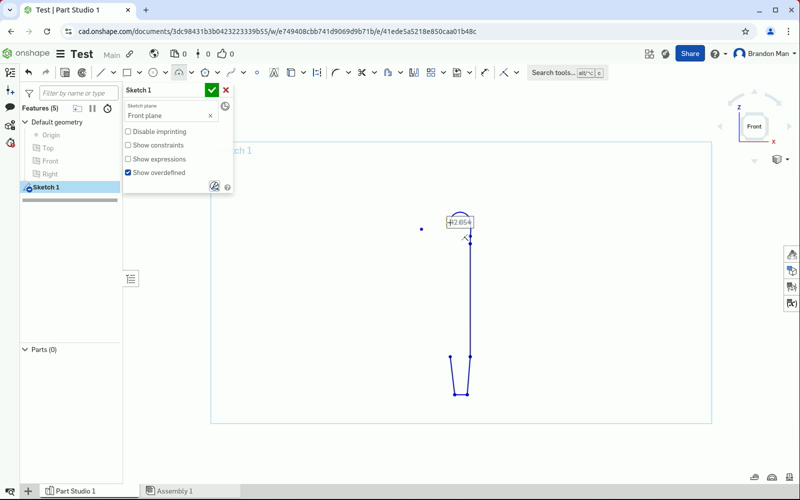
click(450, 222)
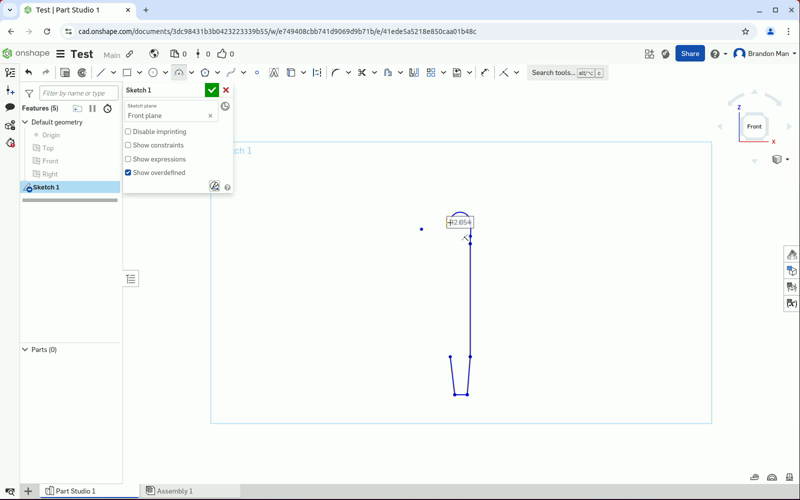
key_down(shift)
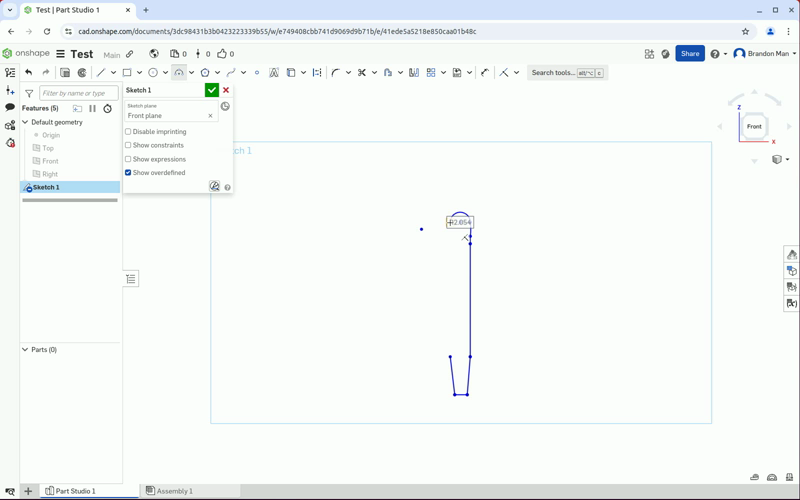
mouse_move(450, 236)
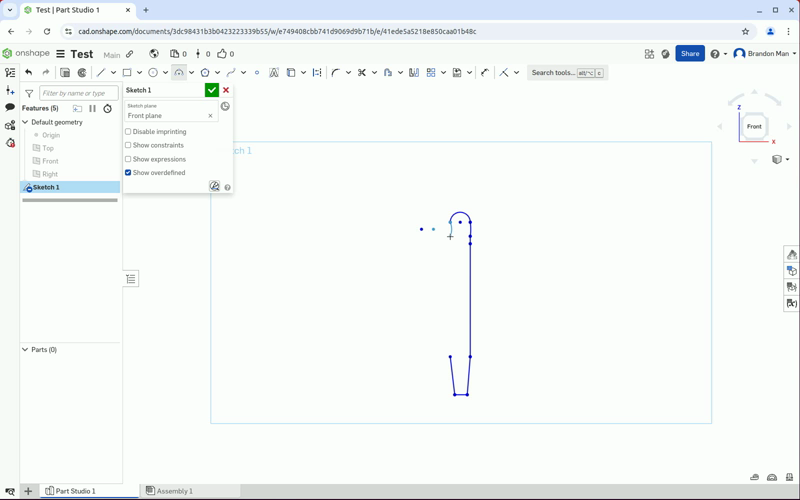
click(450, 236)
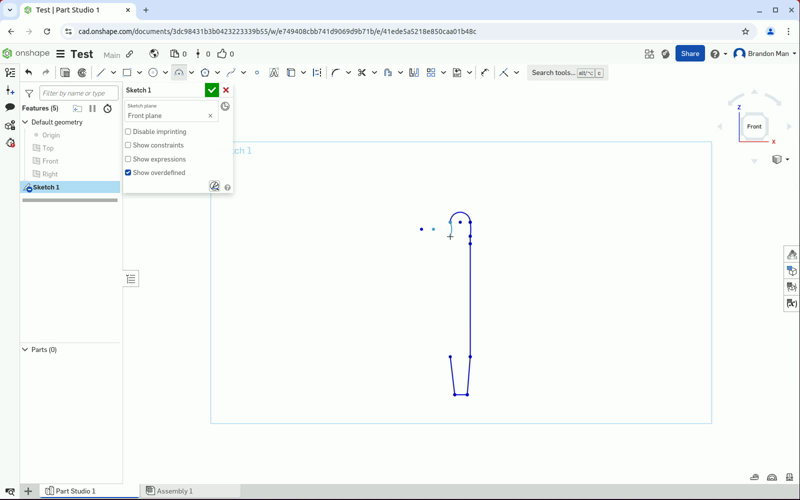
mouse_move(449, 229)
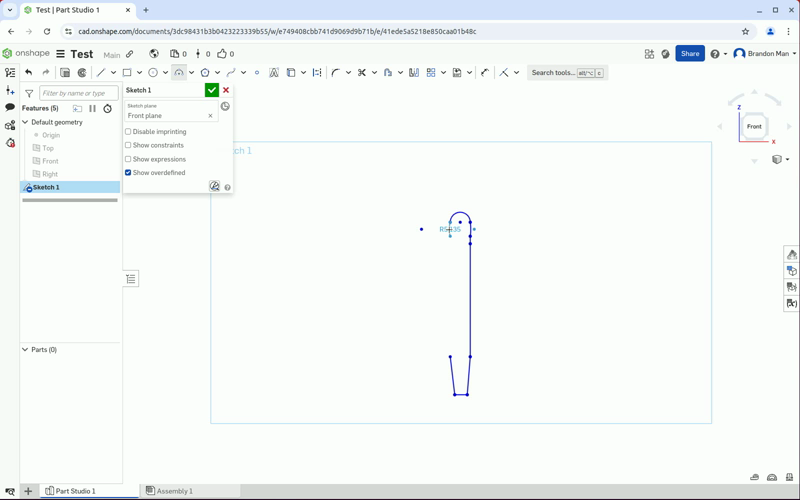
click(449, 229)
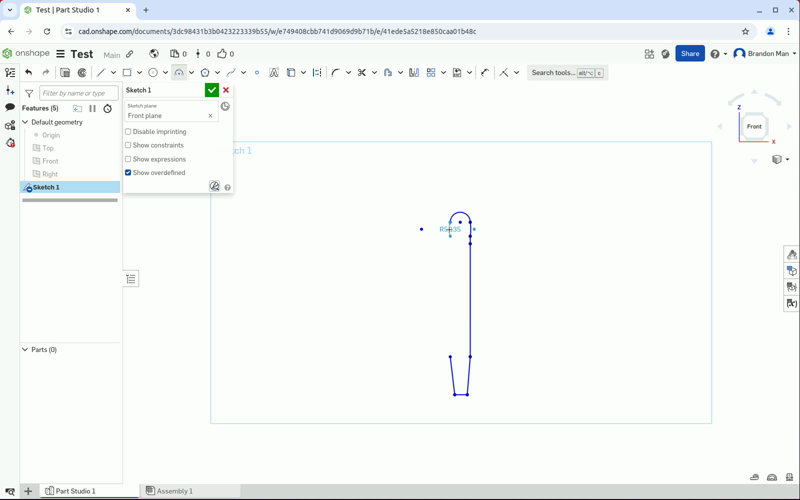
key_up(shift)
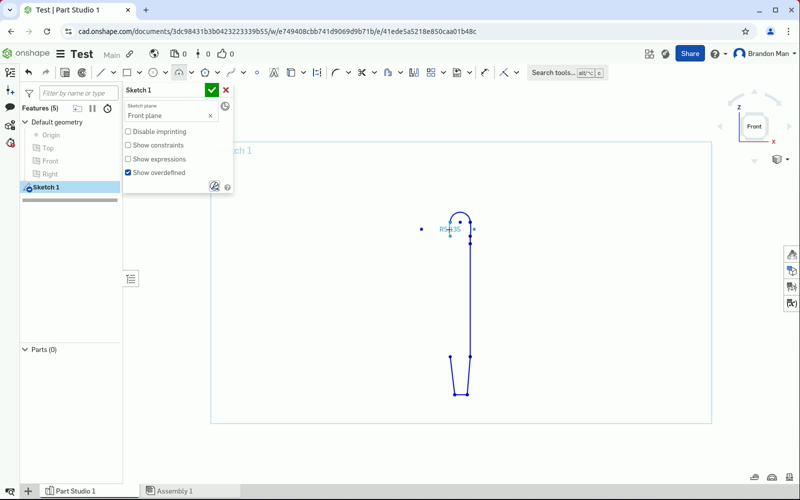
key(esc)
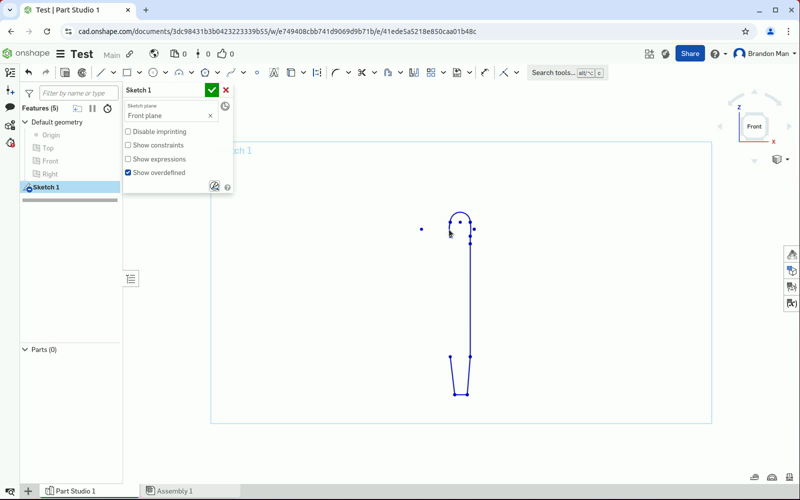
key(l)
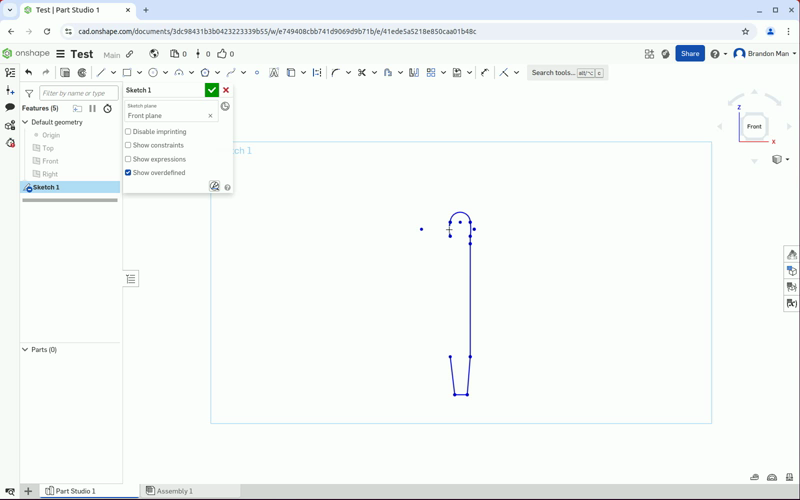
mouse_move(450, 236)
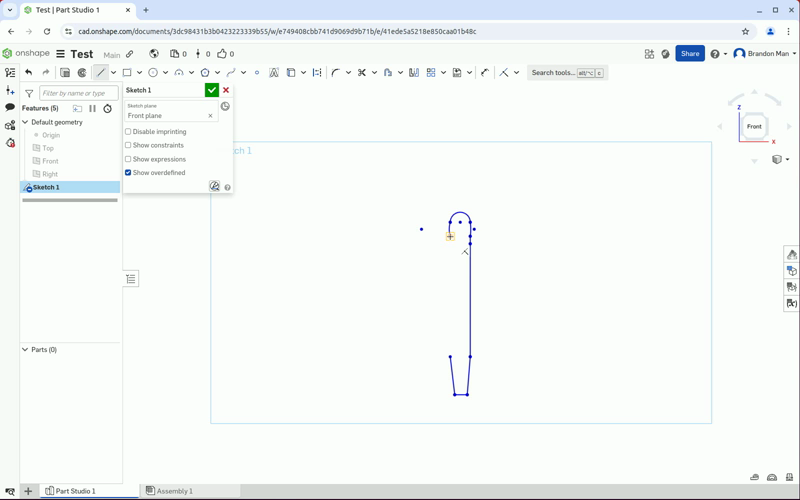
click(450, 236)
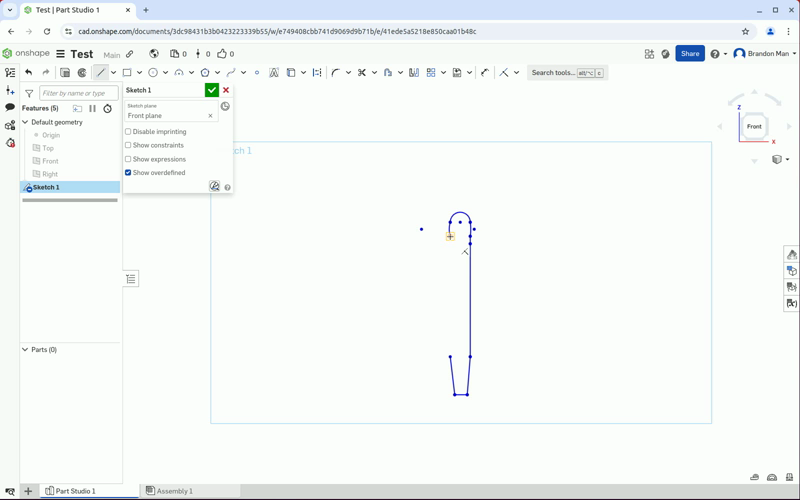
key_down(shift)
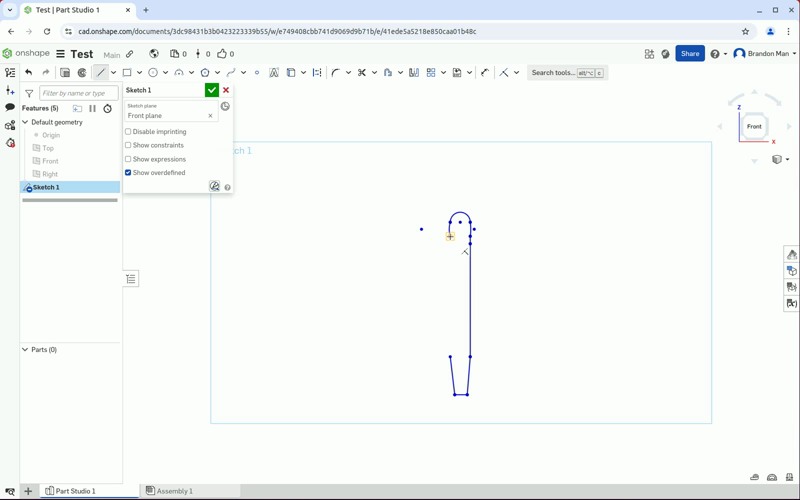
mouse_move(450, 356)
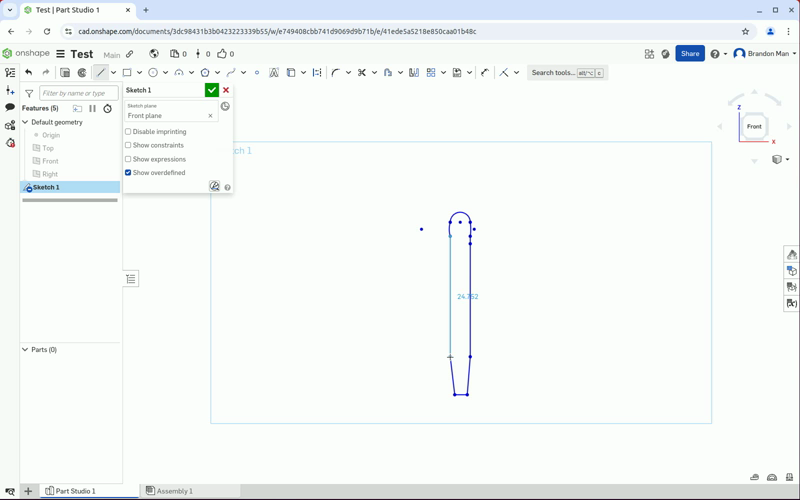
key_up(shift)
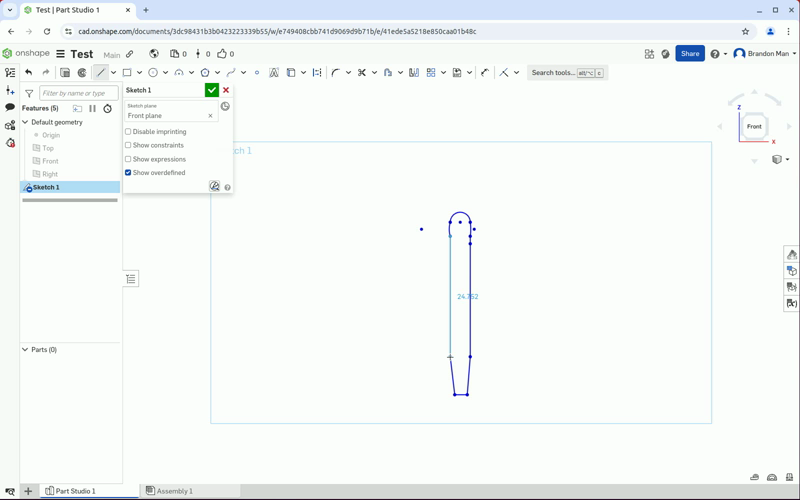
click(450, 356)
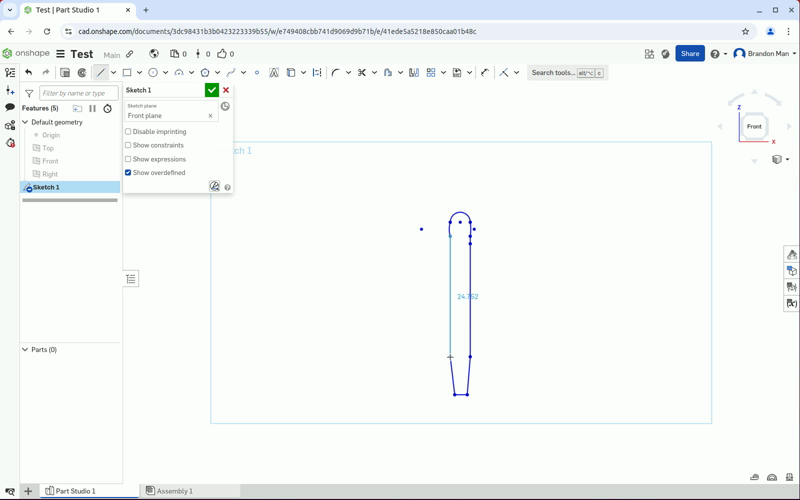
key(esc)
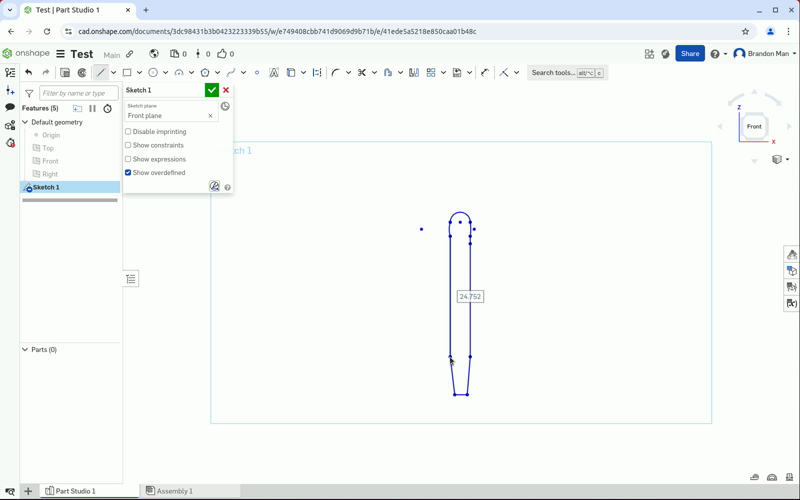
key(c)
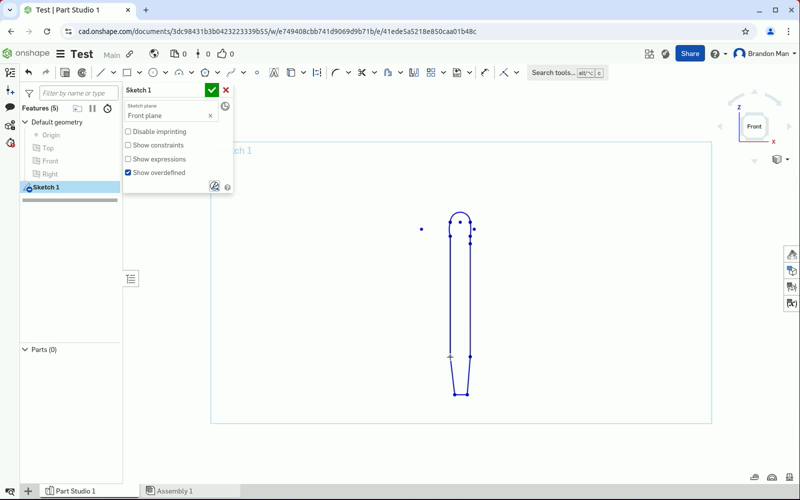
key_down(shift)
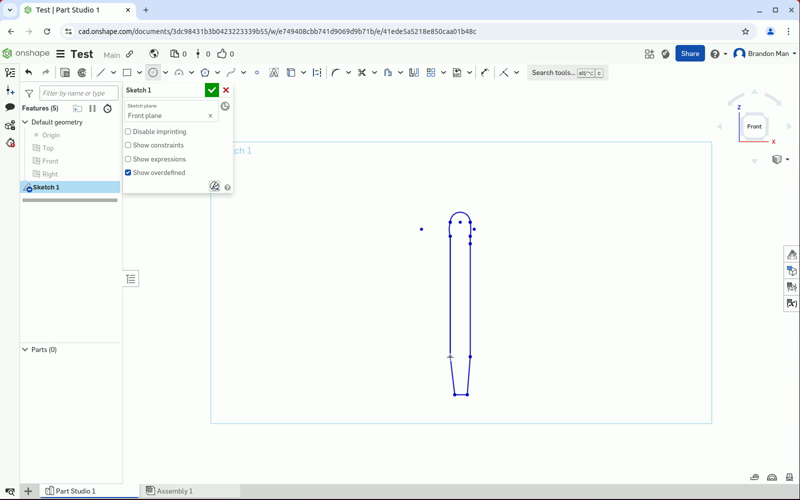
mouse_move(461, 222)
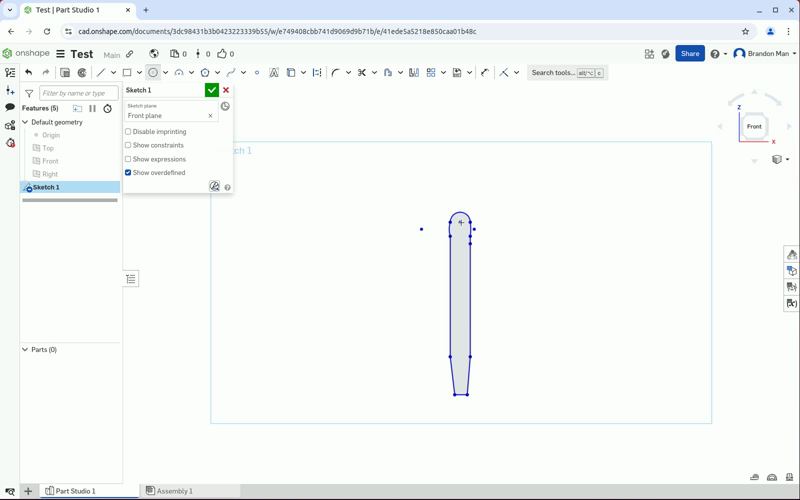
scroll(6)
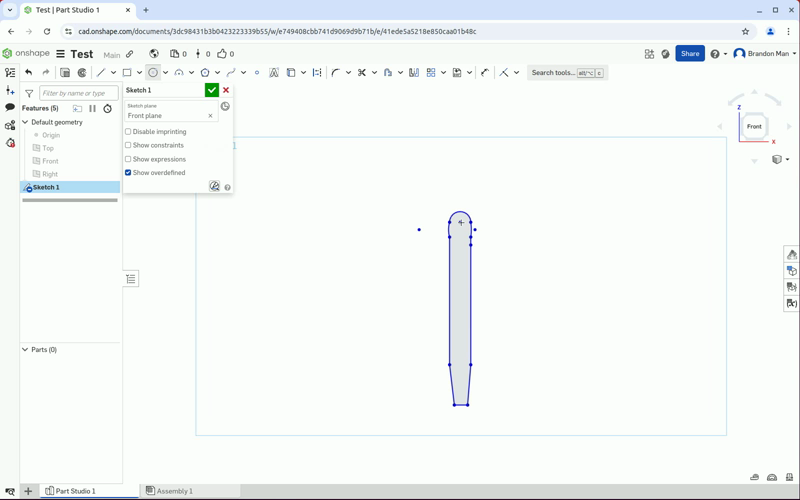
scroll(6)
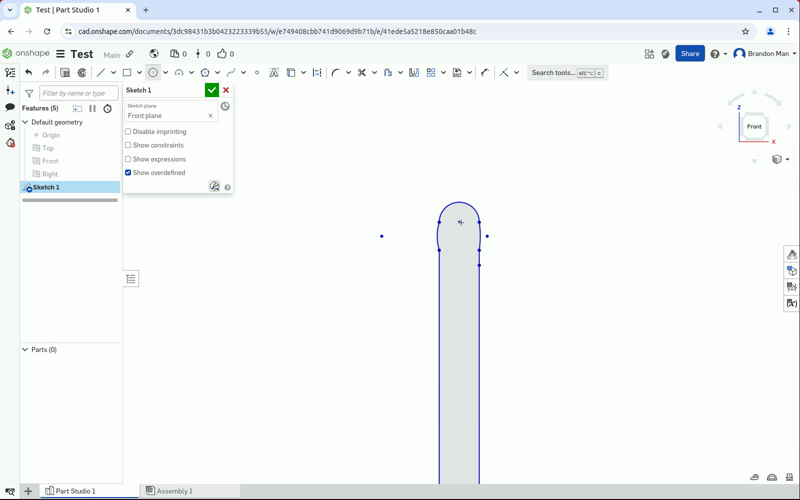
scroll(6)
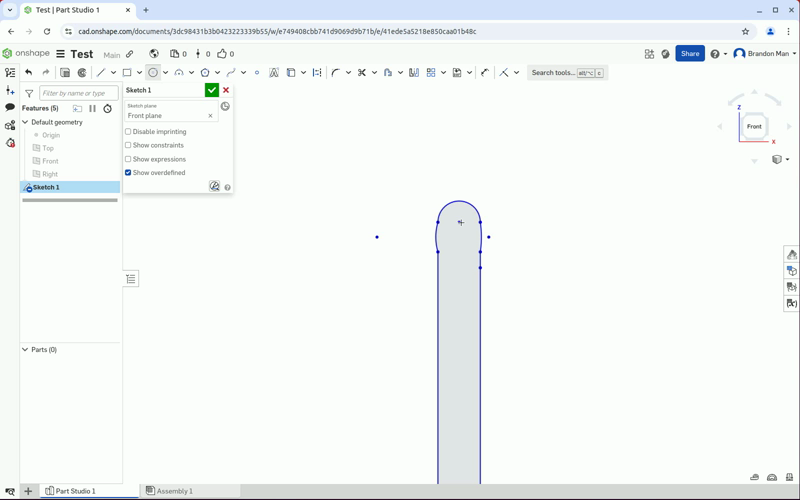
scroll(6)
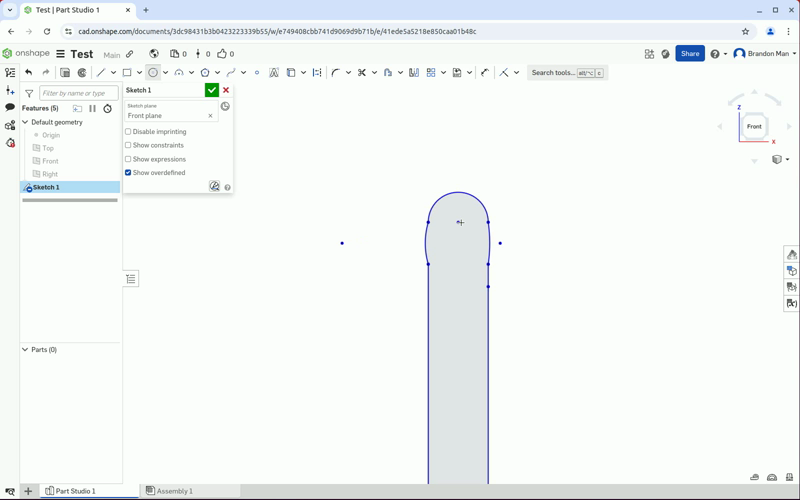
scroll(6)
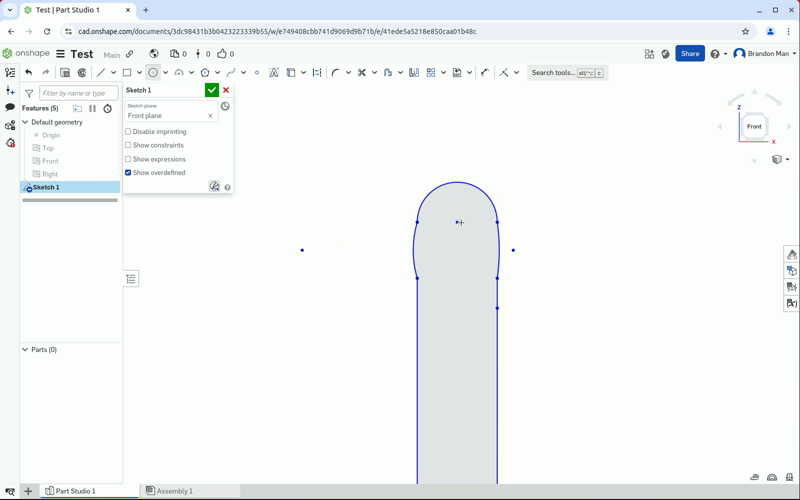
scroll(6)
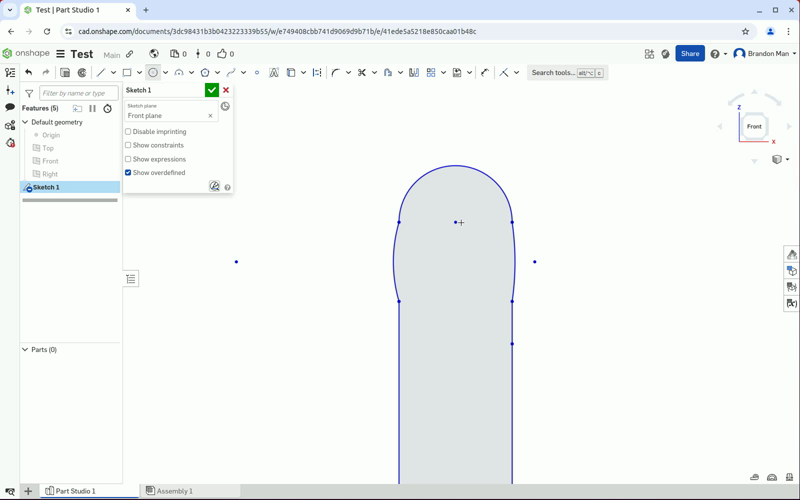
scroll(6)
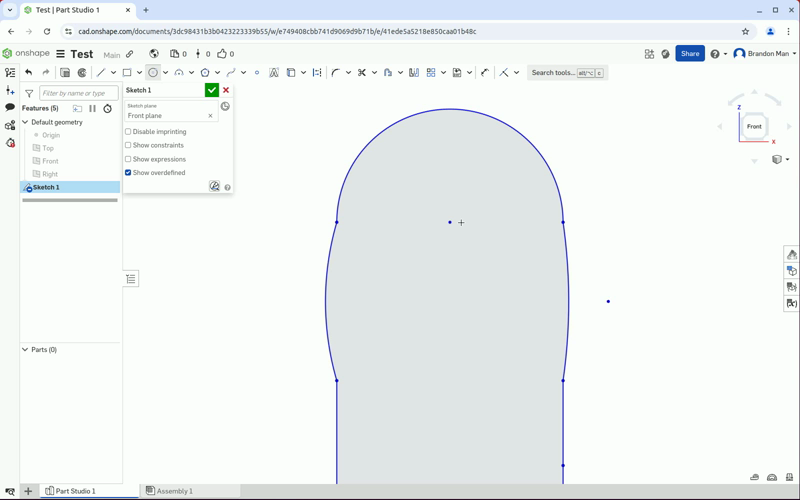
click(461, 222)
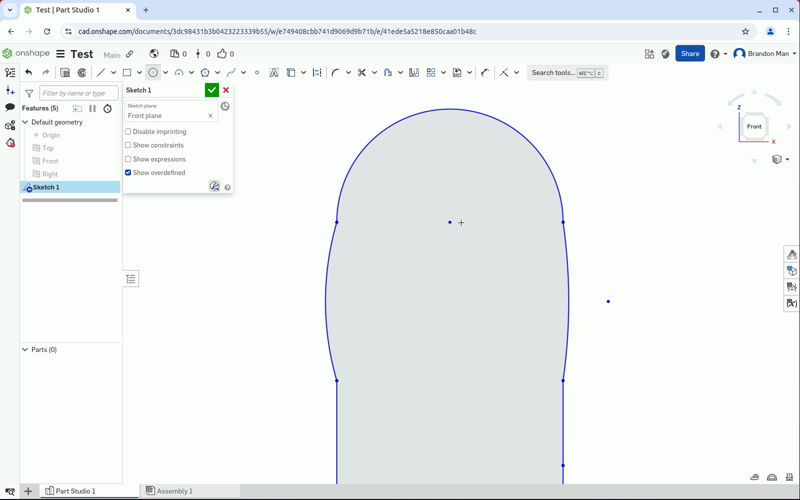
scroll(-6)
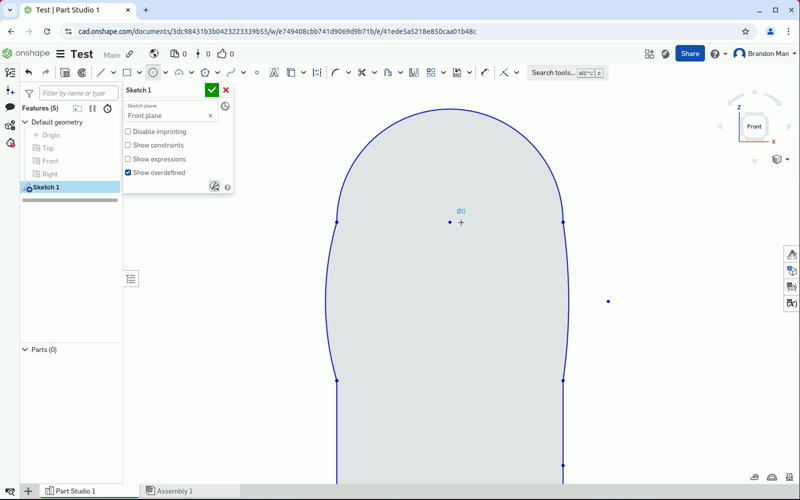
scroll(-6)
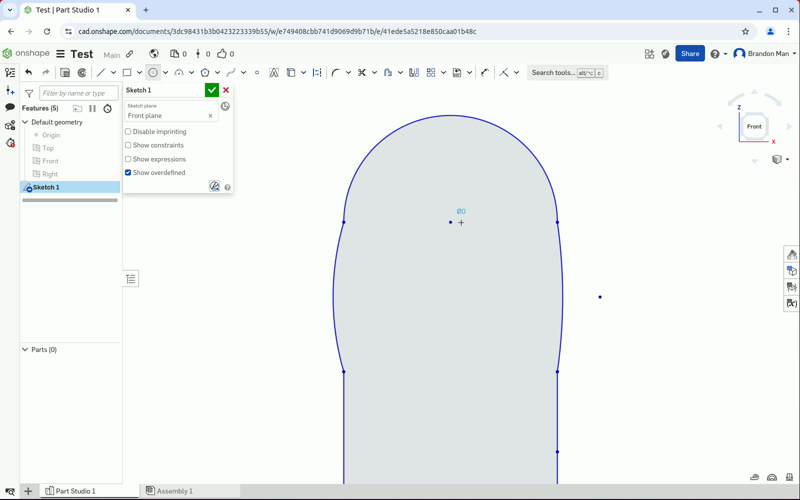
scroll(-6)
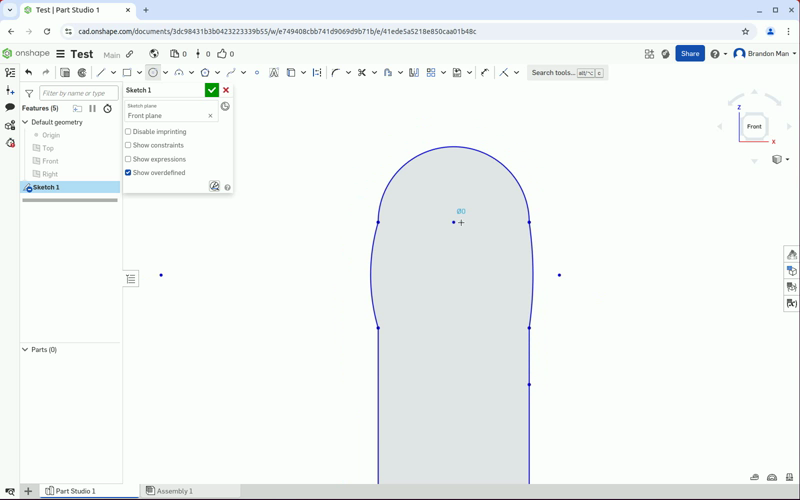
scroll(-6)
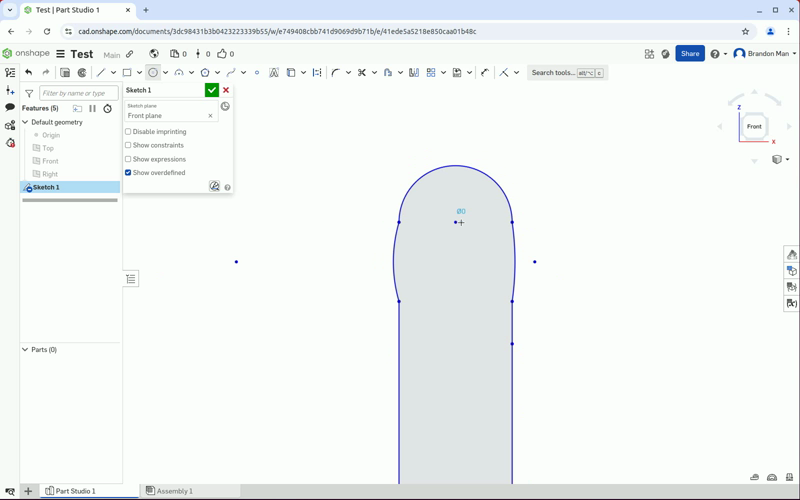
scroll(-6)
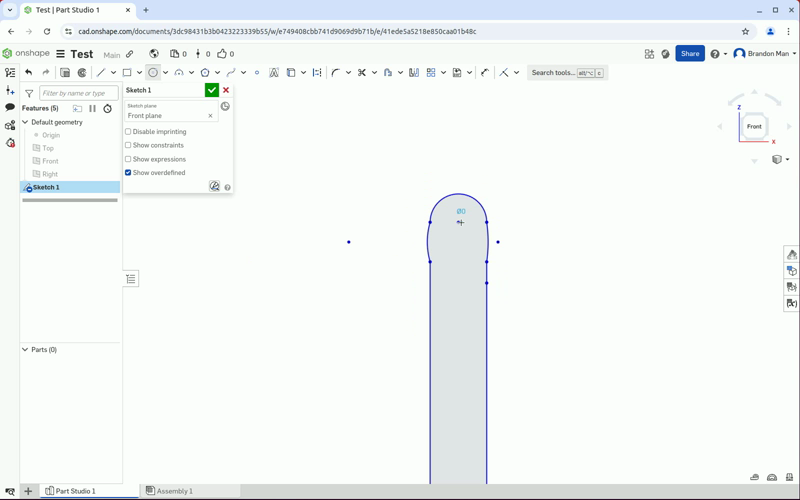
scroll(-6)
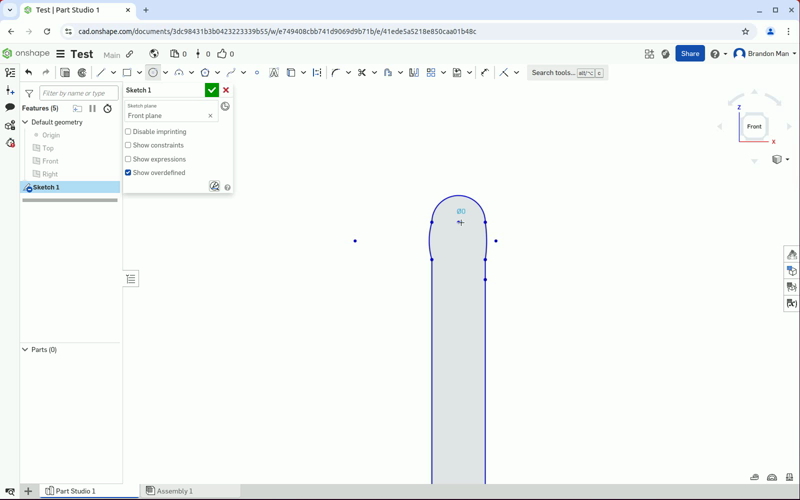
scroll(-6)
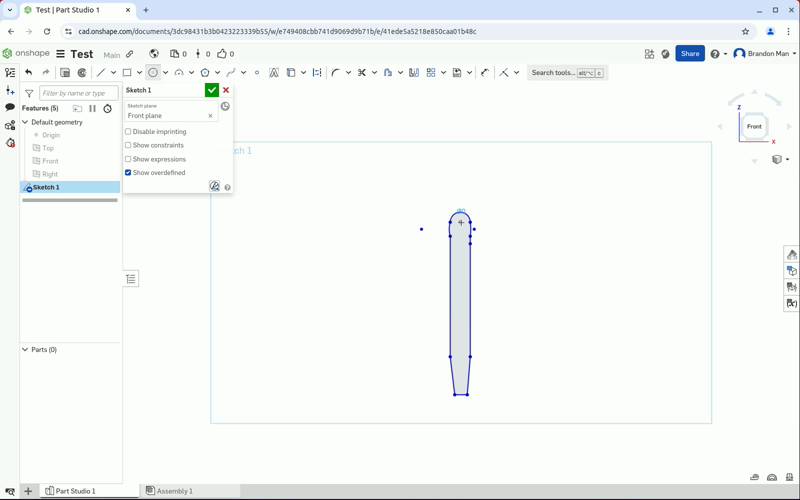
key_up(shift)
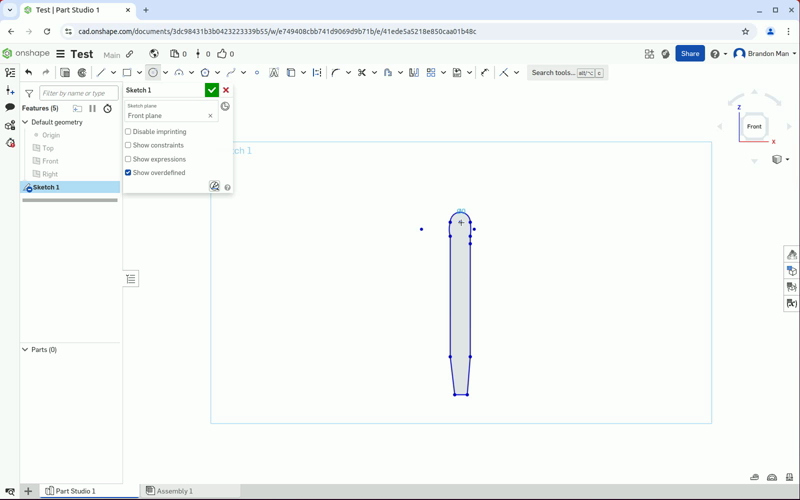
mouse_move(465, 222)
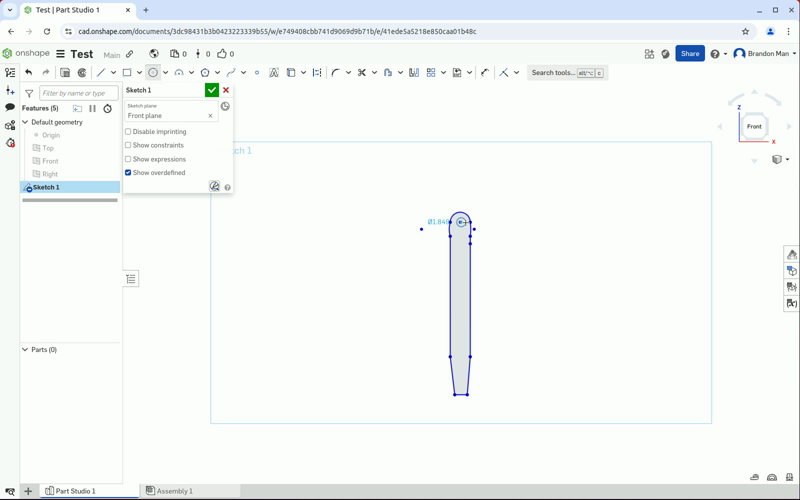
click(465, 222)
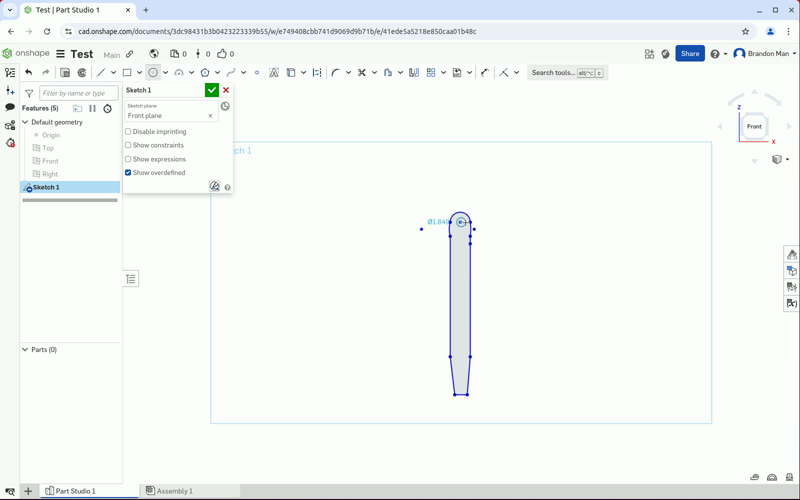
key(esc)
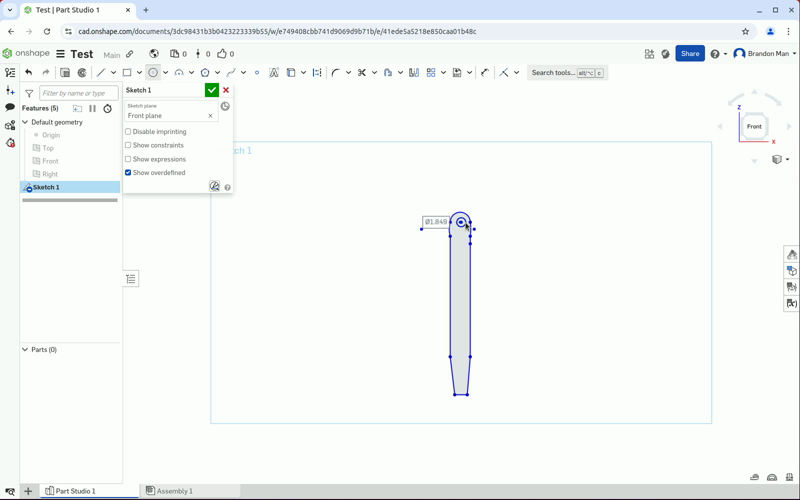
mouse_move(455, 272)
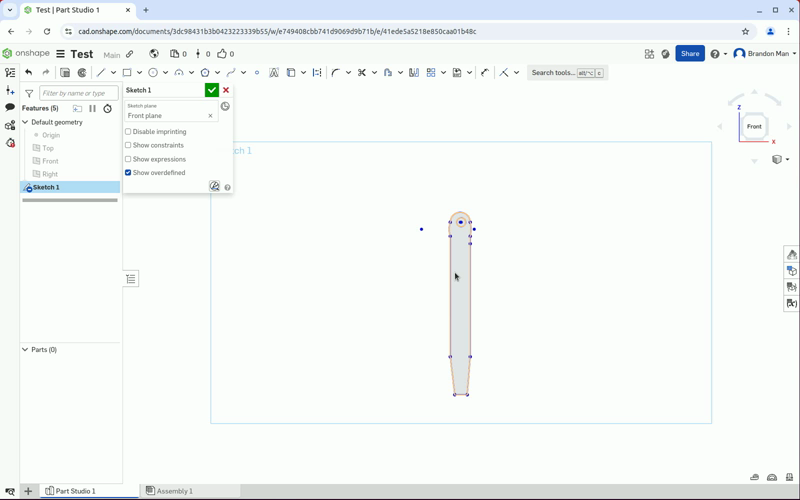
click(455, 272)
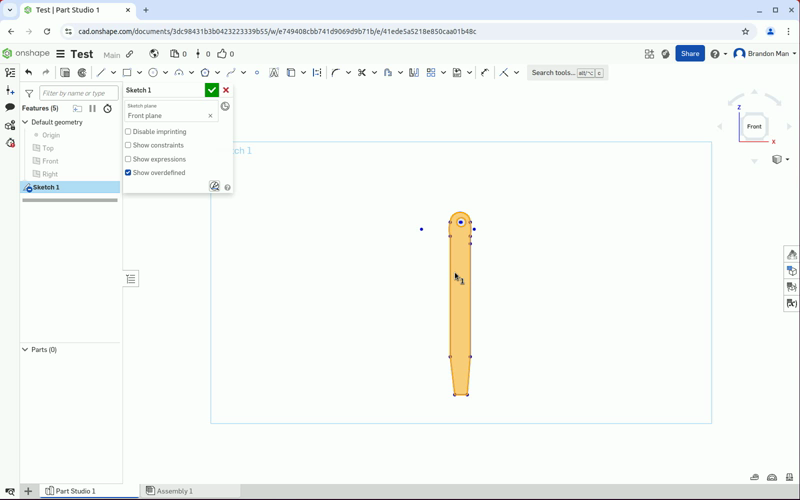
mouse_move(73, 352)
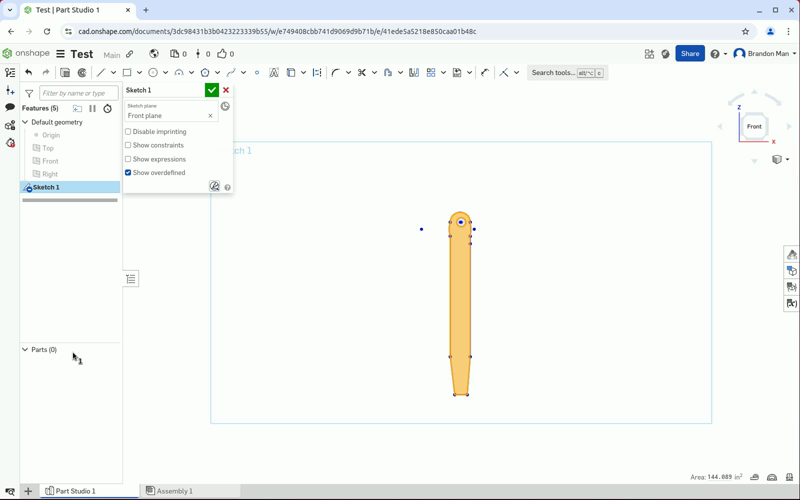
key(shift+y)
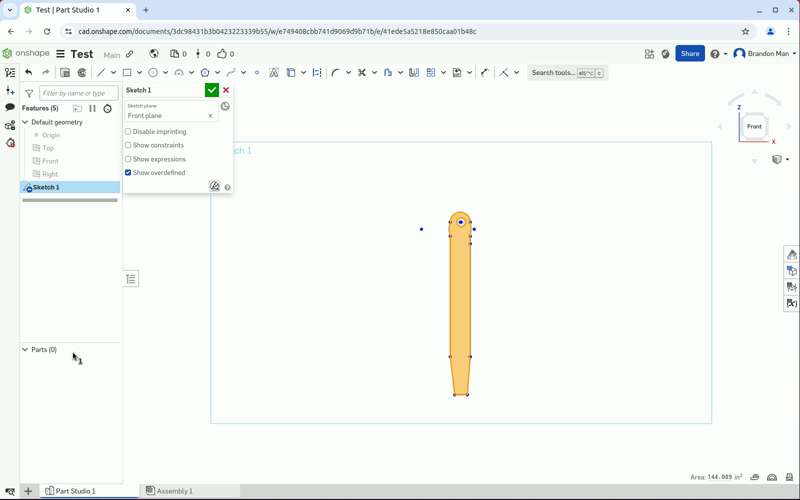
key(shift+e)
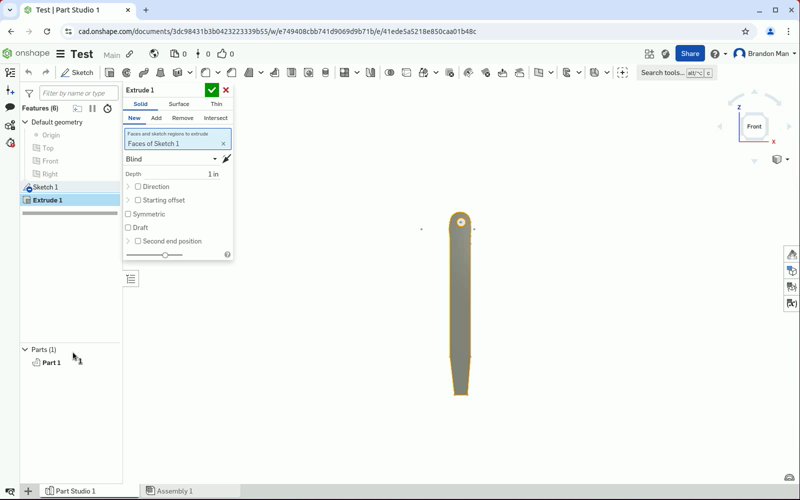
mouse_move(143, 106)
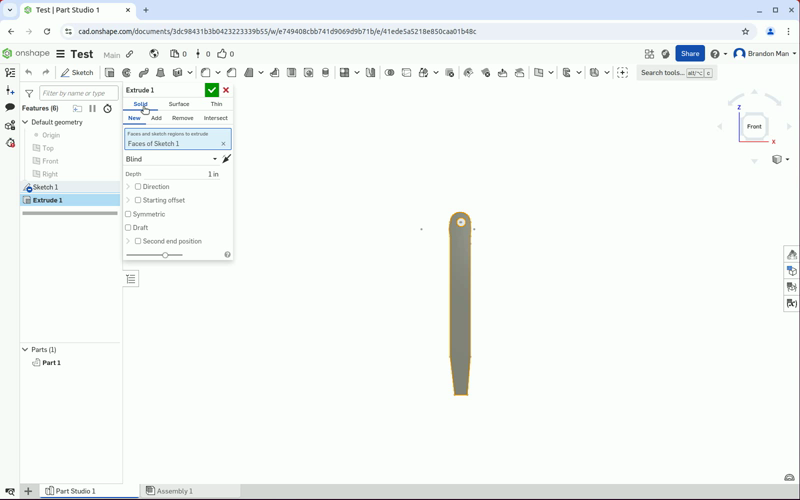
click(143, 106)
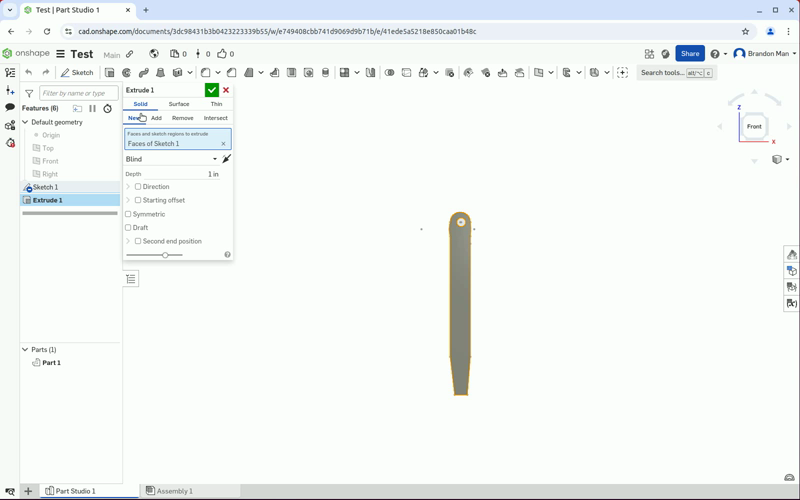
mouse_move(137, 120)
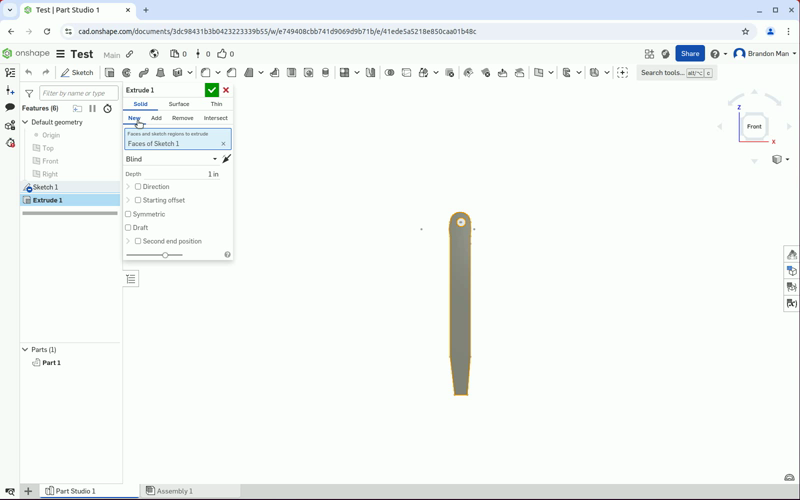
click(137, 120)
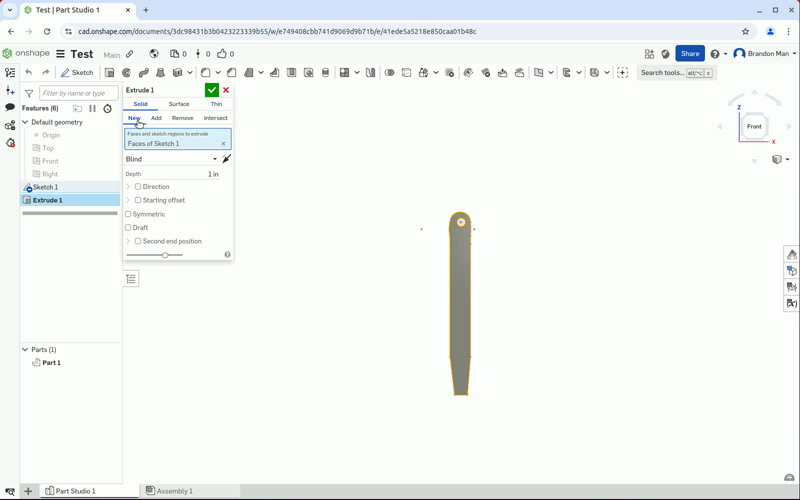
key(tab, 4)
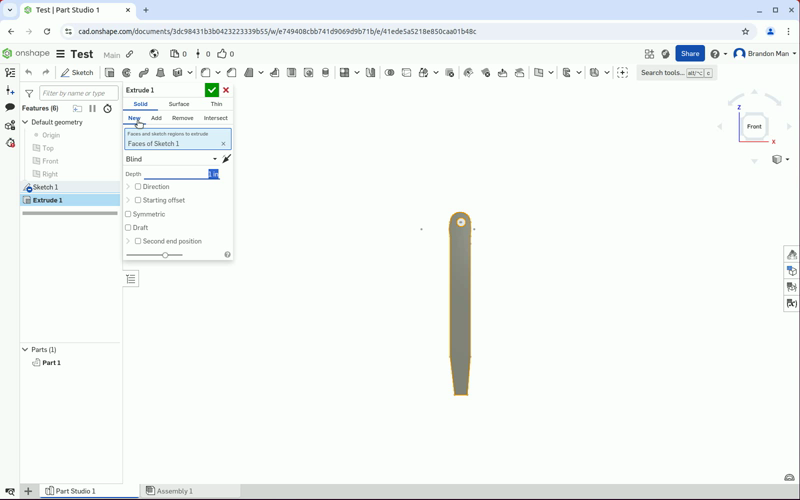
text(5.055)
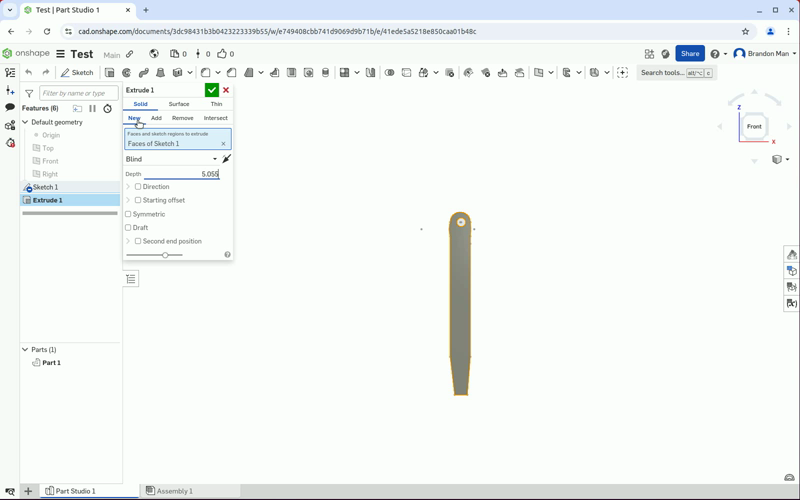
key(enter)
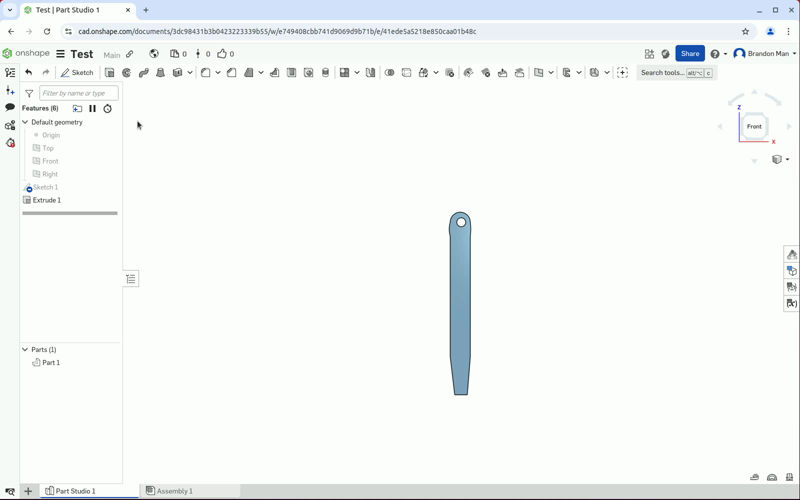
key(shift+h)
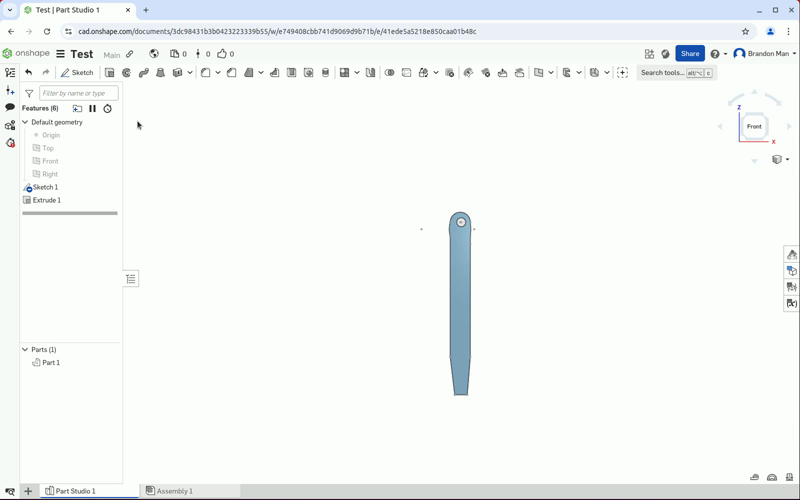
key(shift+h)
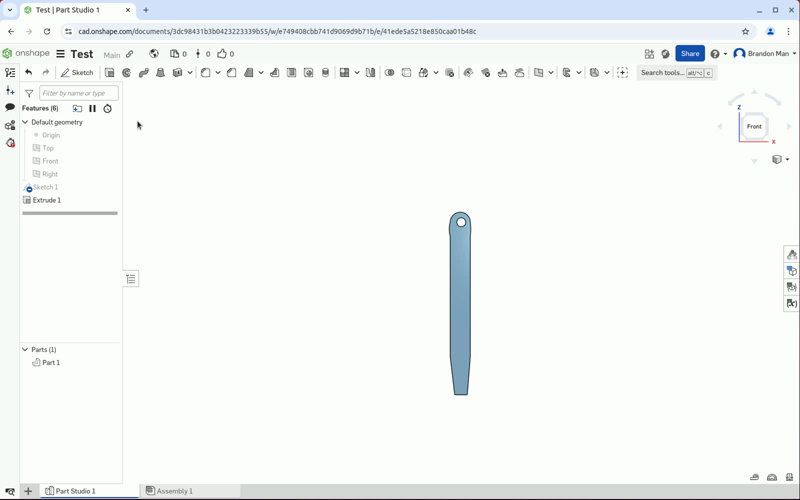
mouse_move(73, 189)
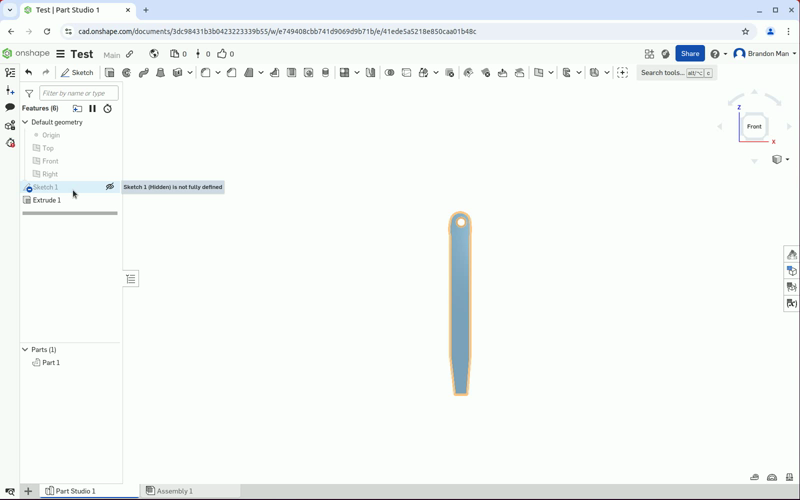
click(73, 189)
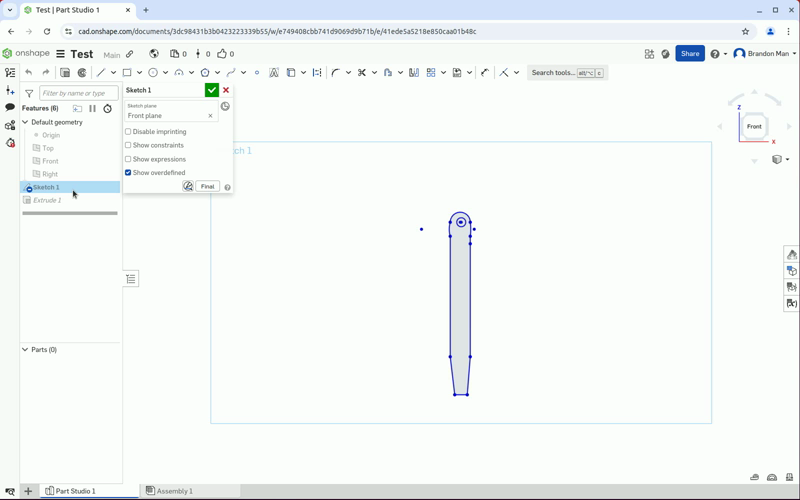
mouse_move(229, 92)
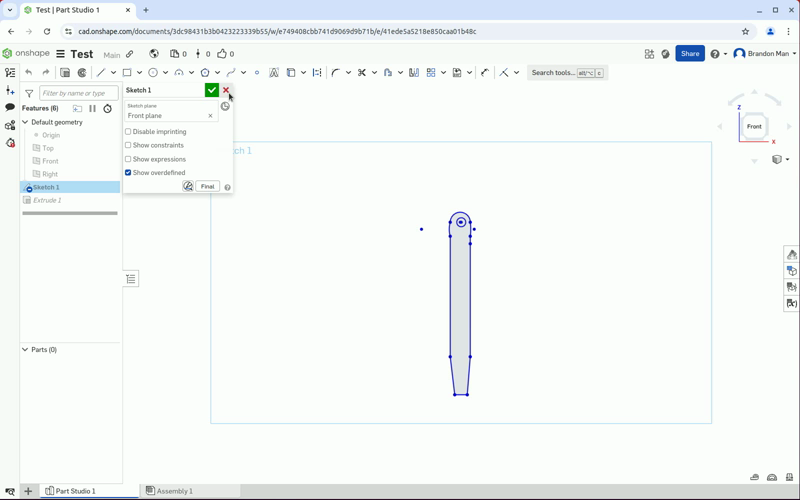
click(229, 92)
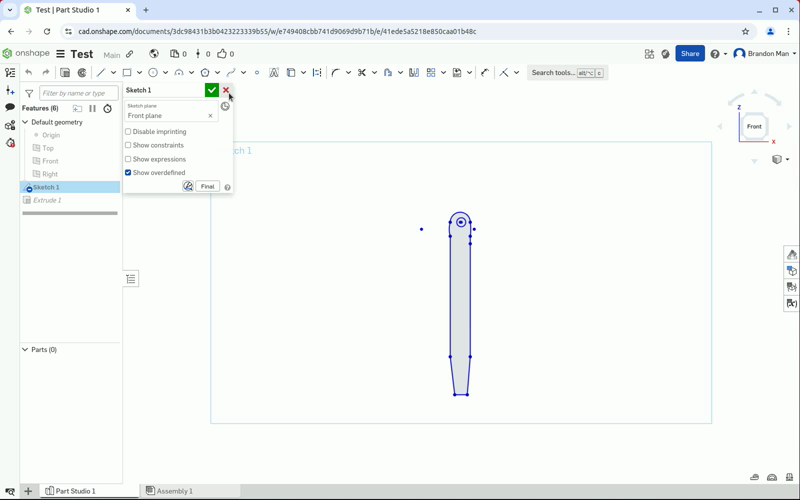
key(shift+s)
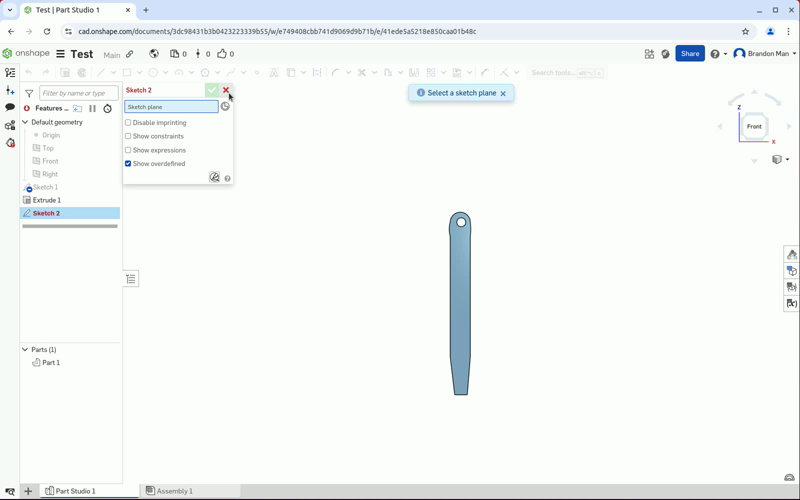
mouse_move(73, 163)
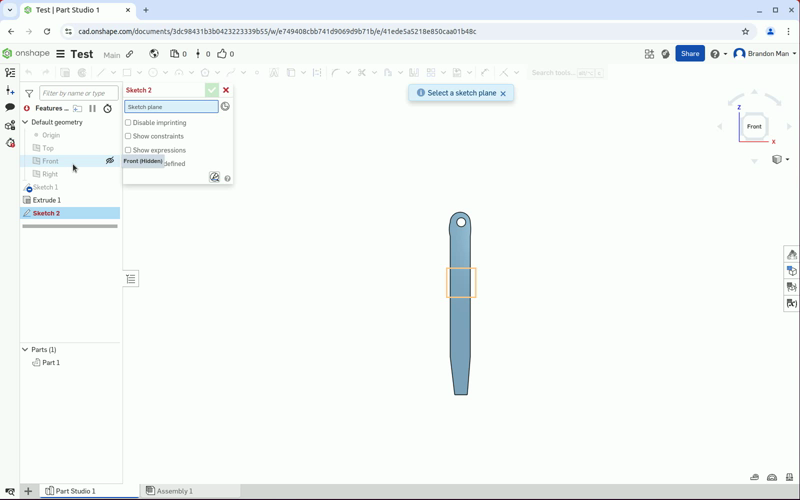
click(73, 163)
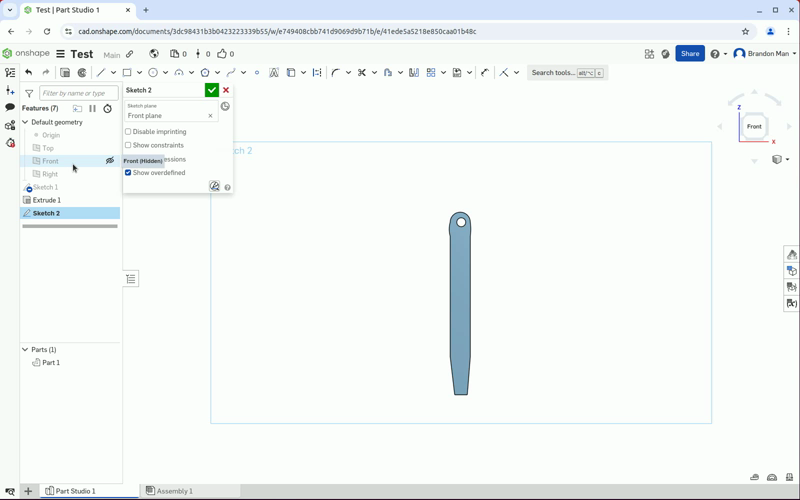
mouse_move(73, 352)
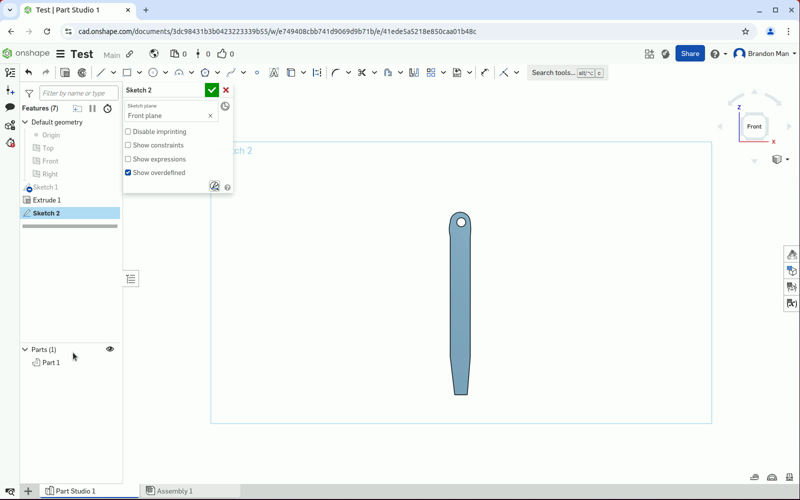
key(y)
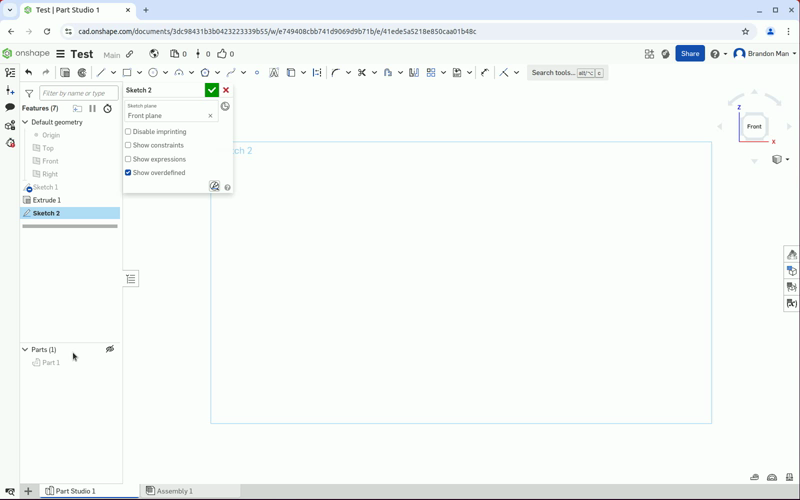
key(l)
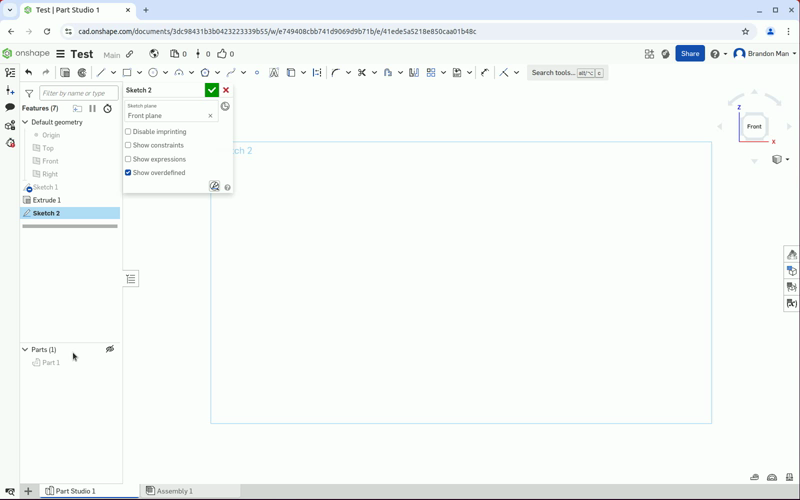
key_down(shift)
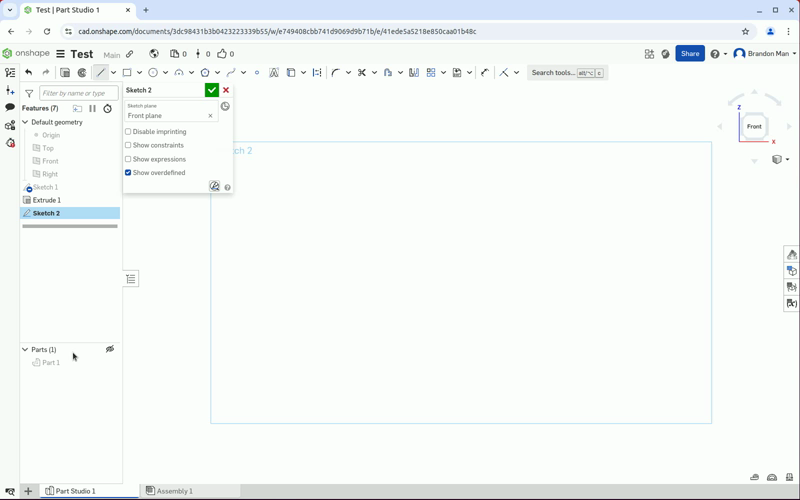
mouse_move(450, 356)
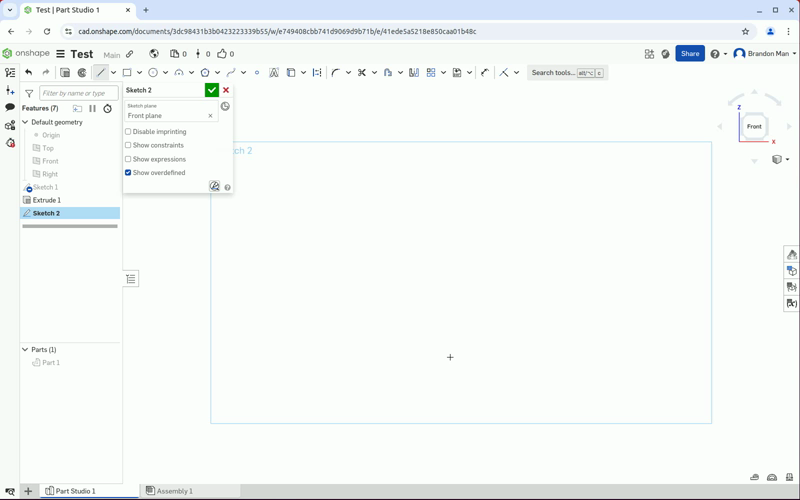
click(450, 356)
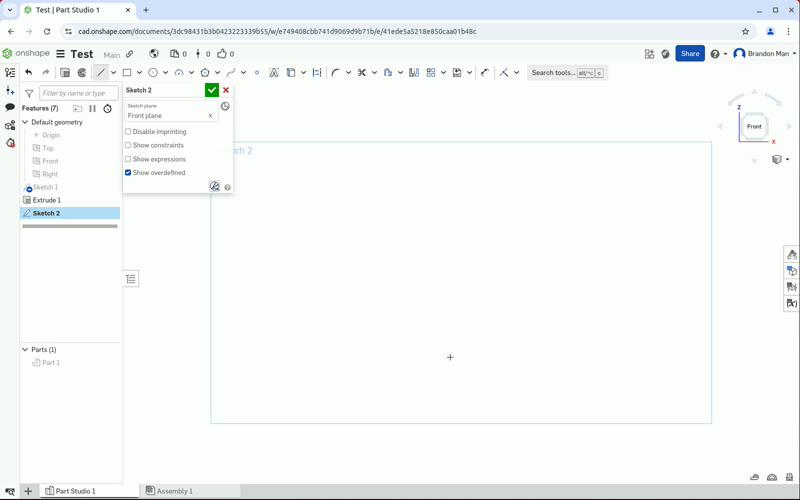
key_up(shift)
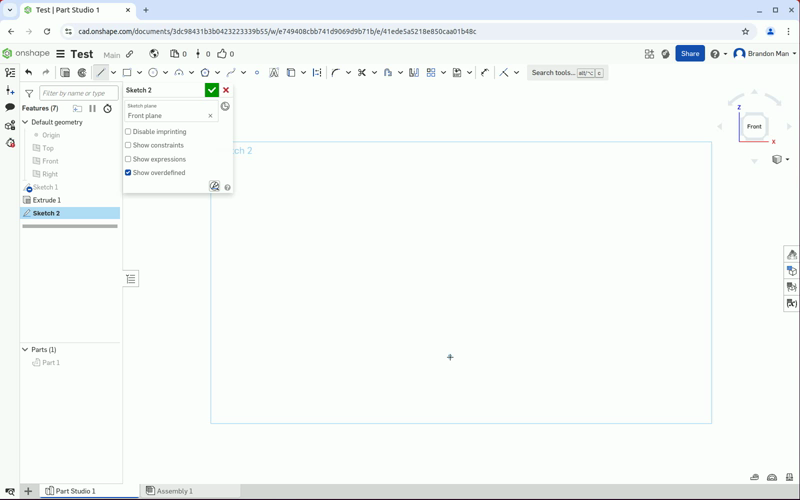
key_down(shift)
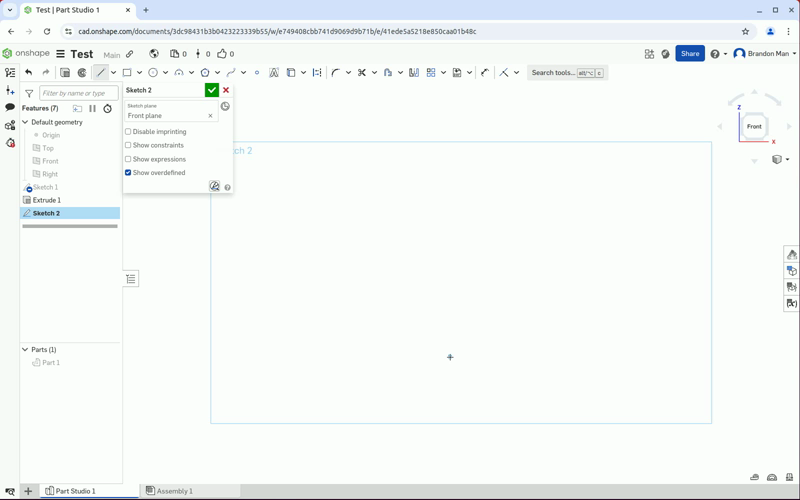
mouse_move(480, 356)
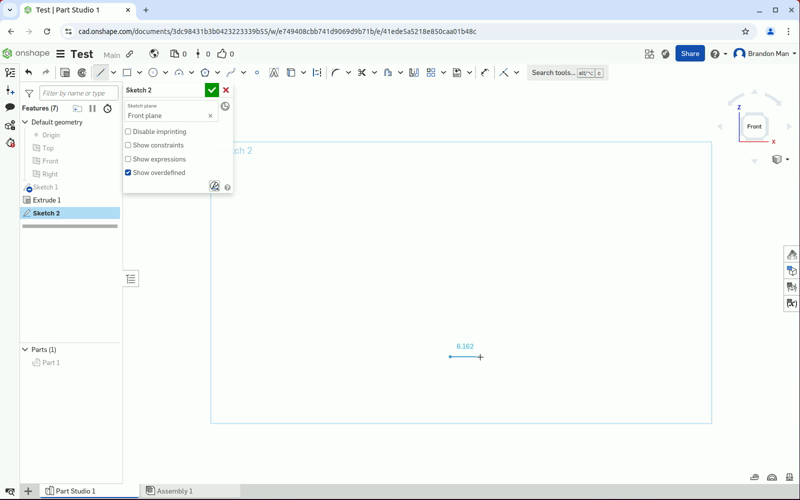
mouse_move(454, 394)
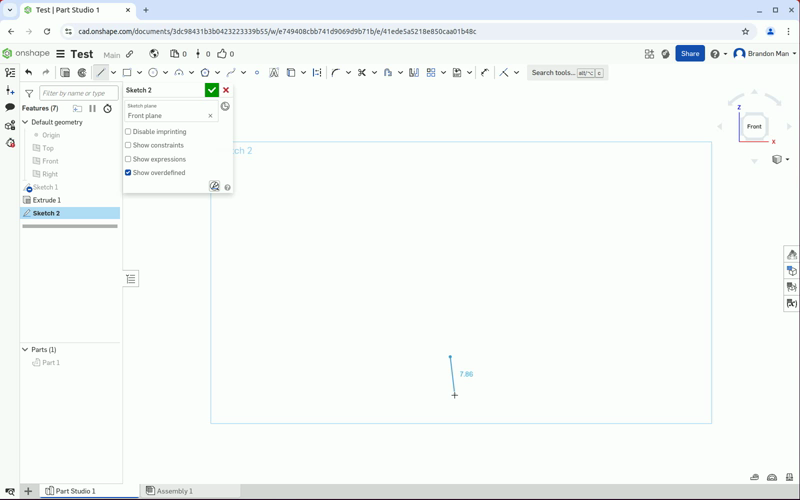
click(454, 394)
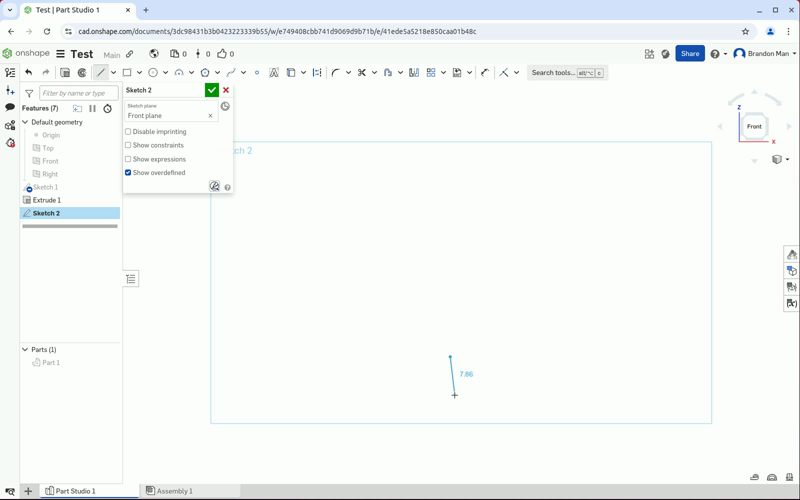
key_up(shift)
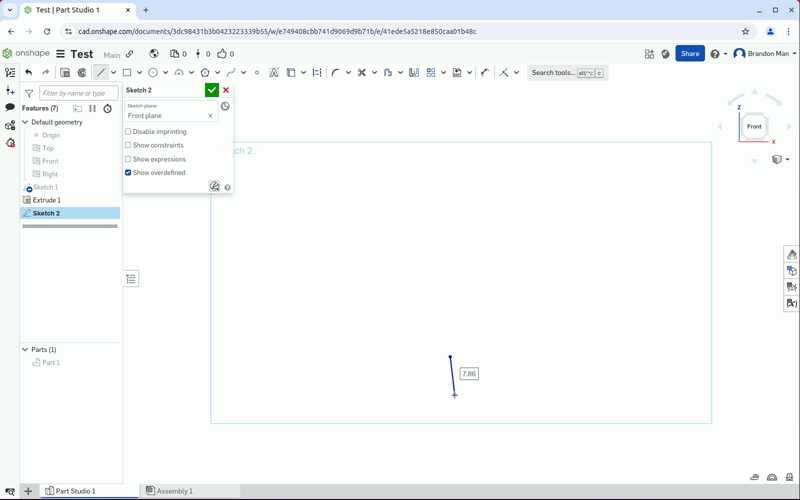
key_down(shift)
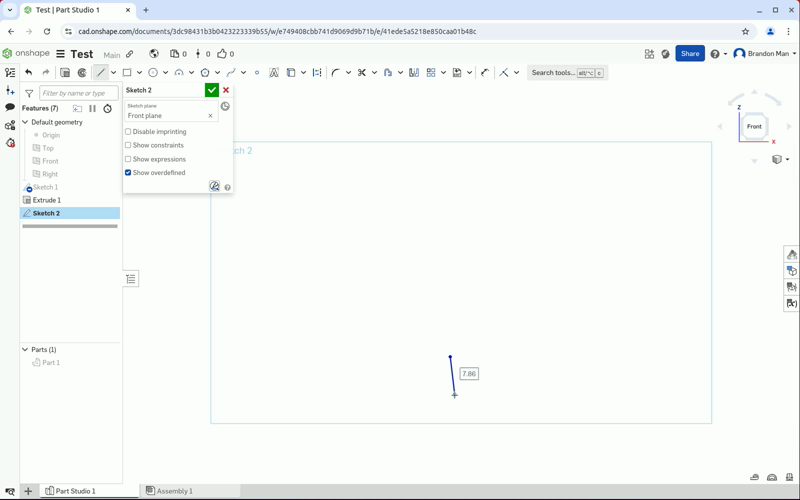
mouse_move(484, 394)
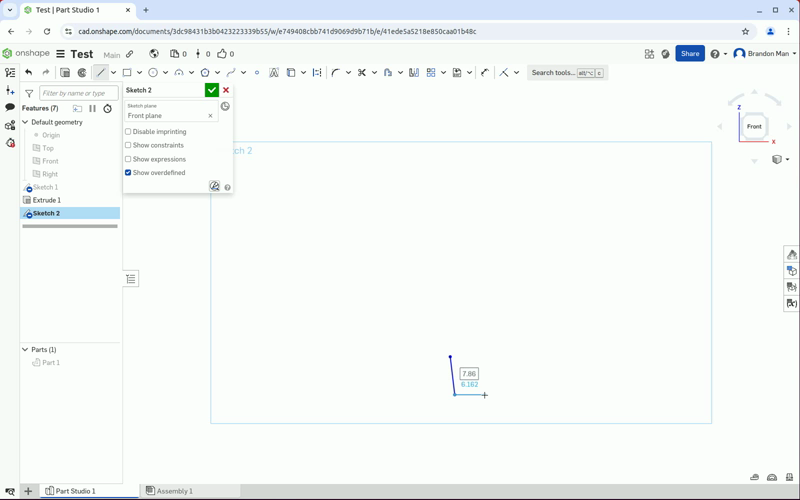
mouse_move(467, 394)
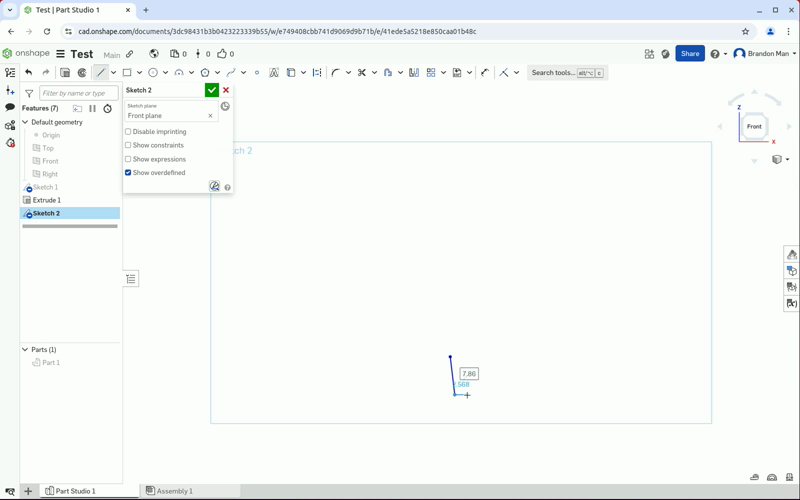
click(467, 394)
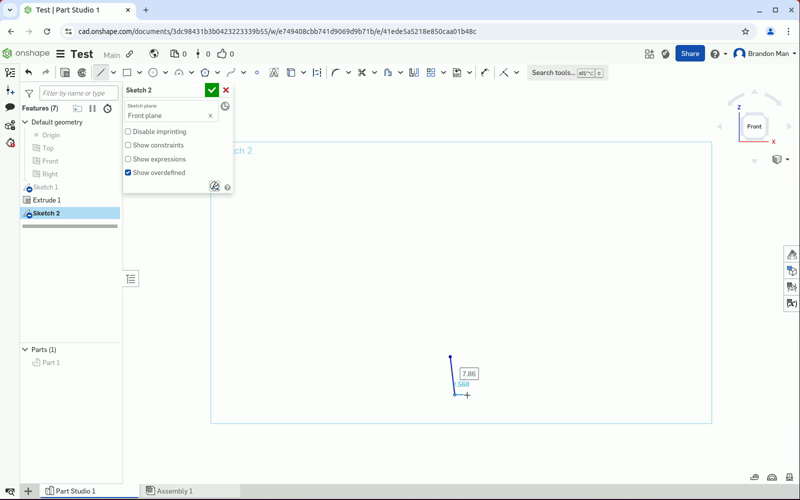
key_up(shift)
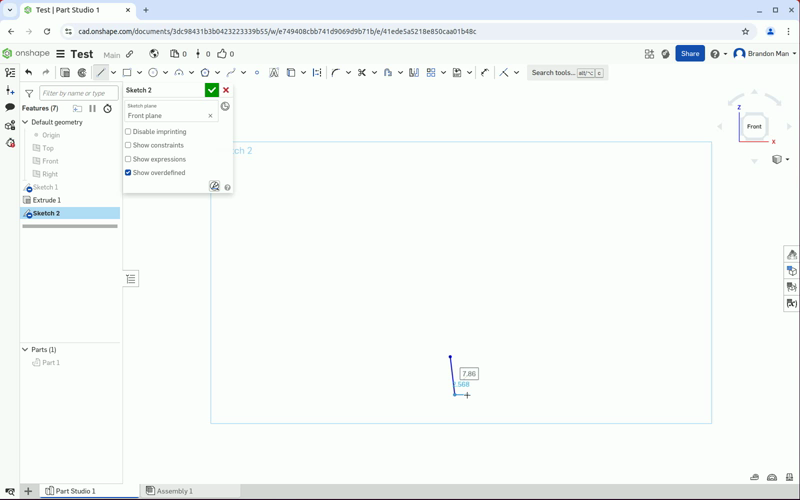
key_down(shift)
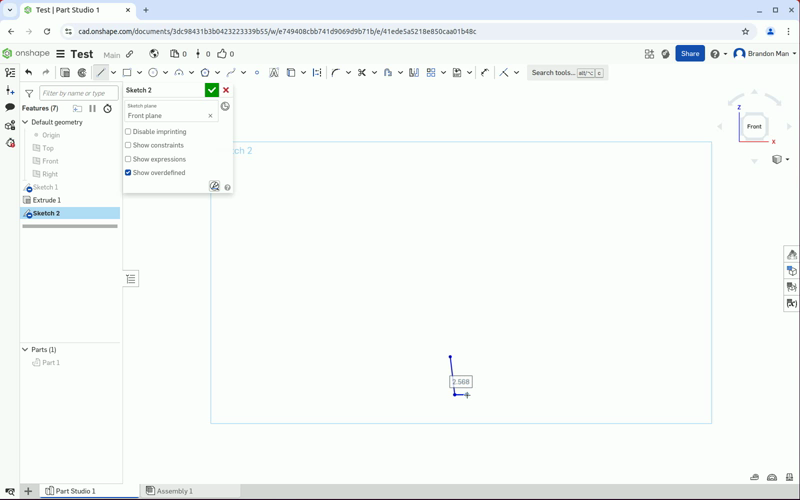
mouse_move(497, 394)
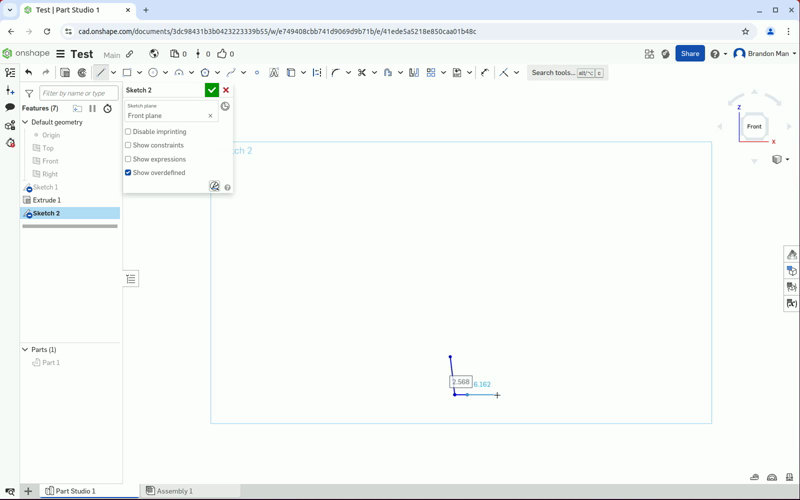
mouse_move(470, 356)
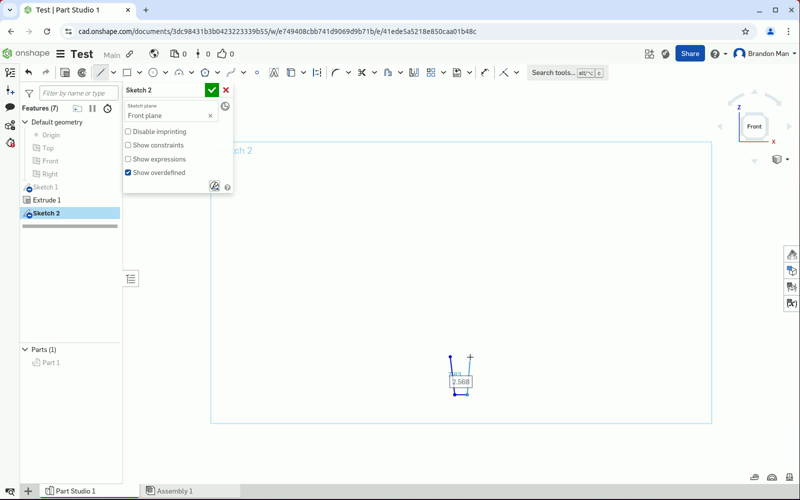
click(470, 356)
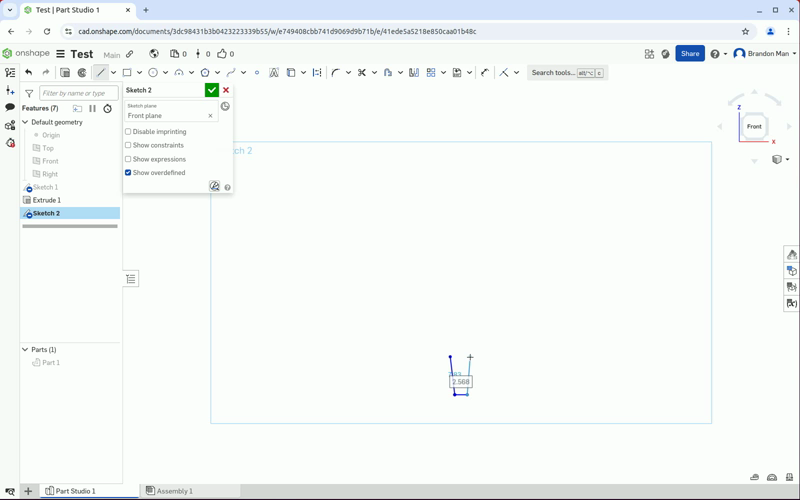
key_up(shift)
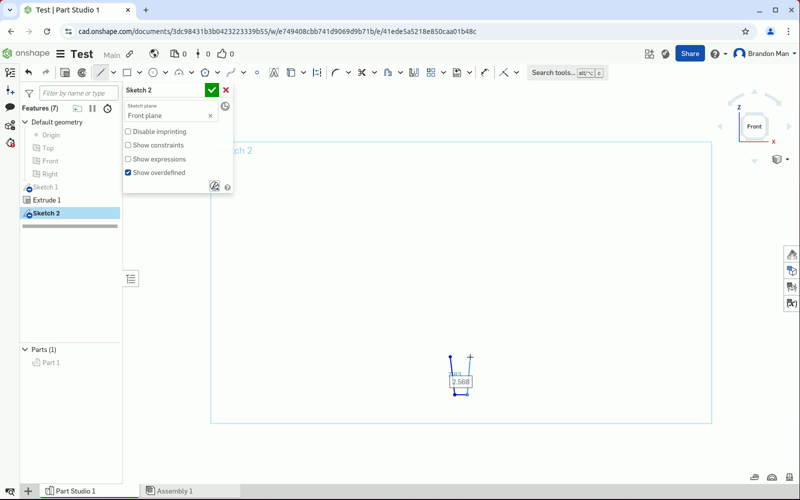
key_down(shift)
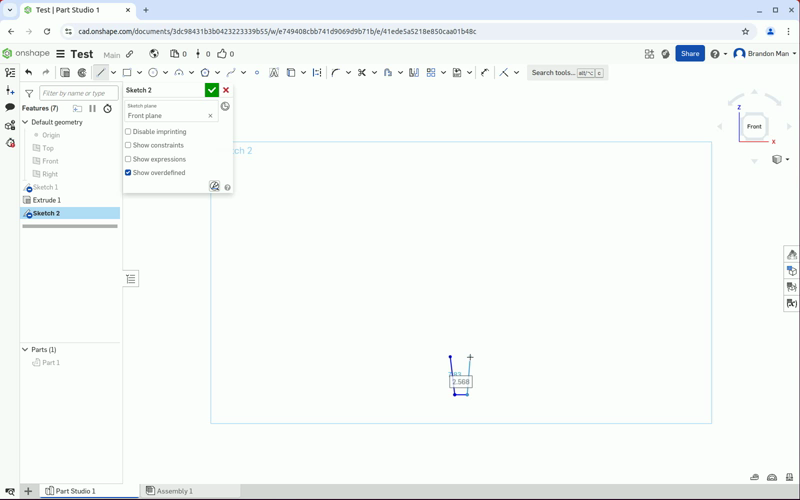
mouse_move(470, 243)
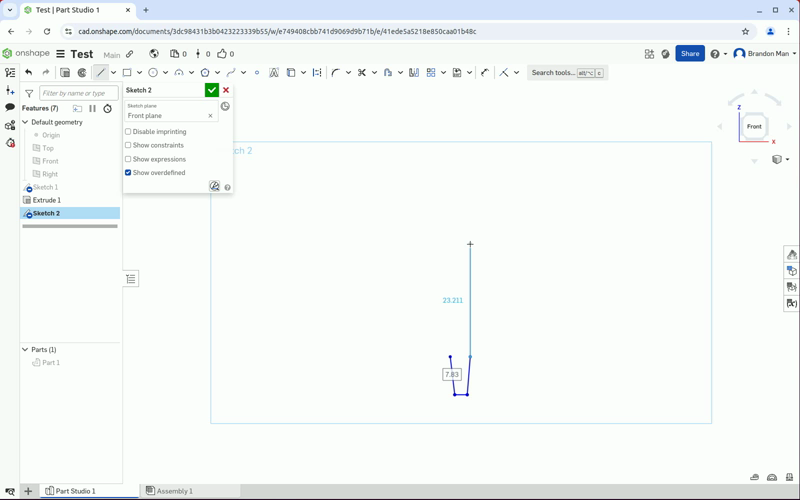
click(470, 243)
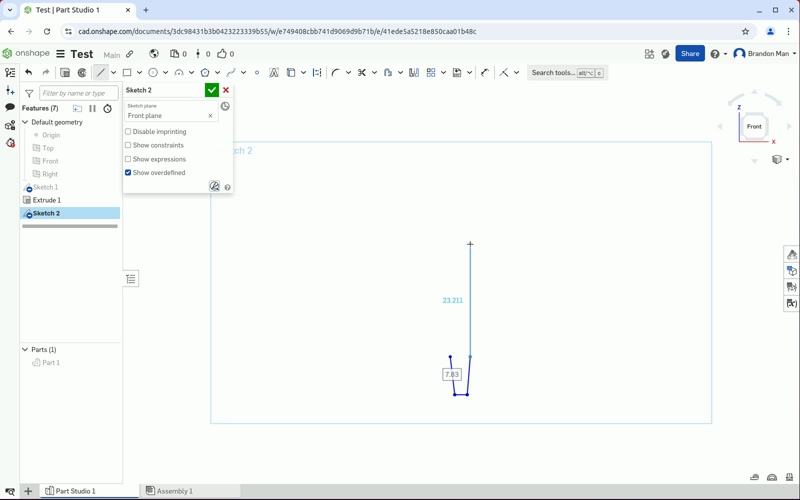
key_up(shift)
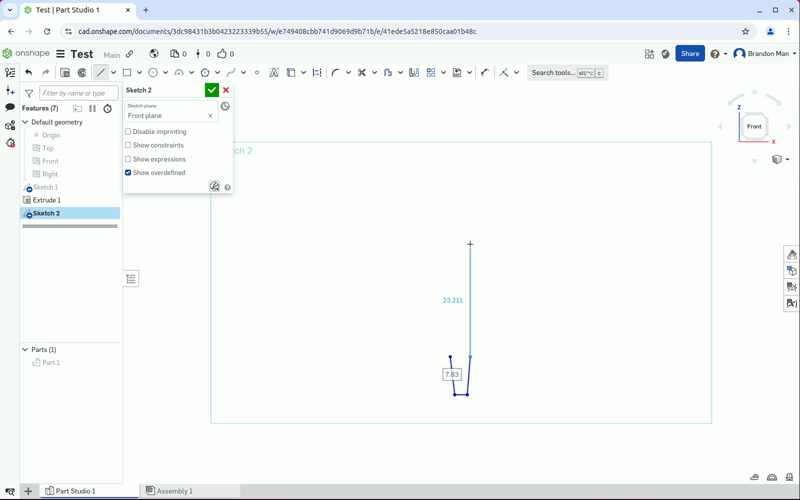
key_down(shift)
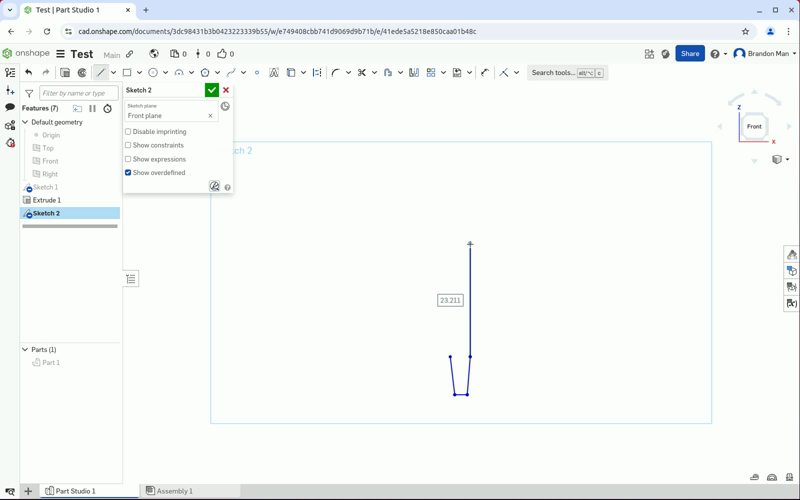
mouse_move(500, 243)
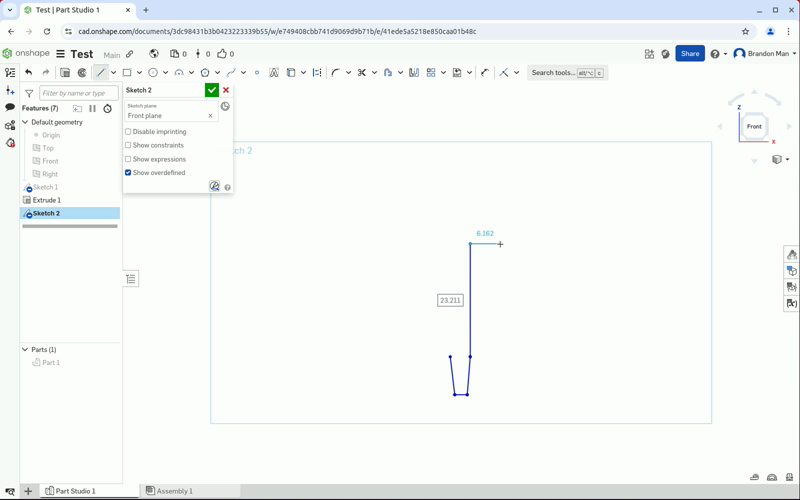
mouse_move(470, 236)
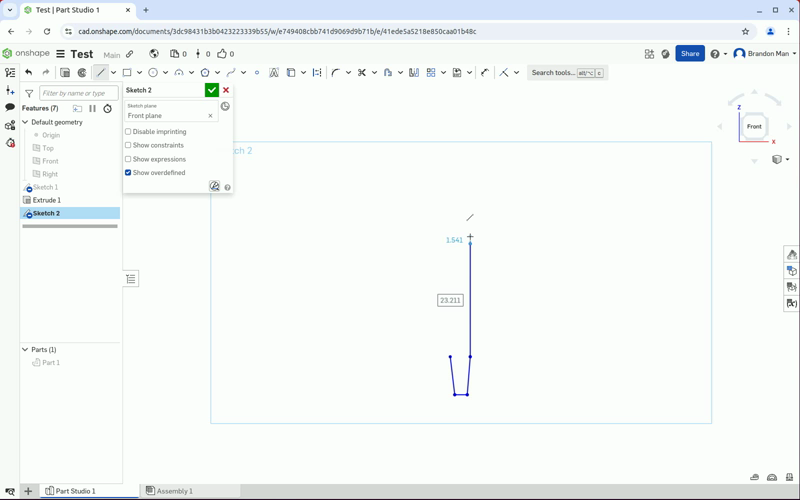
click(470, 236)
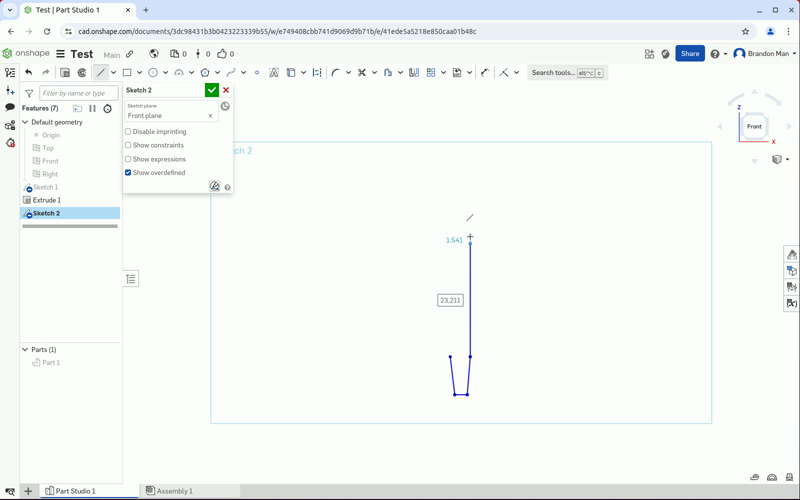
key_up(shift)
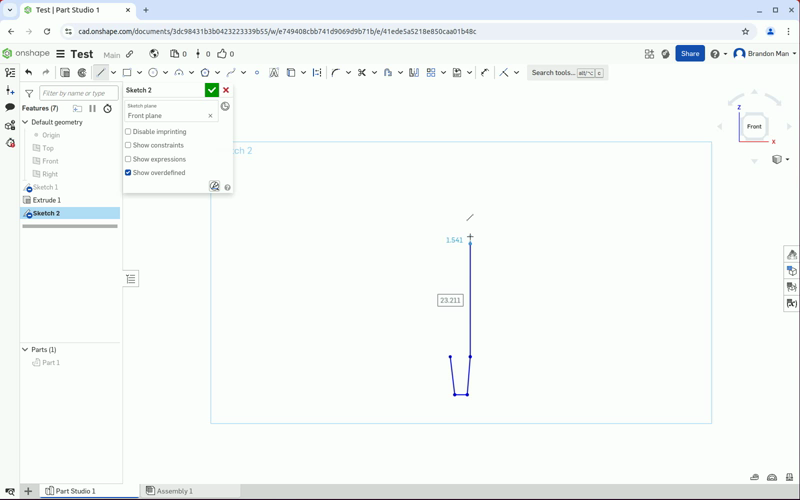
key(esc)
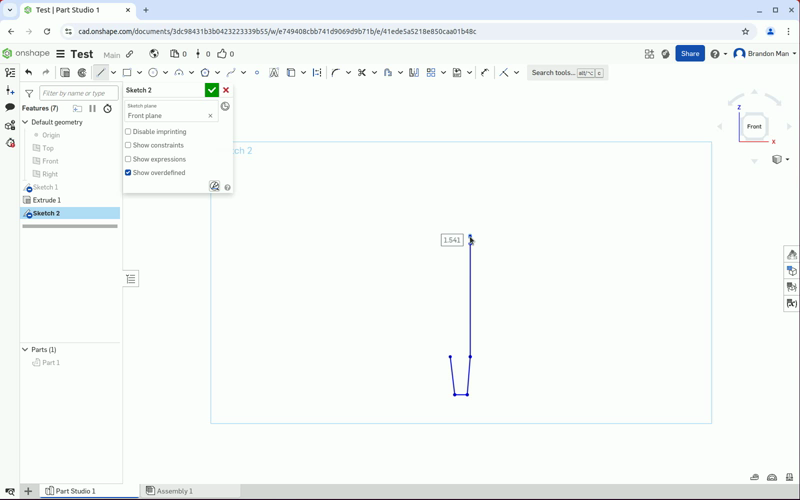
key(a)
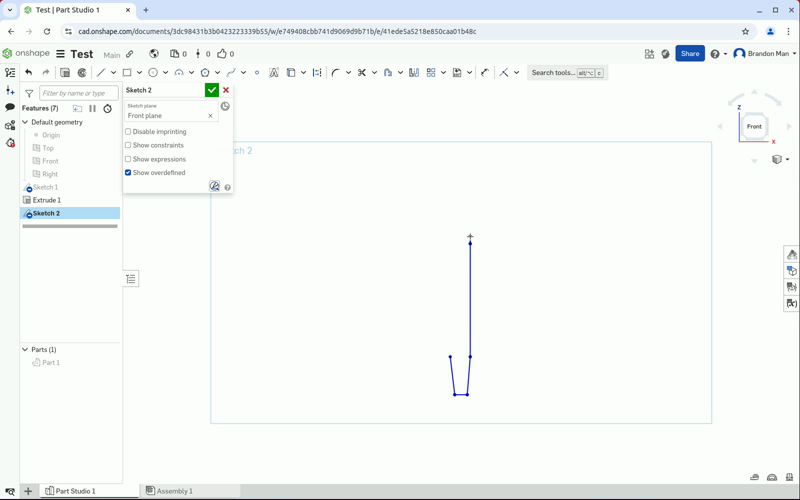
mouse_move(470, 236)
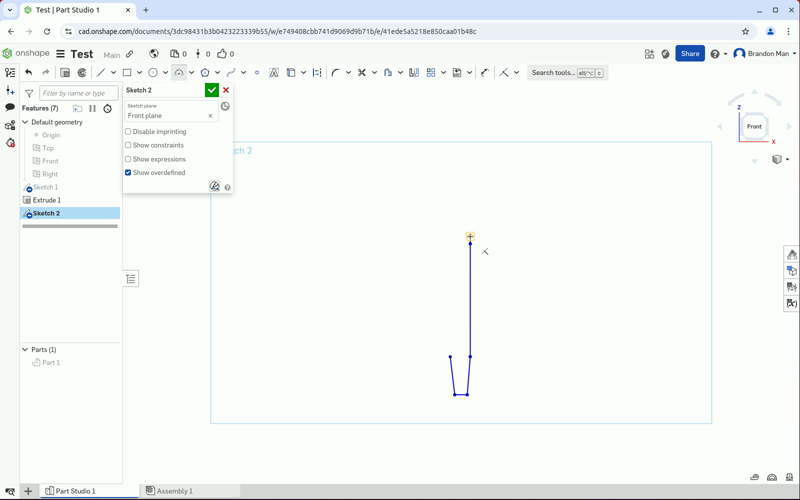
click(470, 236)
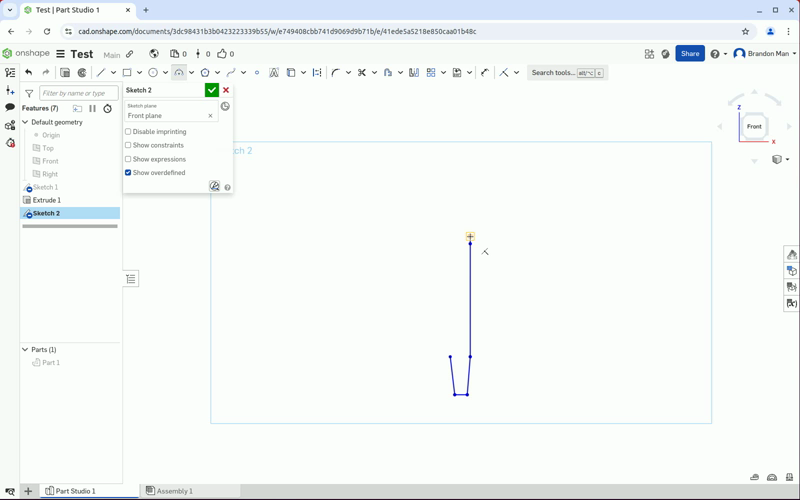
key_down(shift)
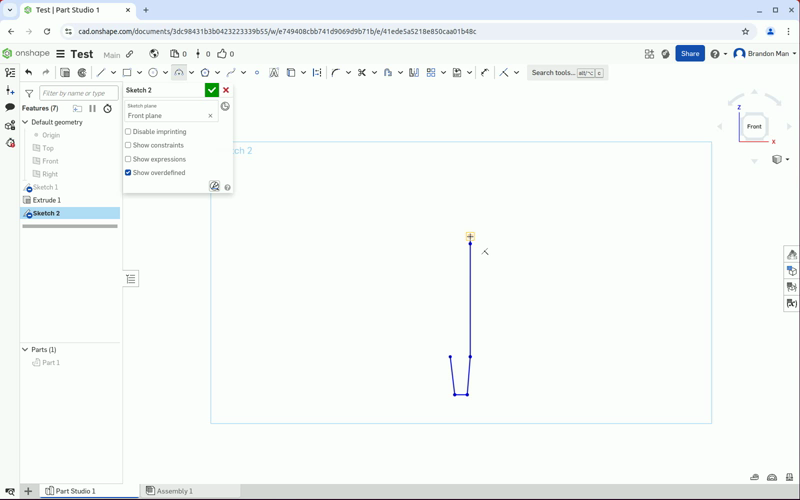
mouse_move(470, 222)
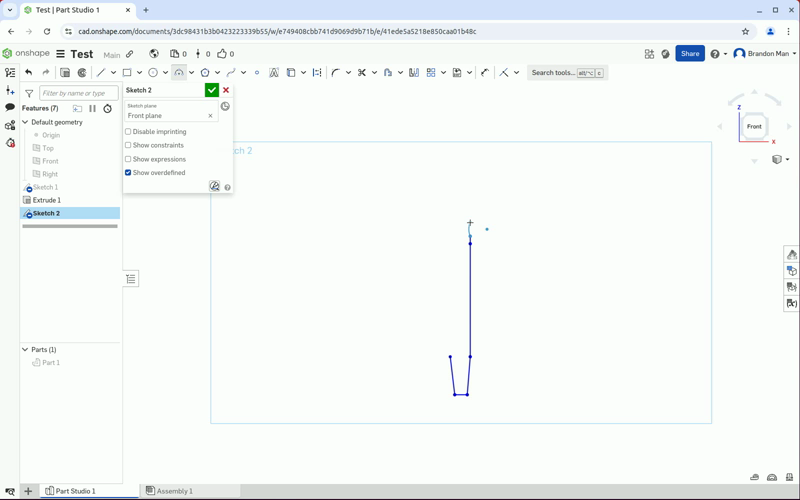
click(470, 222)
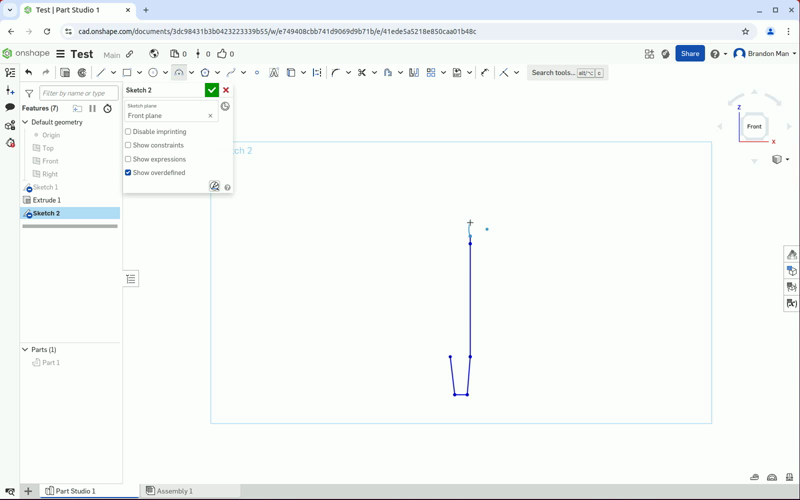
mouse_move(470, 229)
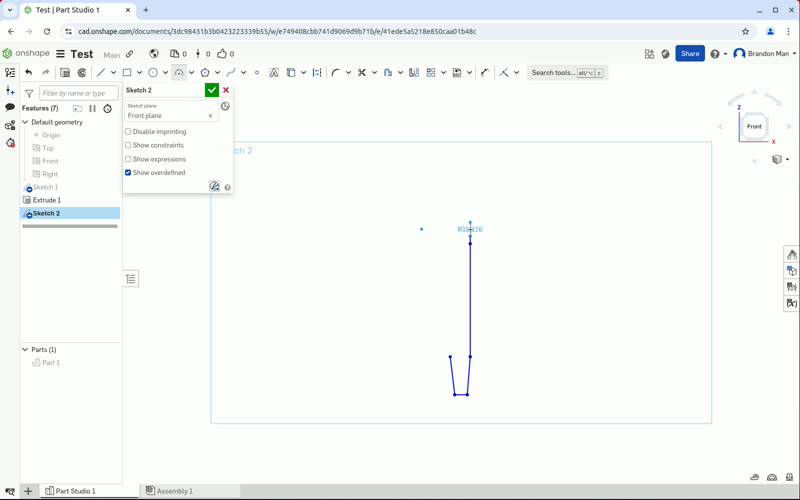
click(470, 229)
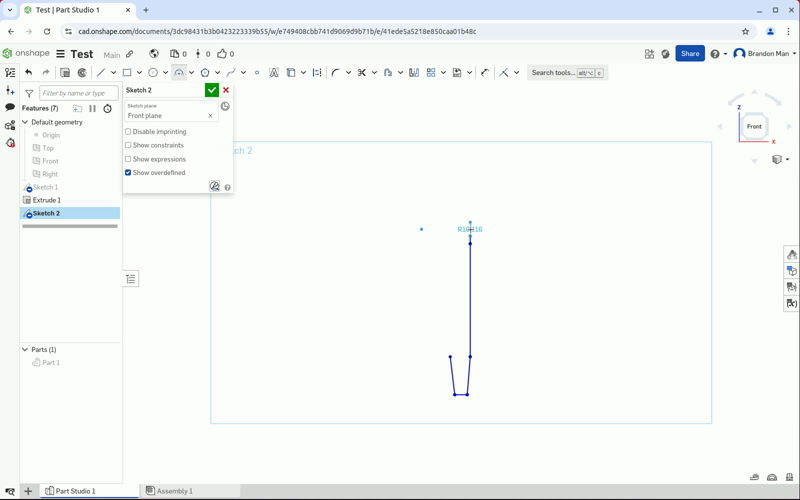
key_up(shift)
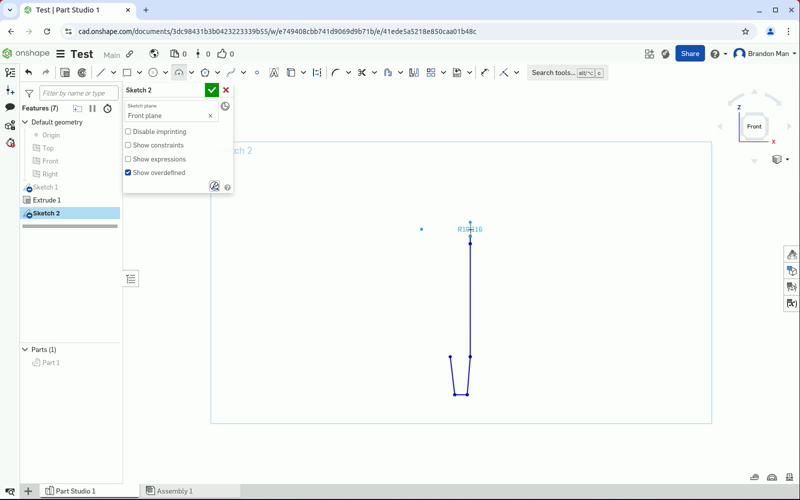
mouse_move(470, 222)
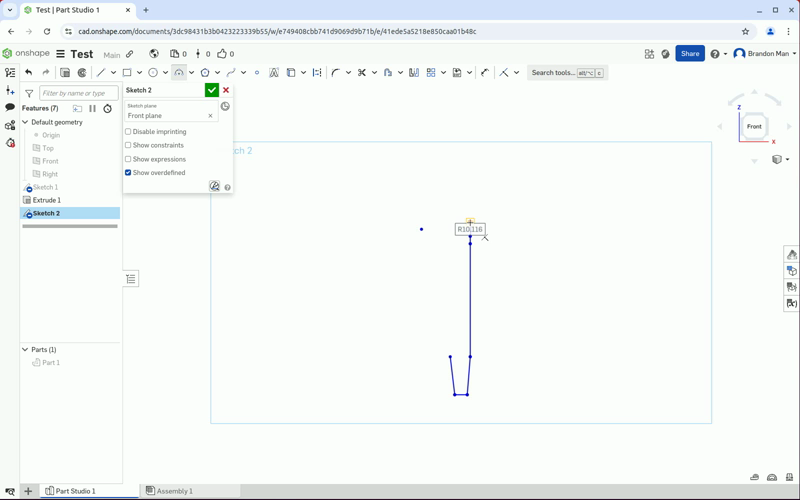
click(470, 222)
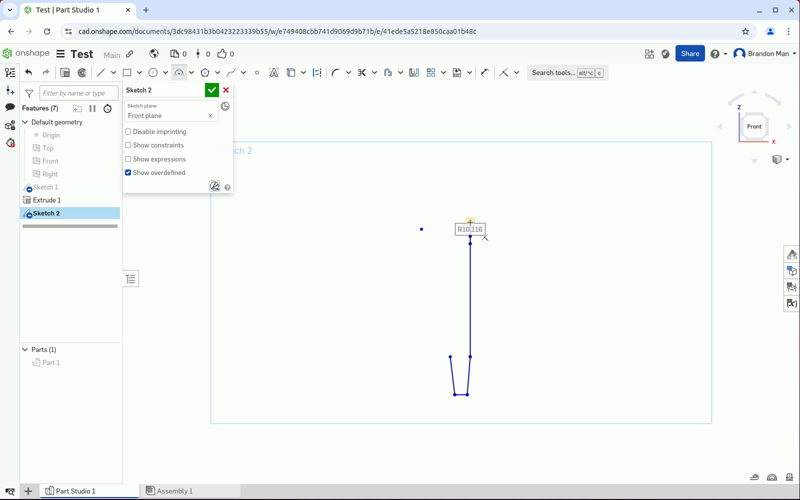
key_down(shift)
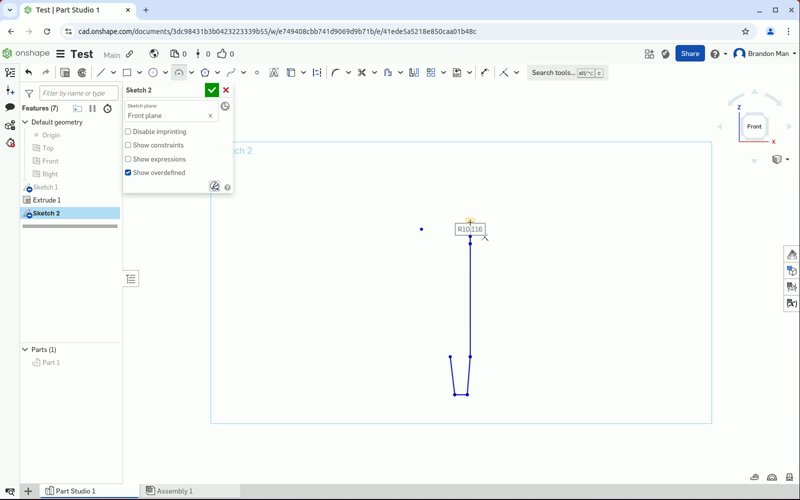
mouse_move(450, 222)
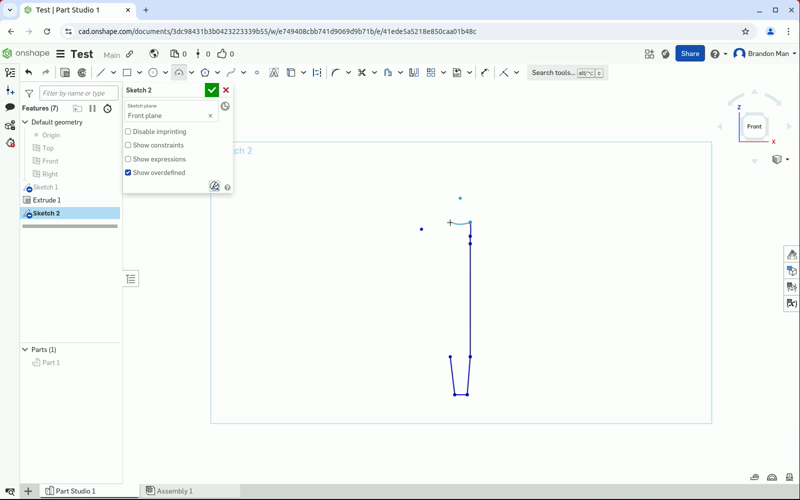
click(450, 222)
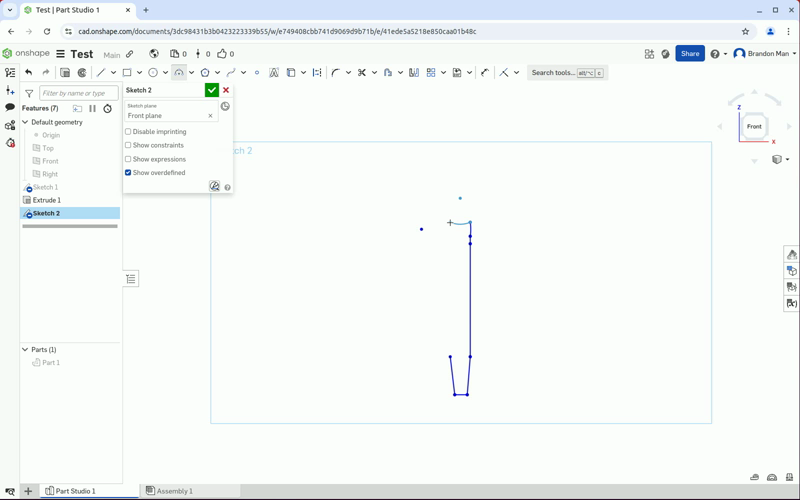
mouse_move(460, 212)
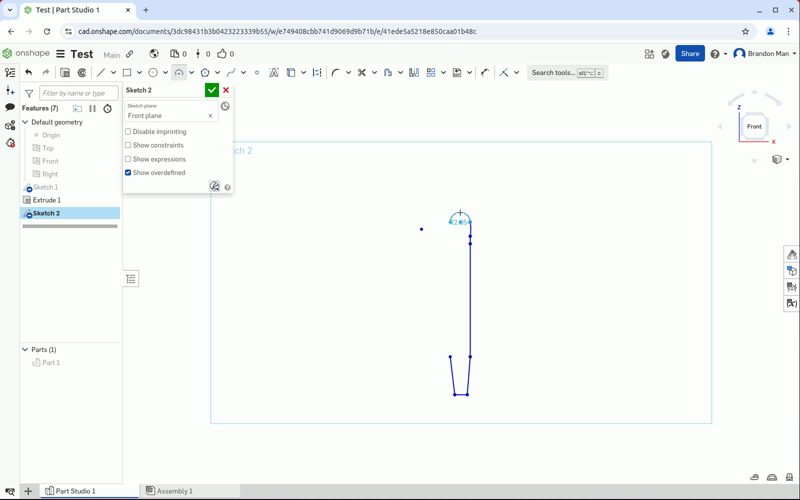
click(460, 212)
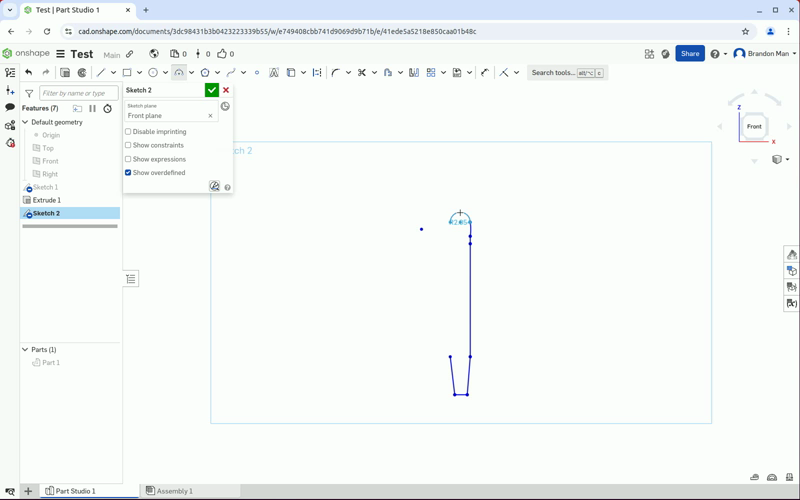
key_up(shift)
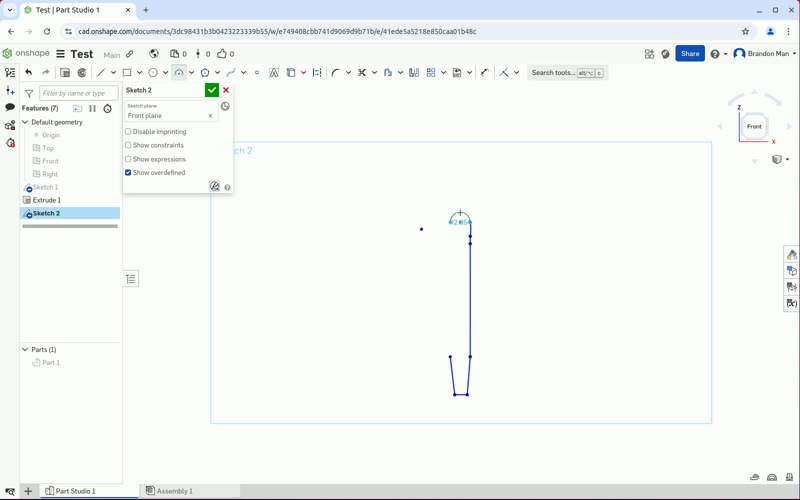
mouse_move(450, 222)
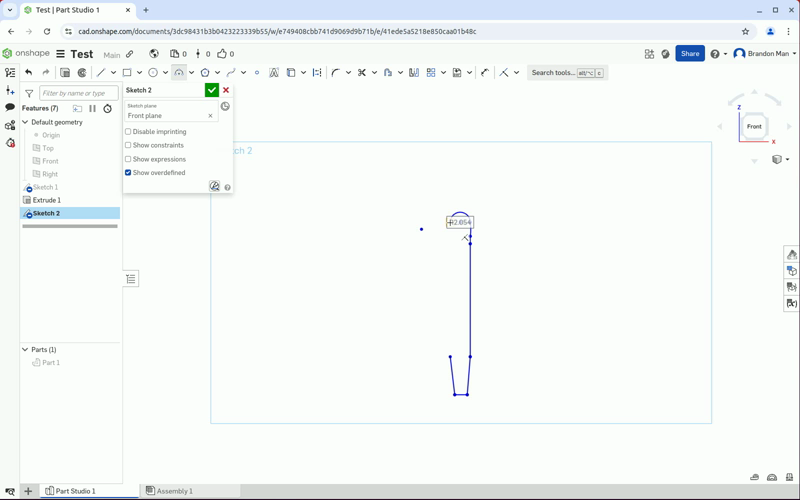
click(450, 222)
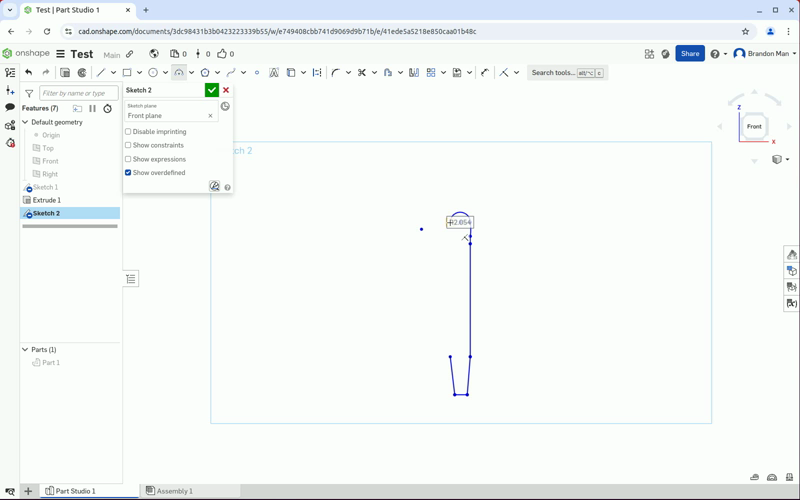
key_down(shift)
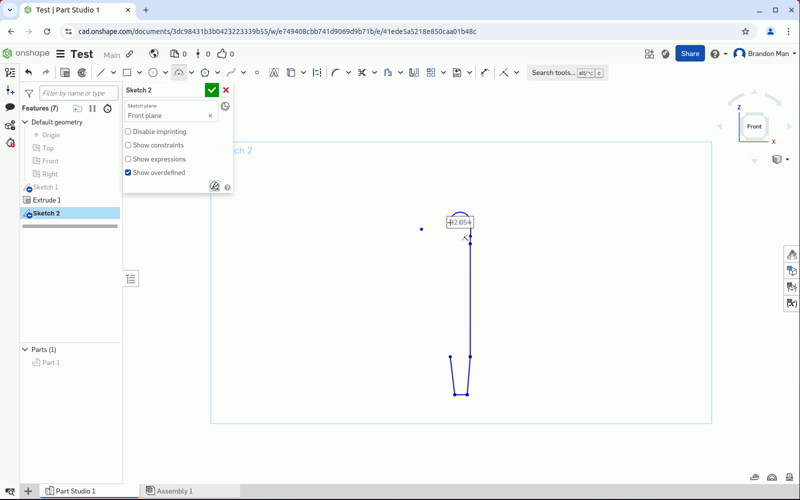
mouse_move(450, 236)
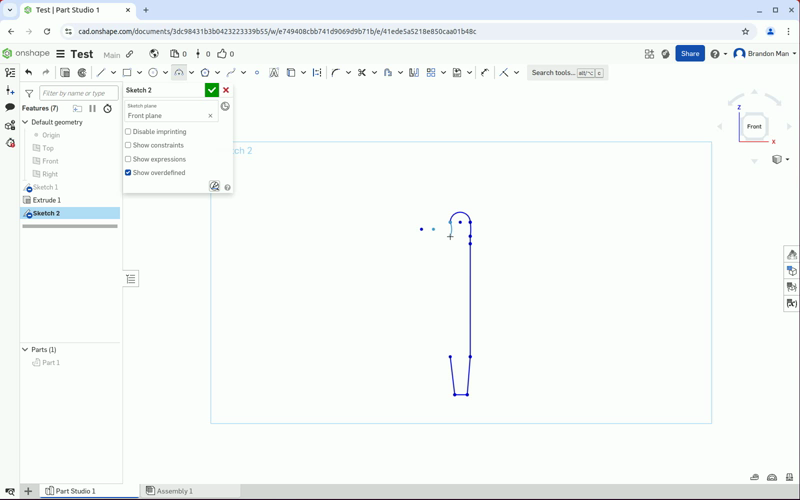
click(450, 236)
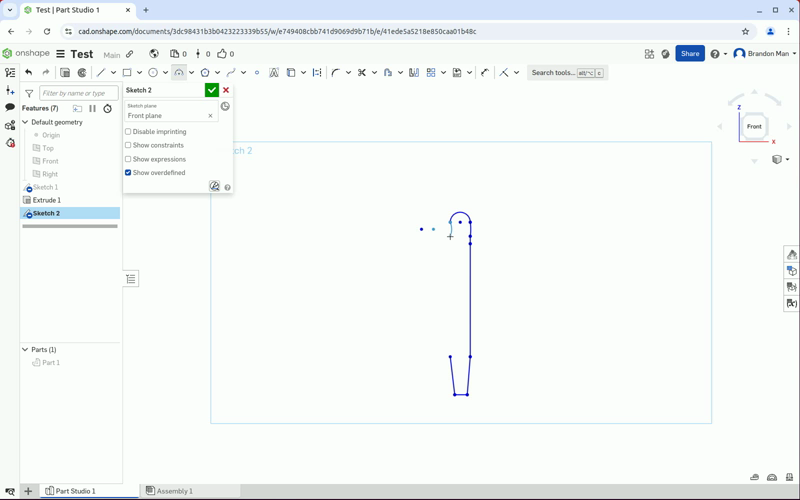
mouse_move(449, 229)
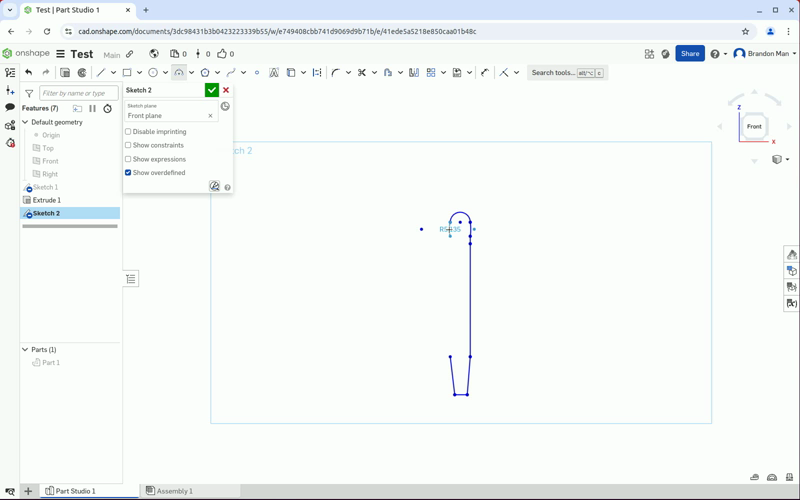
click(449, 229)
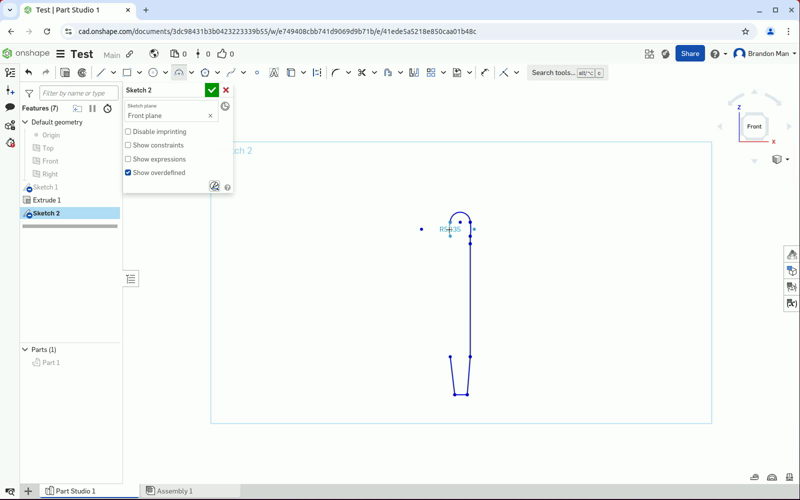
key_up(shift)
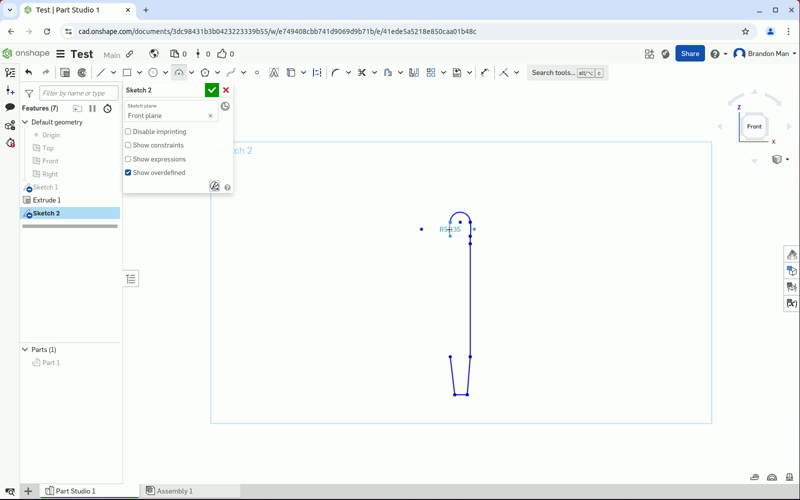
key(esc)
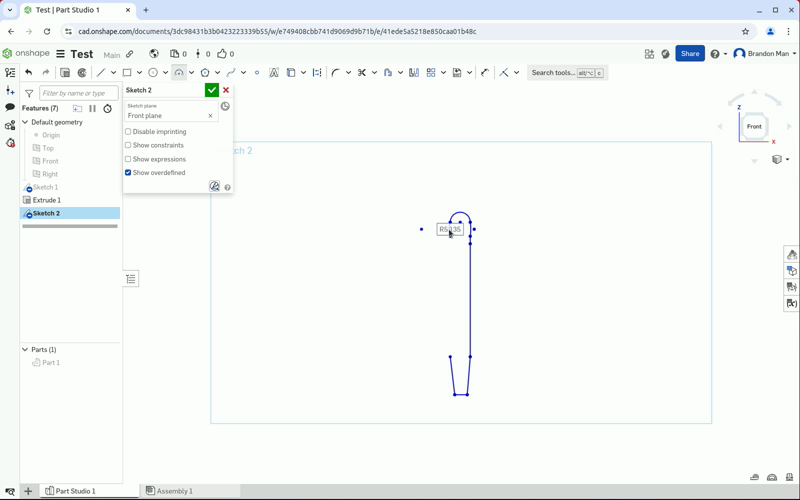
key(l)
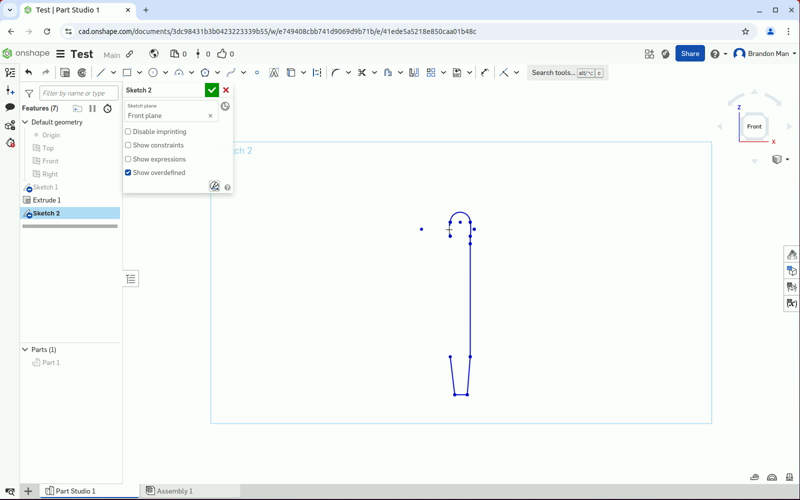
mouse_move(450, 236)
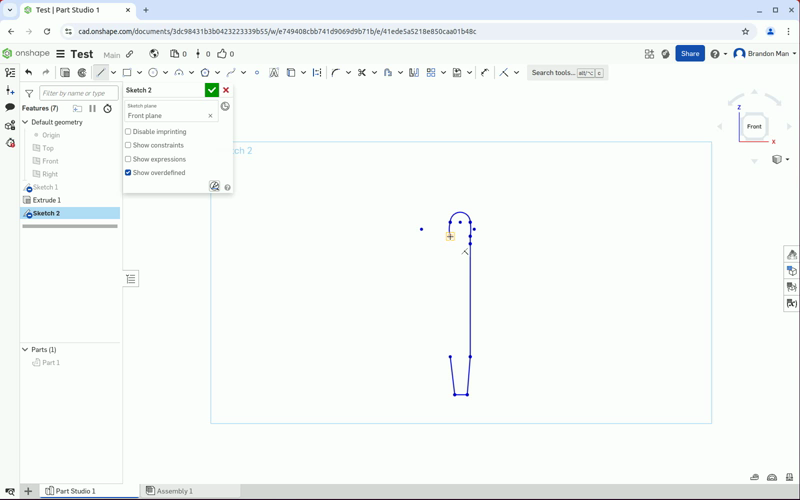
click(450, 236)
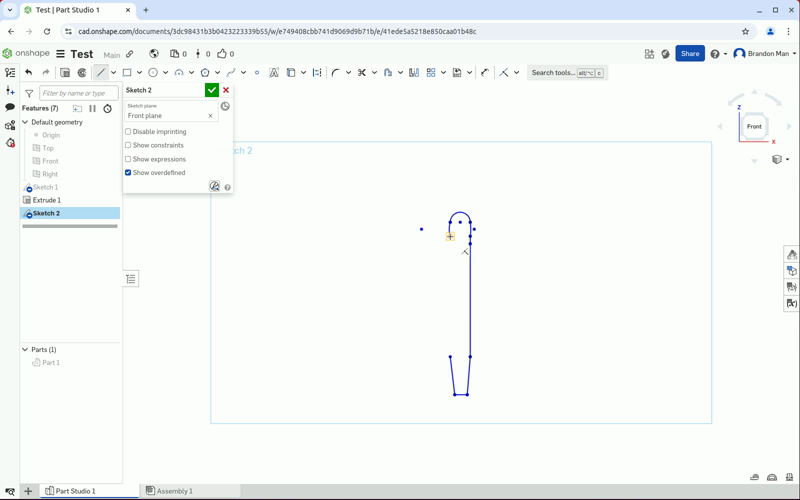
key_down(shift)
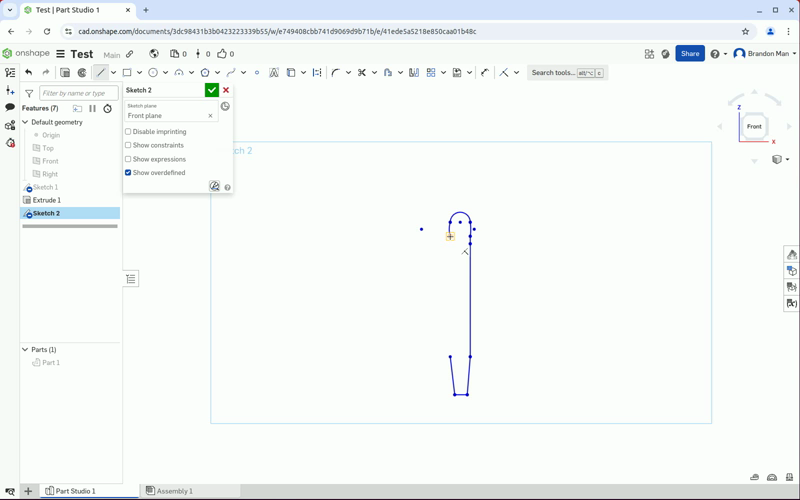
mouse_move(450, 356)
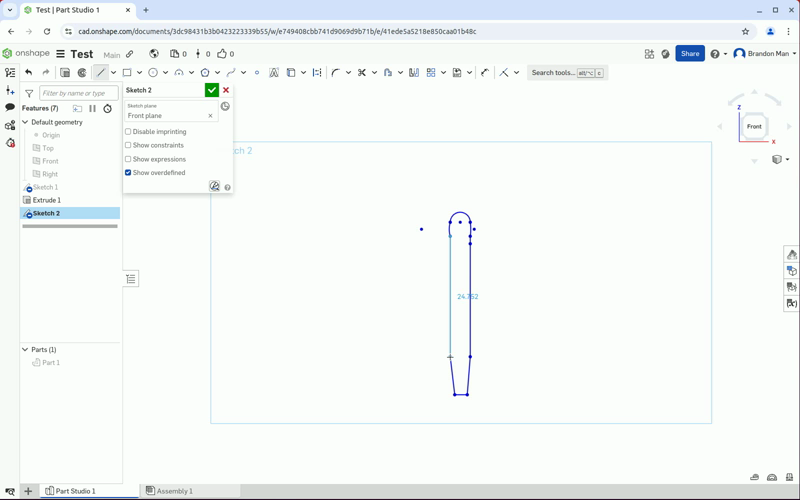
key_up(shift)
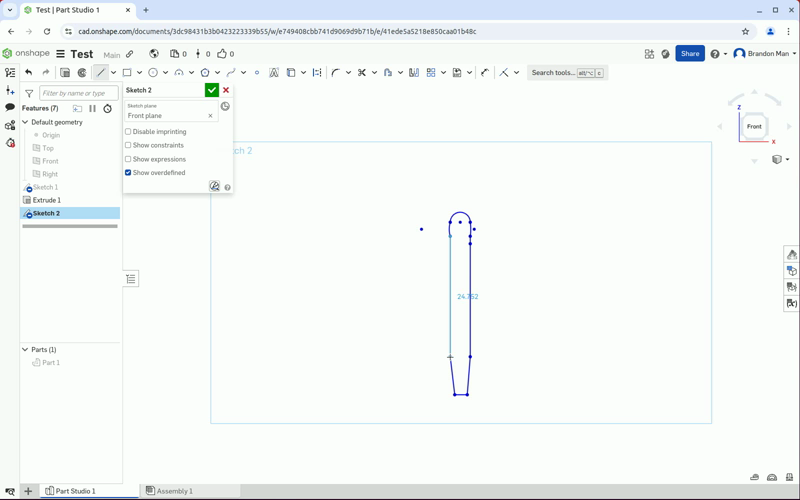
click(450, 356)
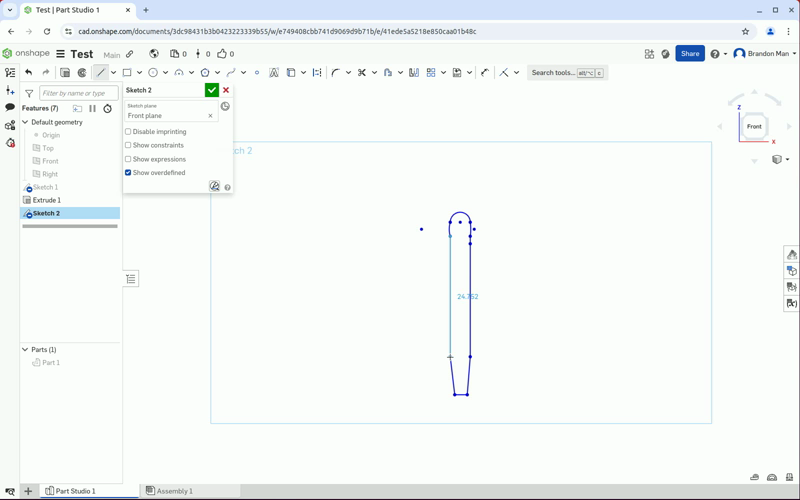
key(esc)
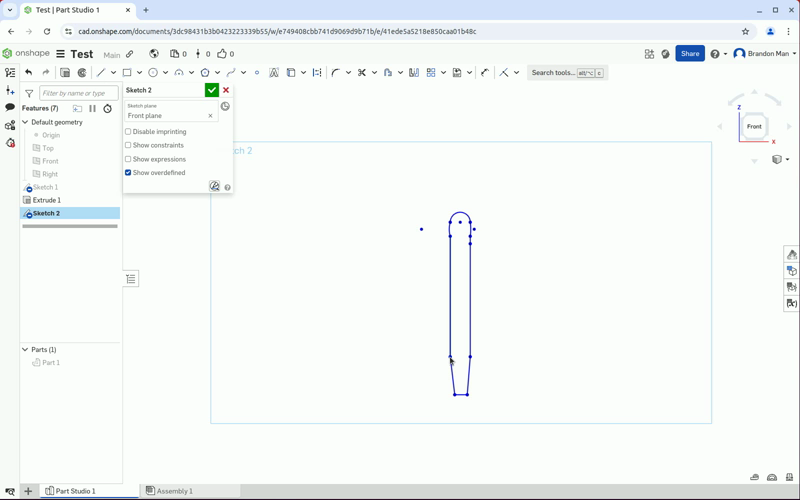
key(c)
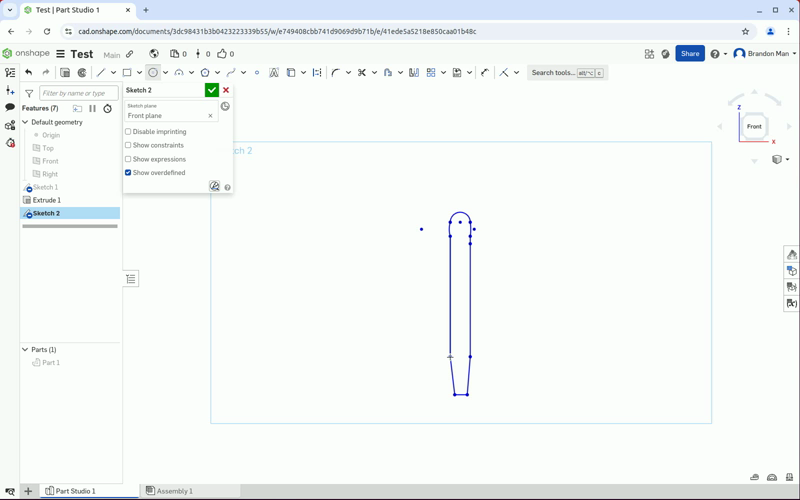
key_down(shift)
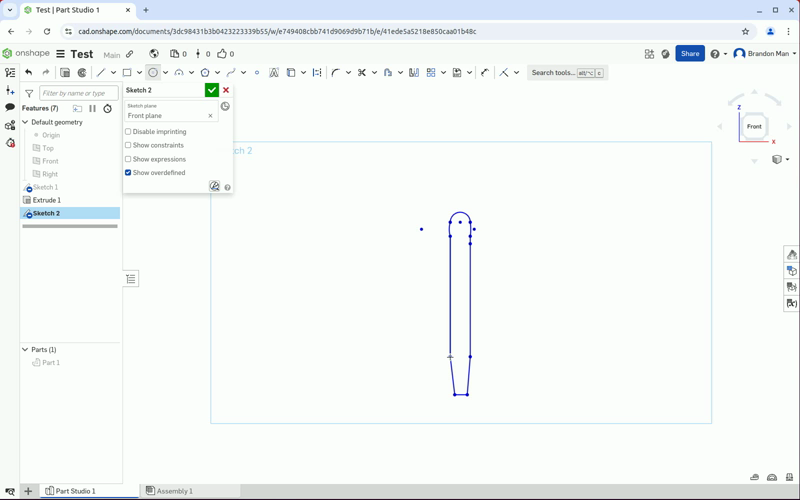
mouse_move(461, 222)
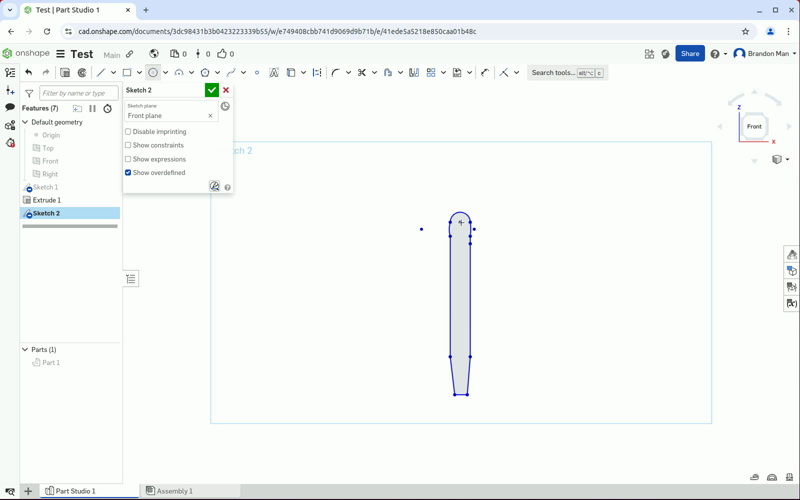
scroll(6)
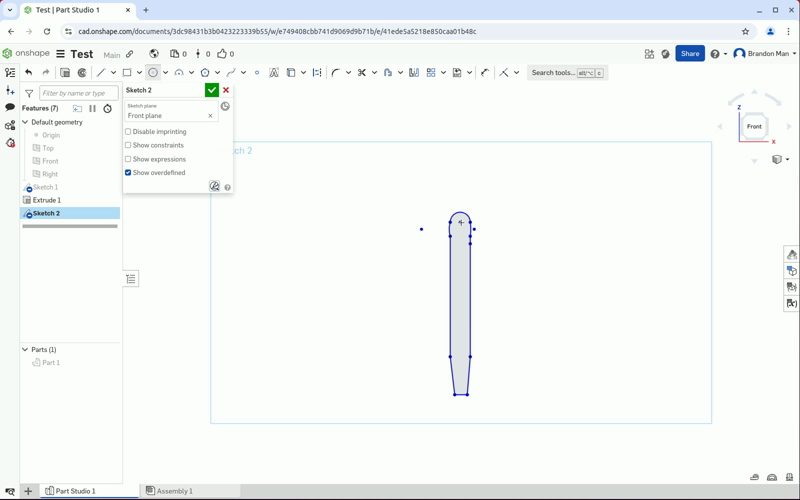
scroll(6)
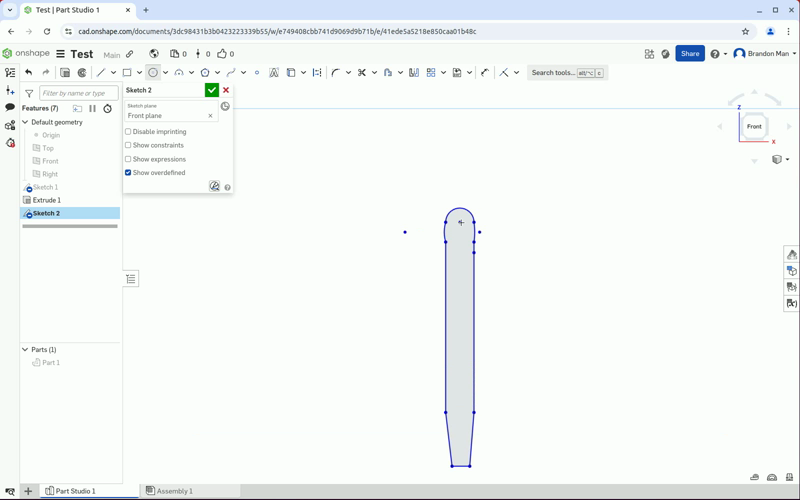
scroll(6)
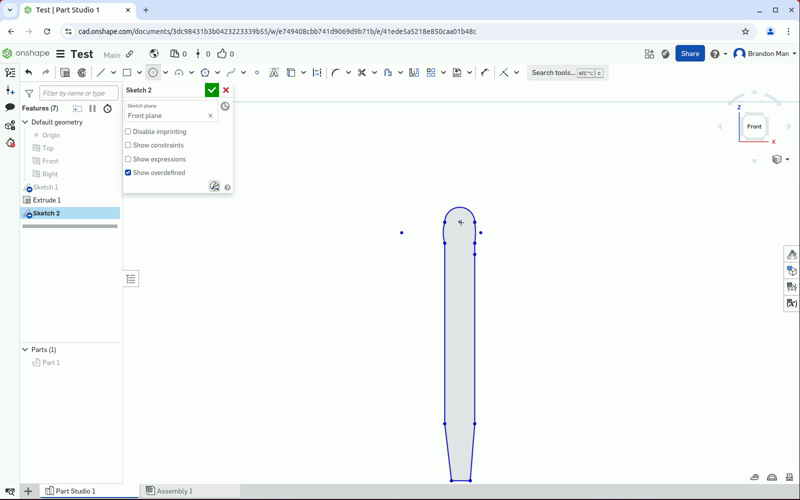
scroll(6)
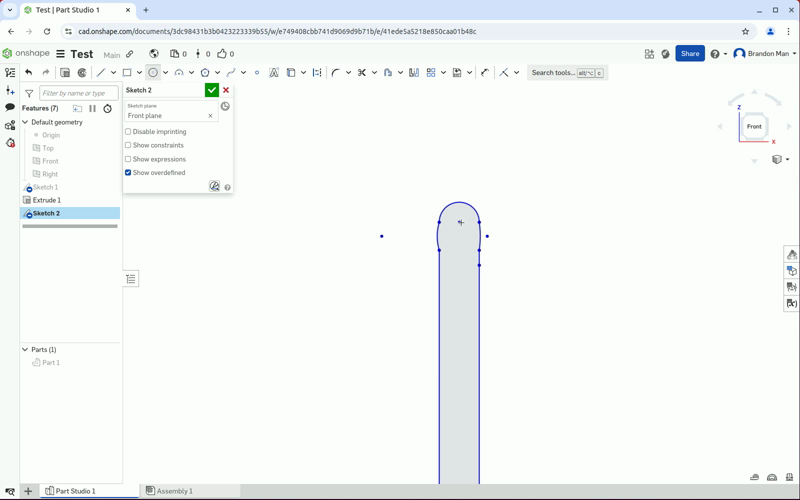
scroll(6)
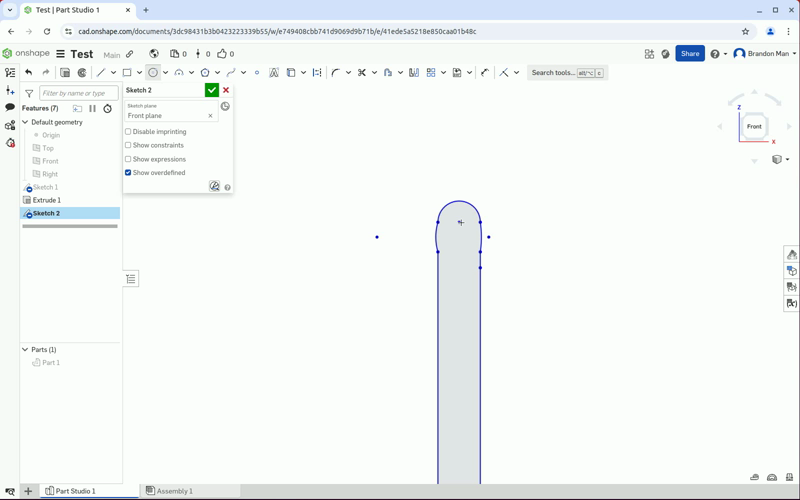
scroll(6)
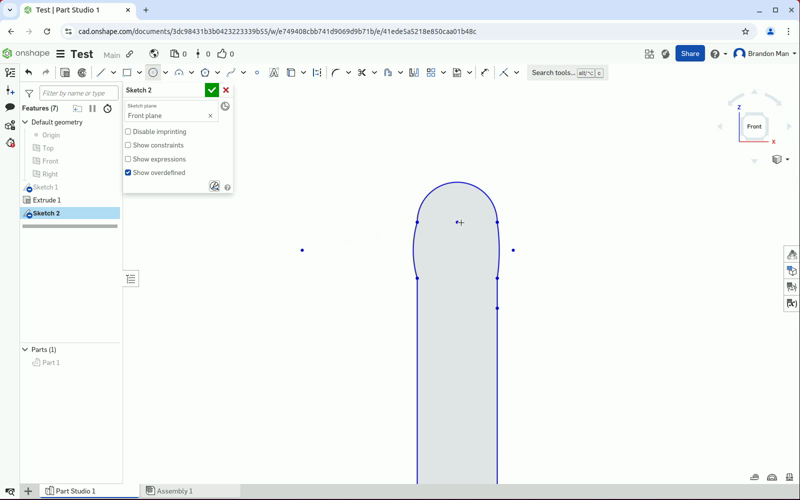
scroll(6)
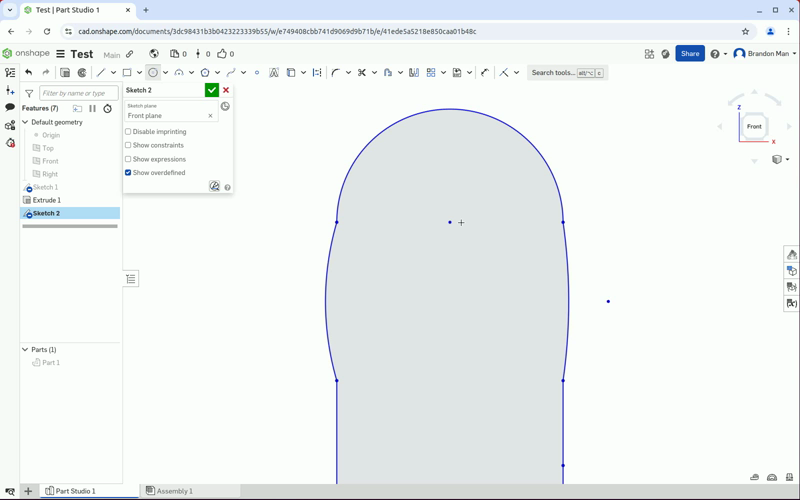
click(461, 222)
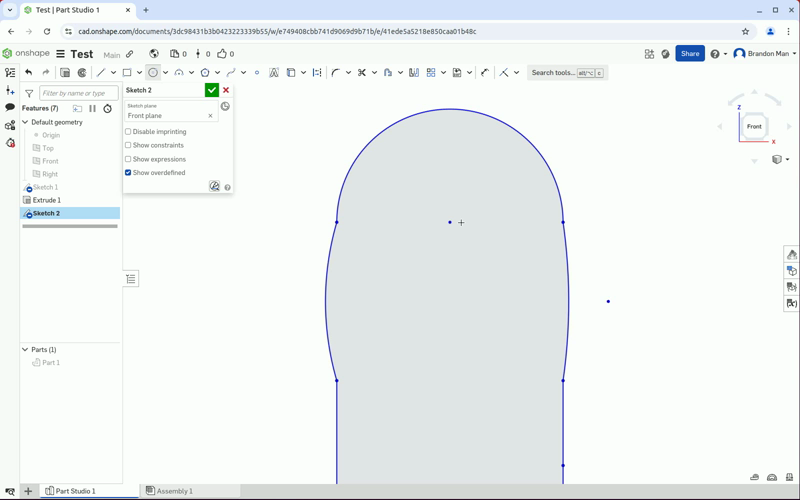
scroll(-6)
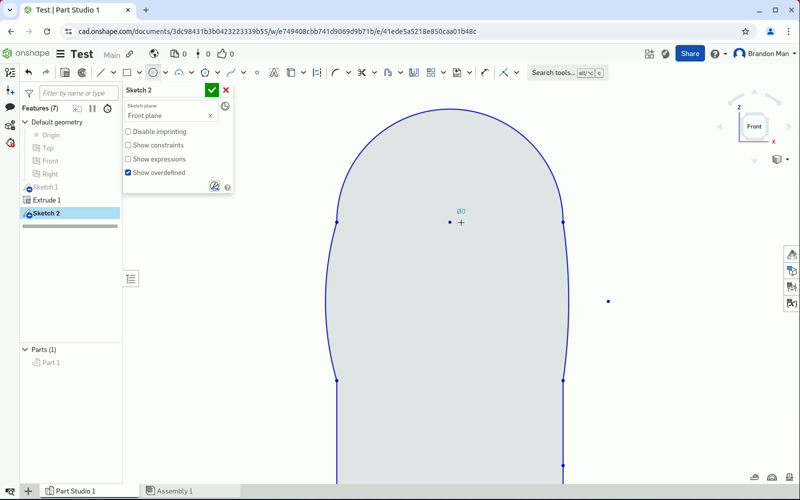
scroll(-6)
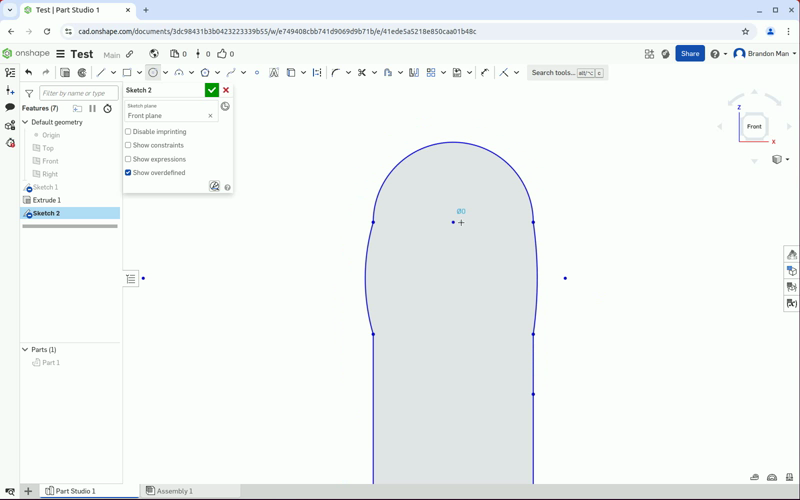
scroll(-6)
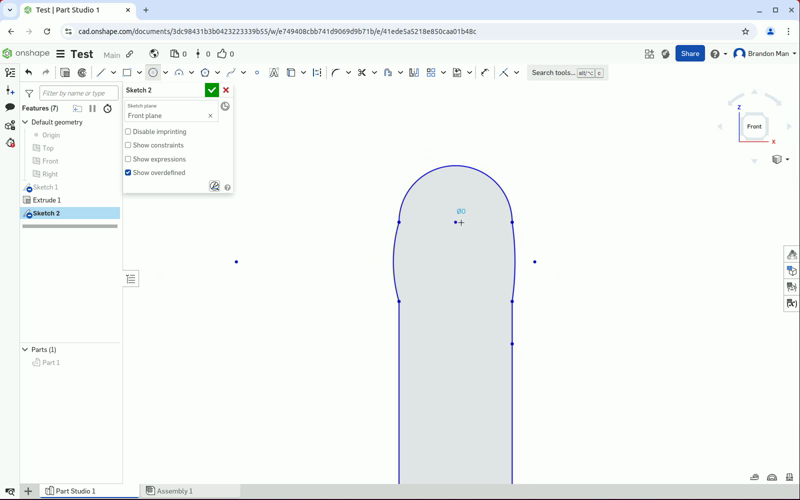
scroll(-6)
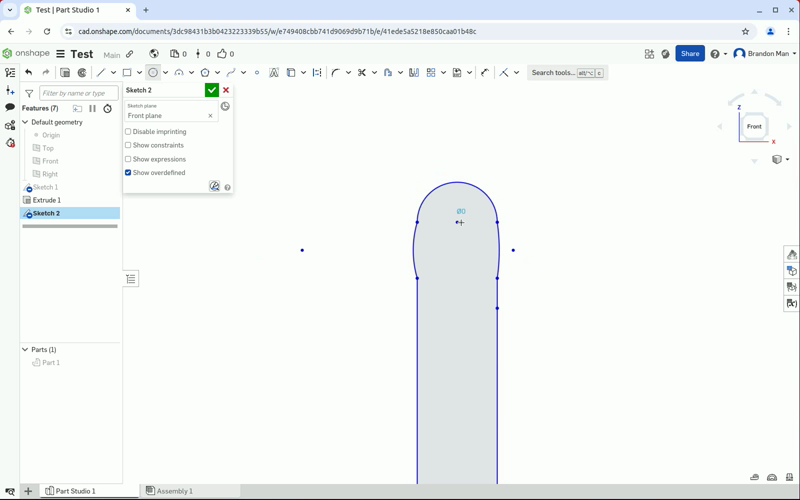
scroll(-6)
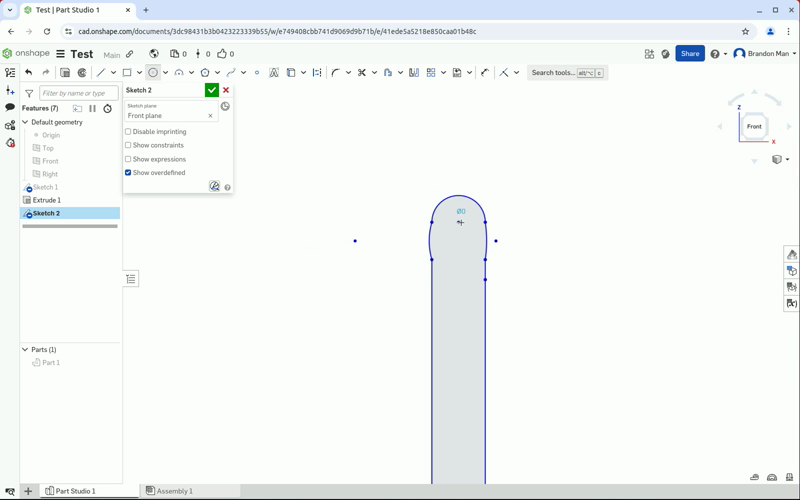
scroll(-6)
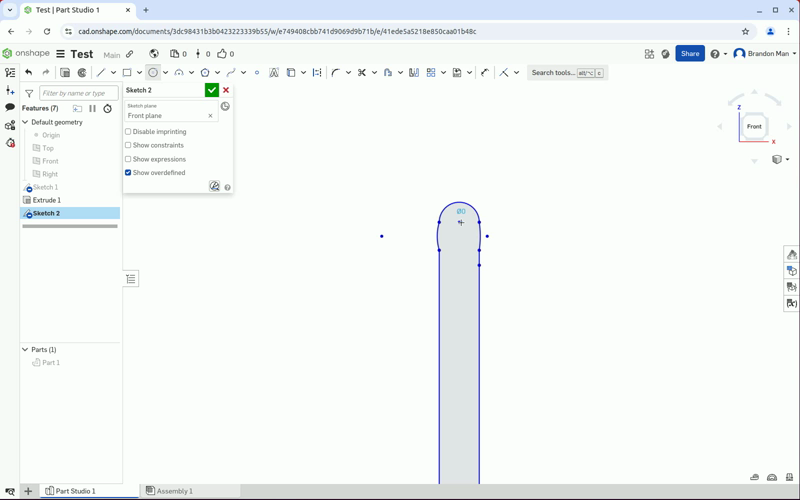
scroll(-6)
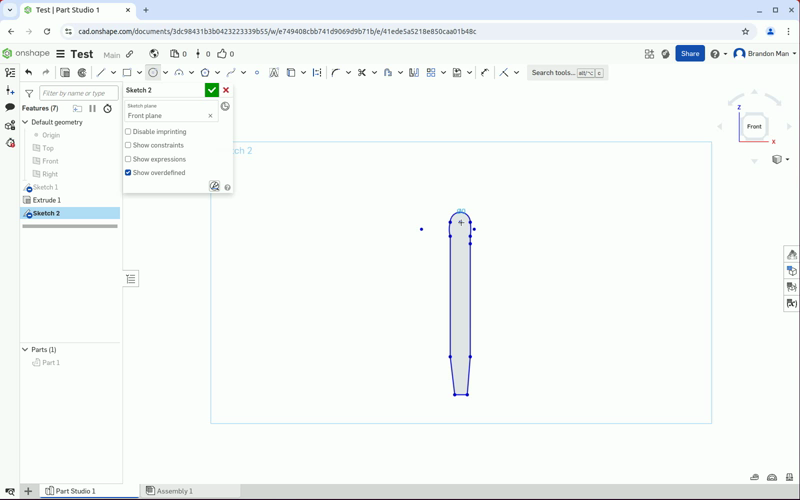
key_up(shift)
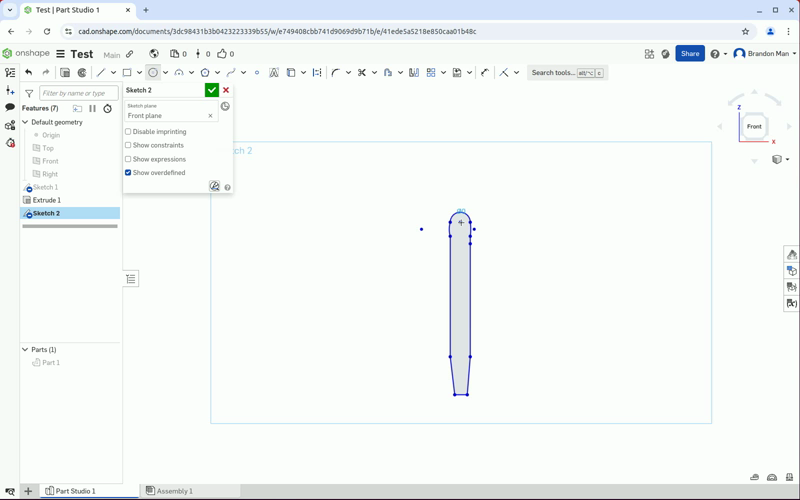
mouse_move(465, 222)
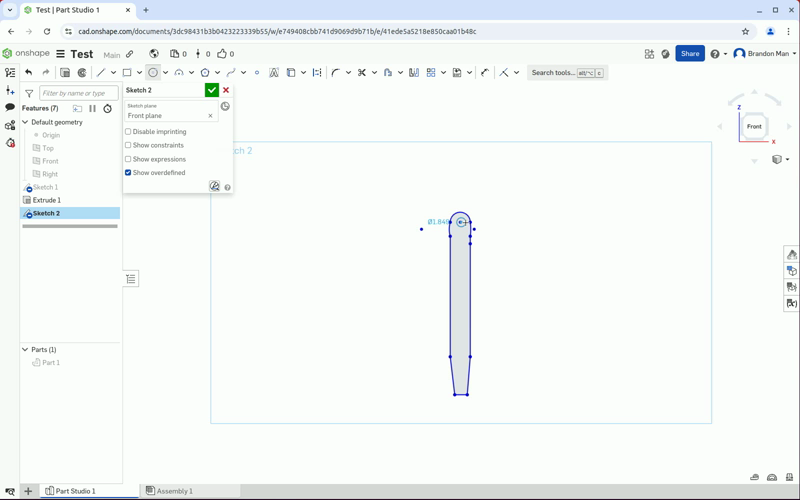
click(465, 222)
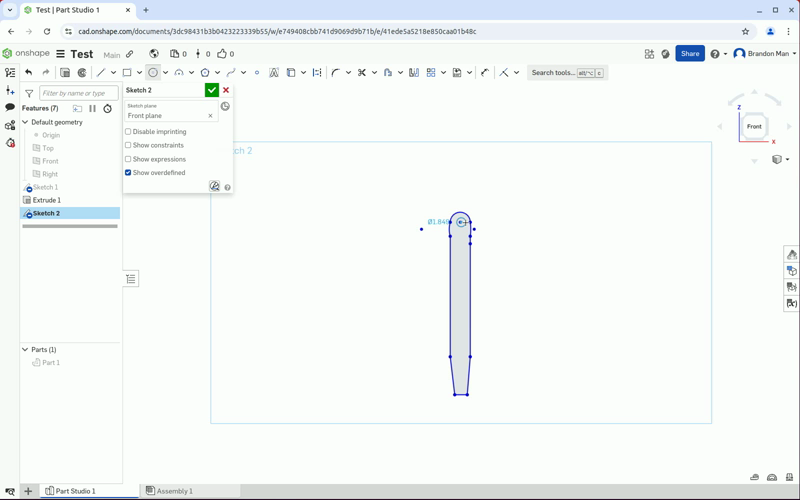
key(esc)
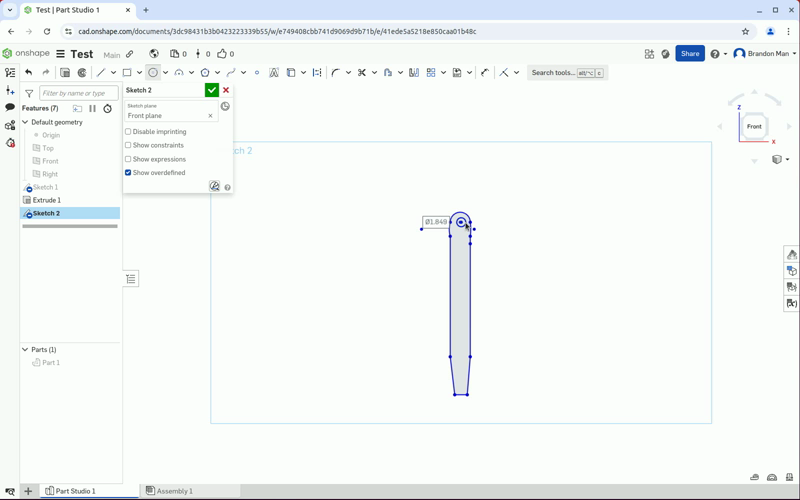
mouse_move(462, 345)
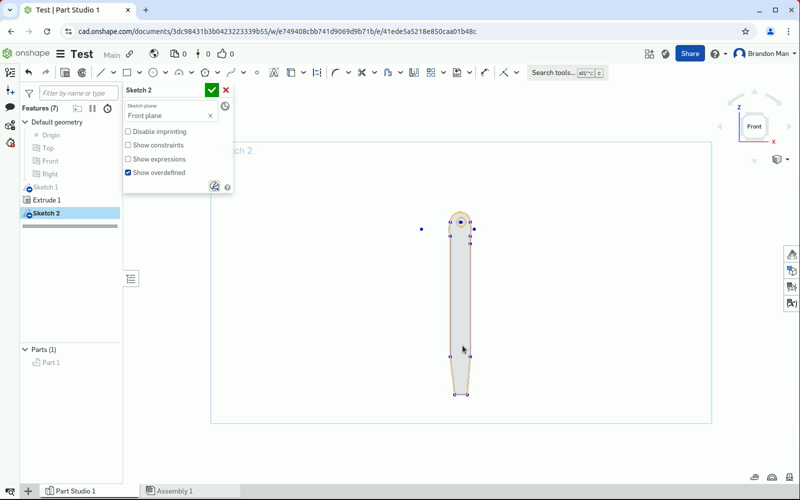
click(462, 345)
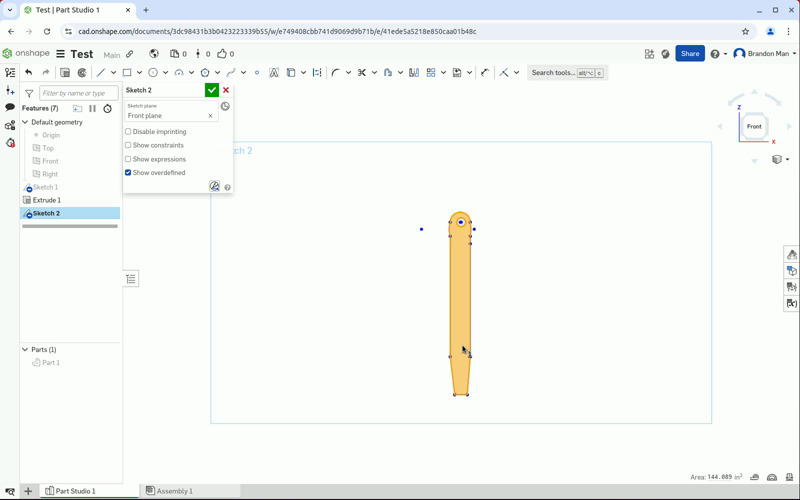
mouse_move(73, 352)
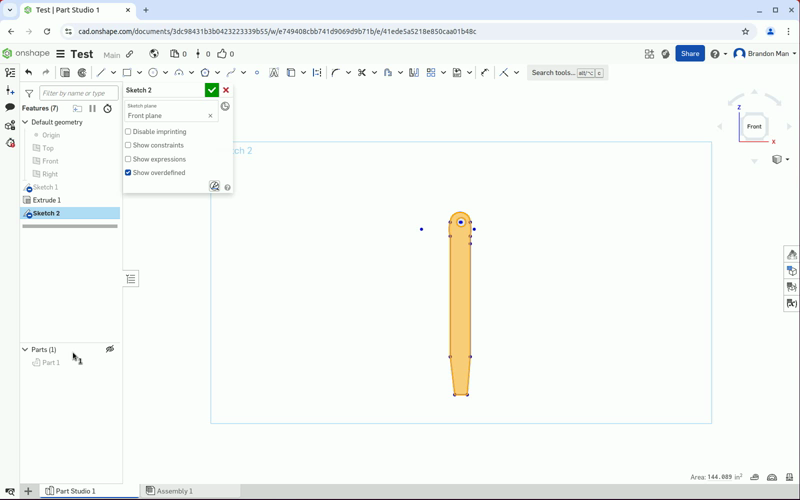
key(shift+y)
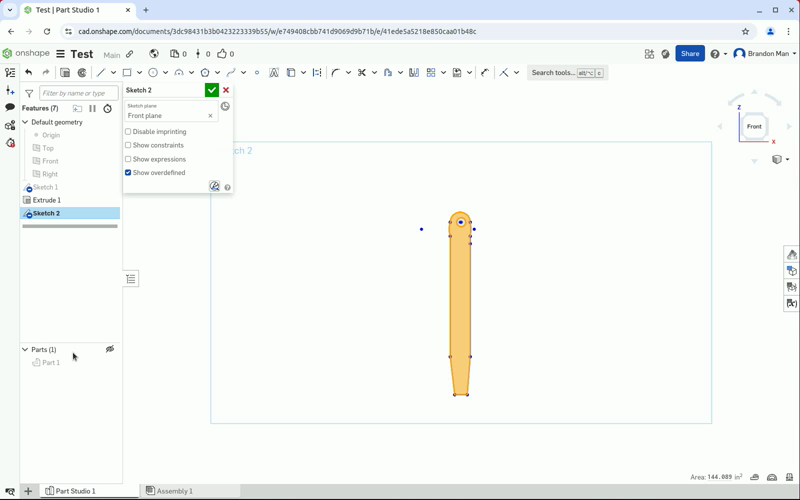
key(shift+e)
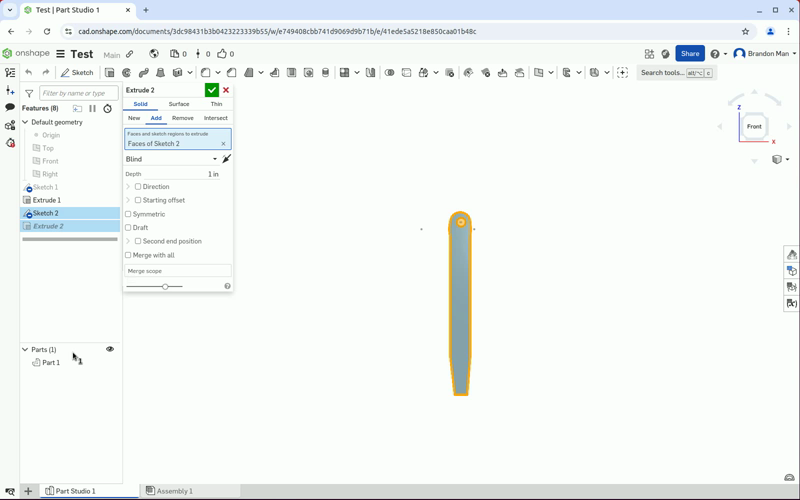
mouse_move(143, 106)
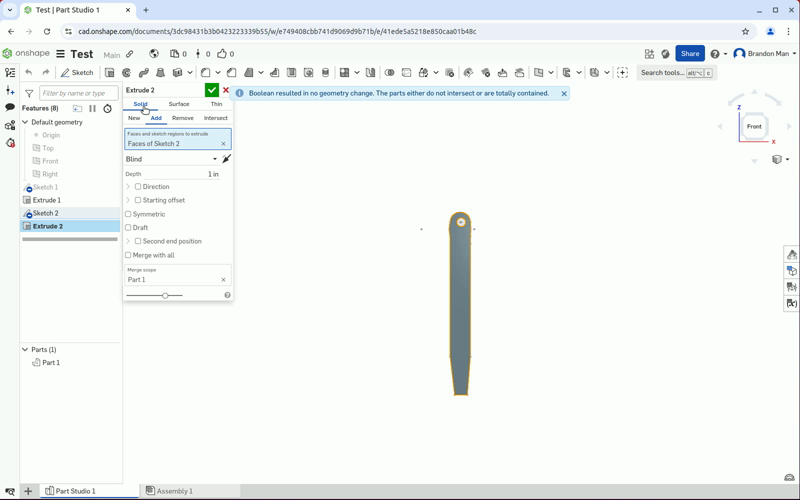
click(143, 106)
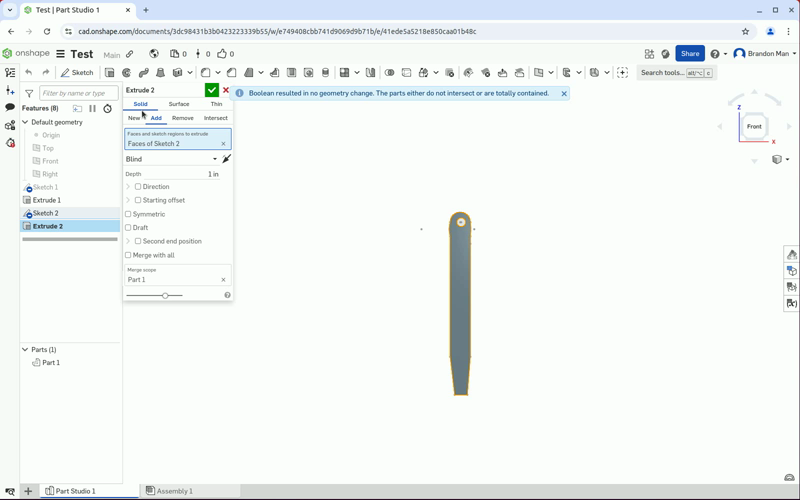
mouse_move(137, 120)
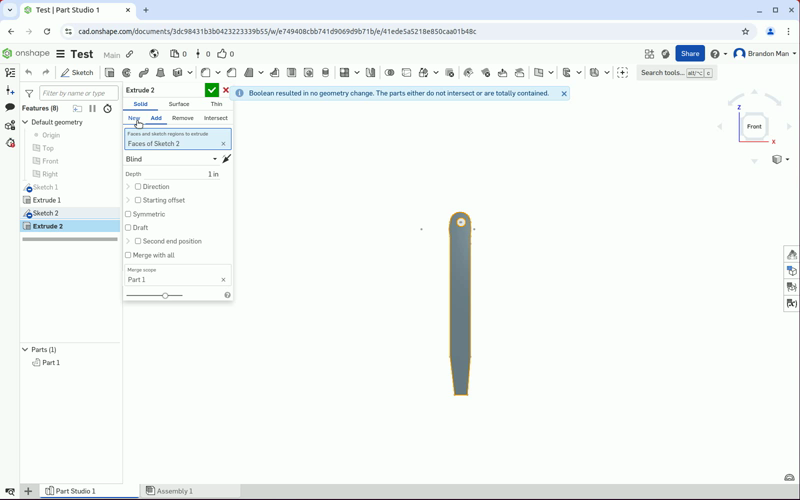
click(137, 120)
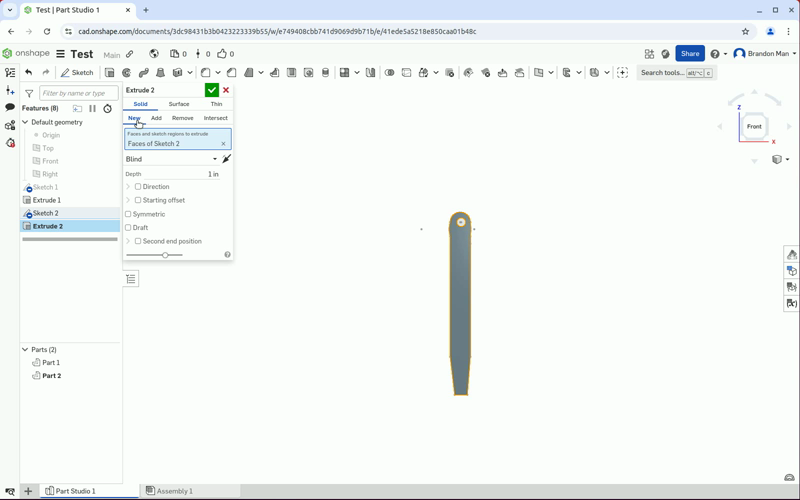
key(tab, 4)
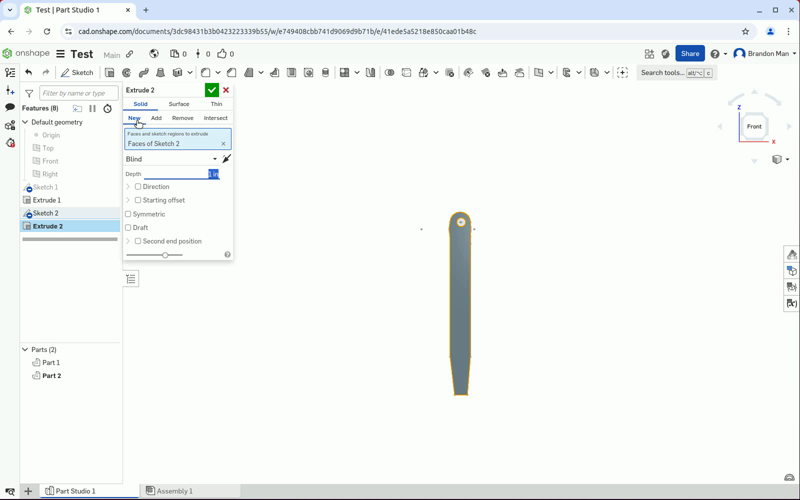
text(5.055)
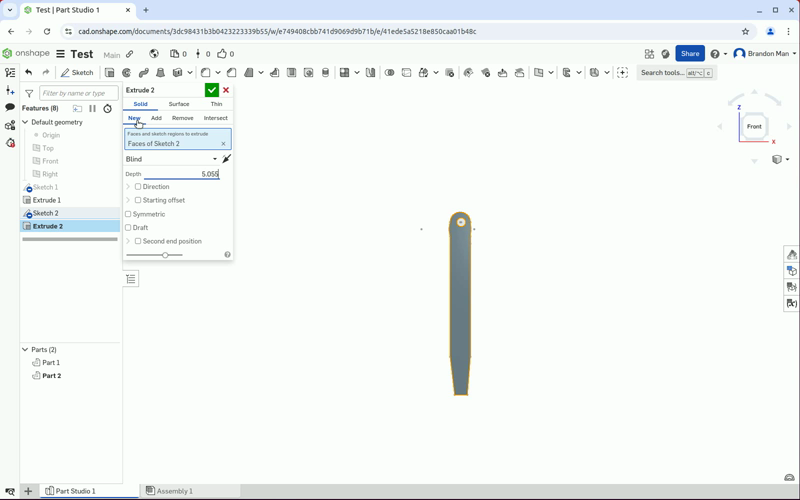
key(enter)
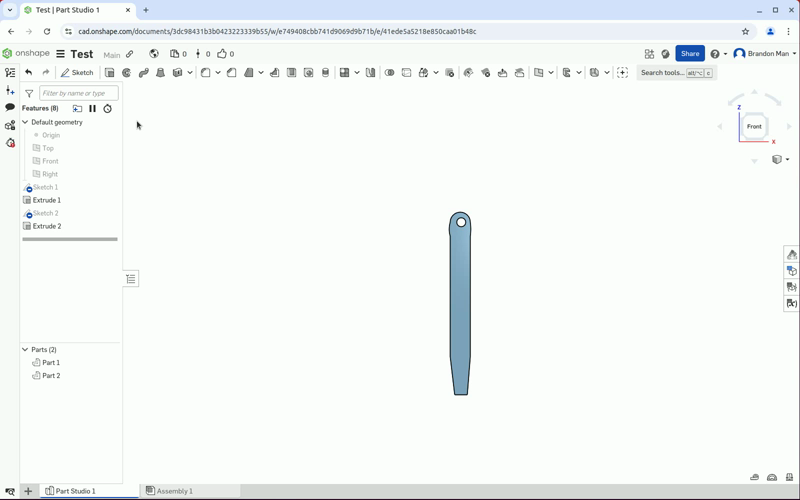
key(shift+h)
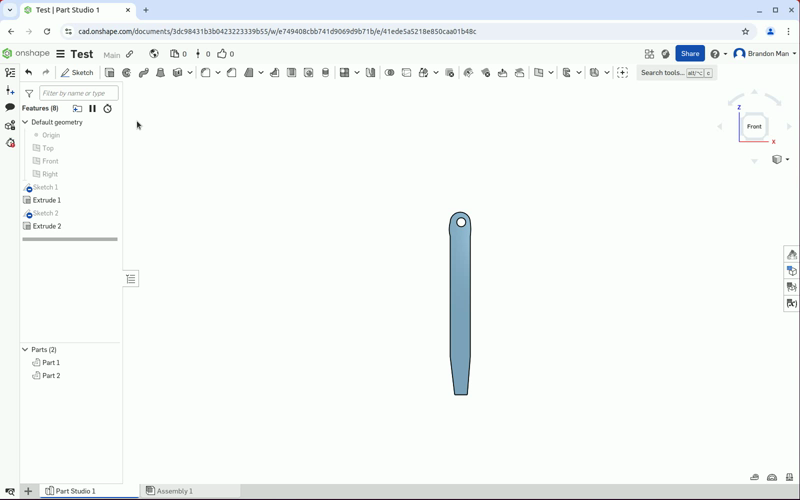
key(shift+h)
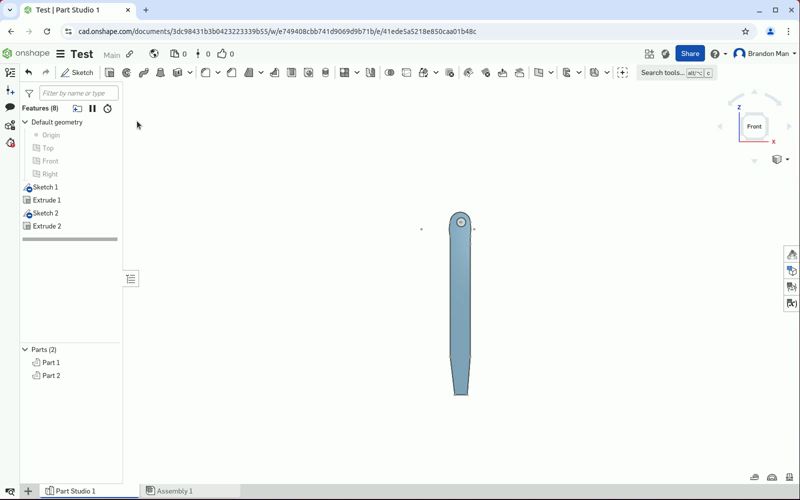
key(shift+7)
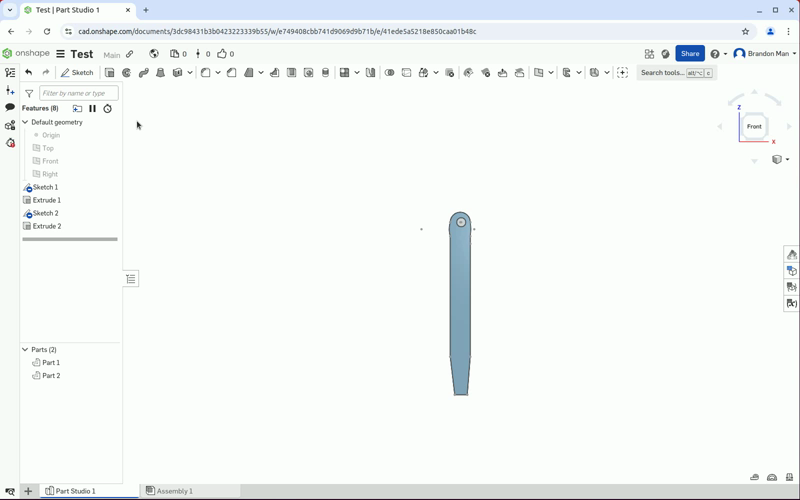
key(left, 2)
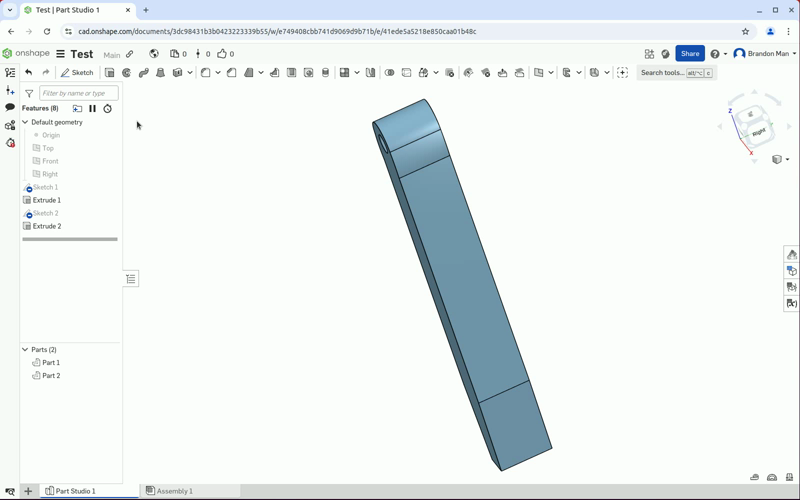
key(down, 2)
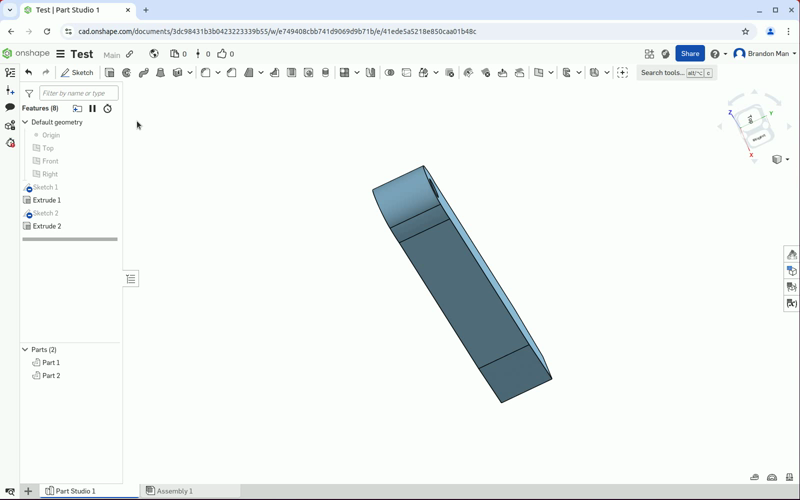
key(up, 2)
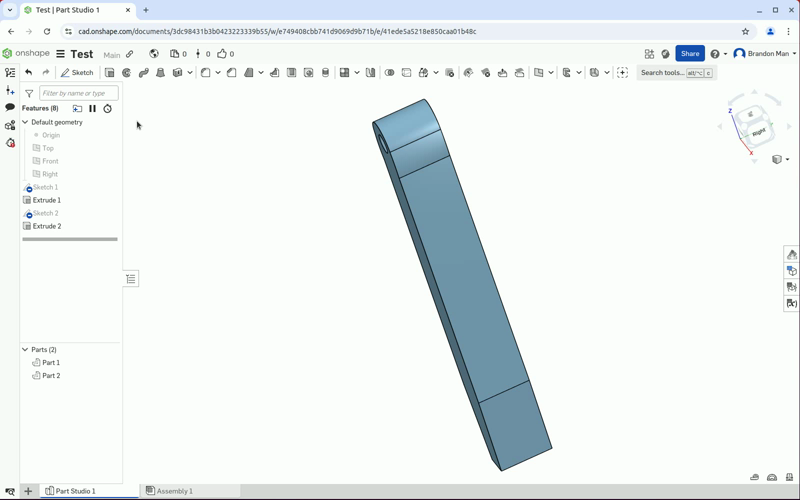
key(right, 2)
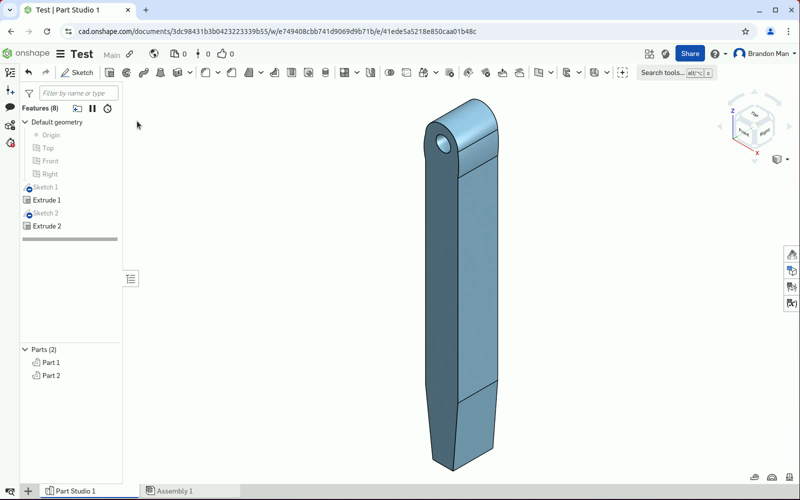
mouse_move(73, 189)
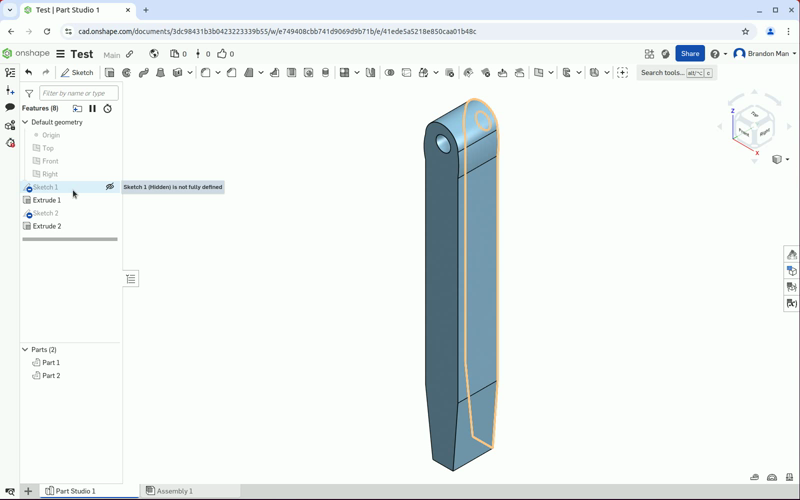
click(73, 189)